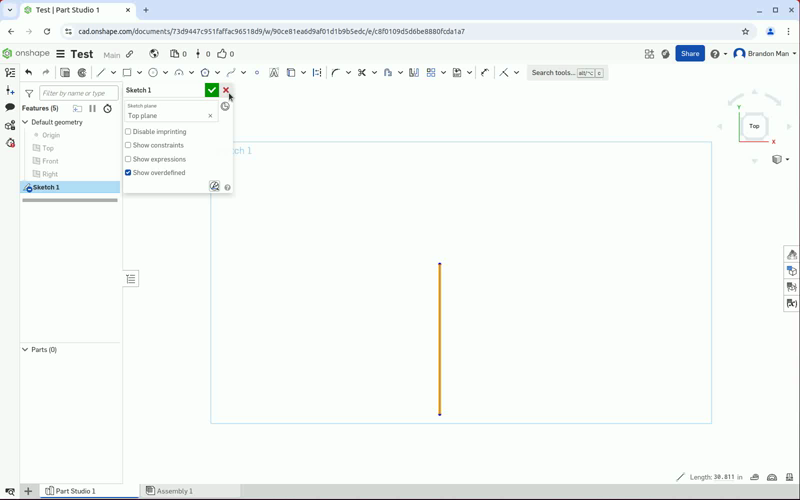
key(shift+h)
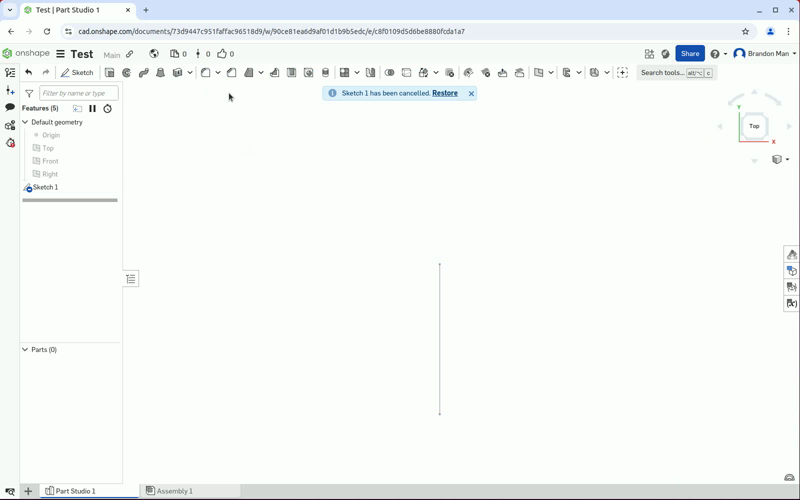
key(shift+s)
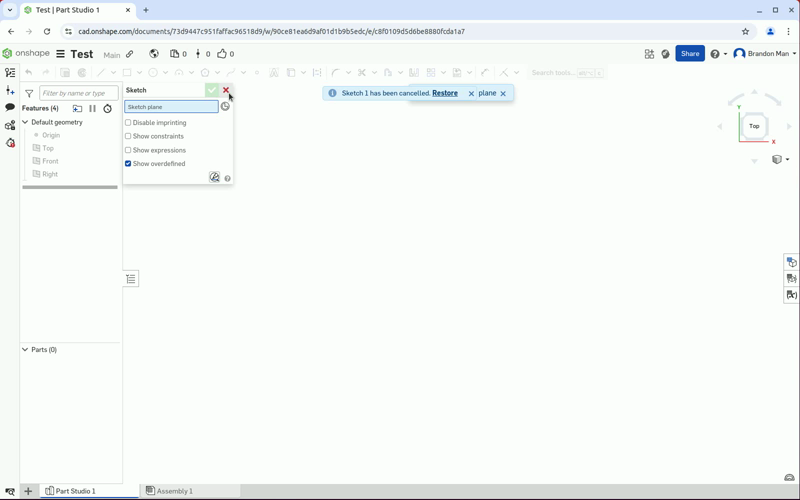
mouse_move(73, 150)
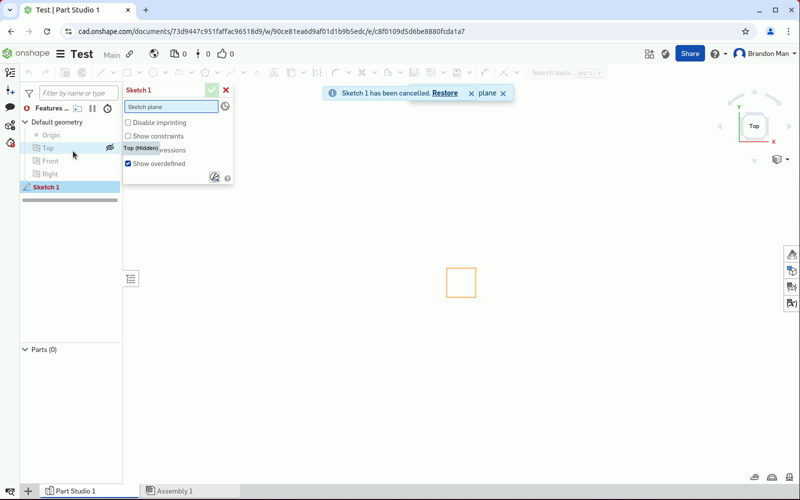
click(73, 150)
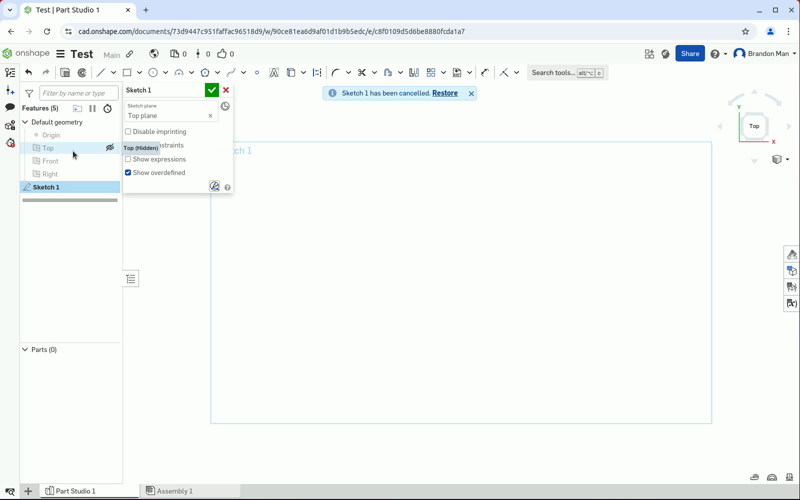
mouse_move(73, 352)
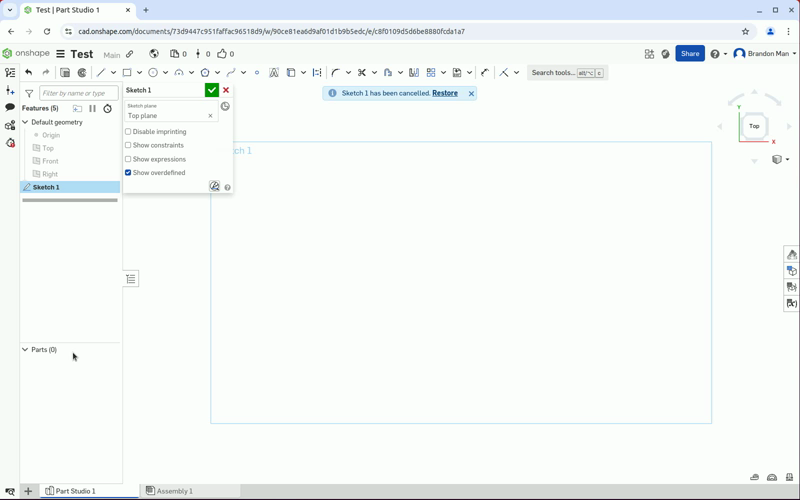
key(y)
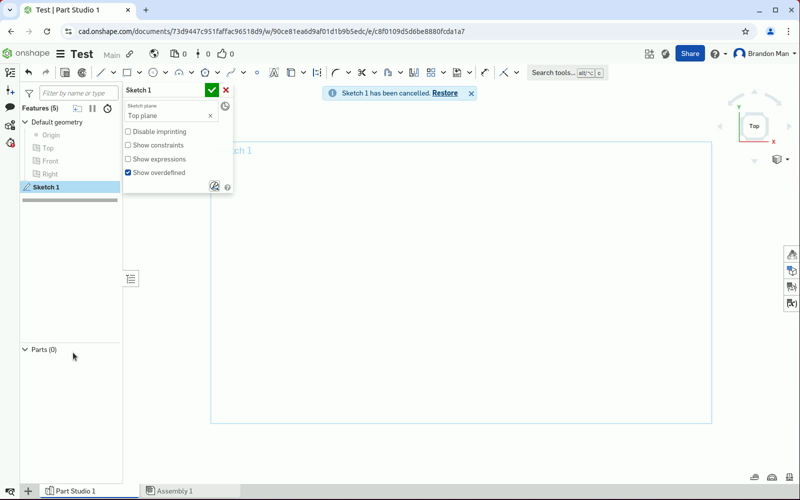
key(l)
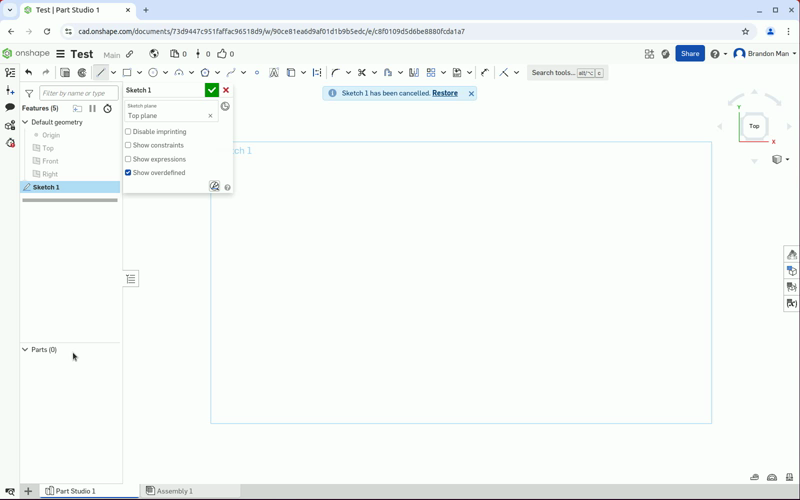
key_down(shift)
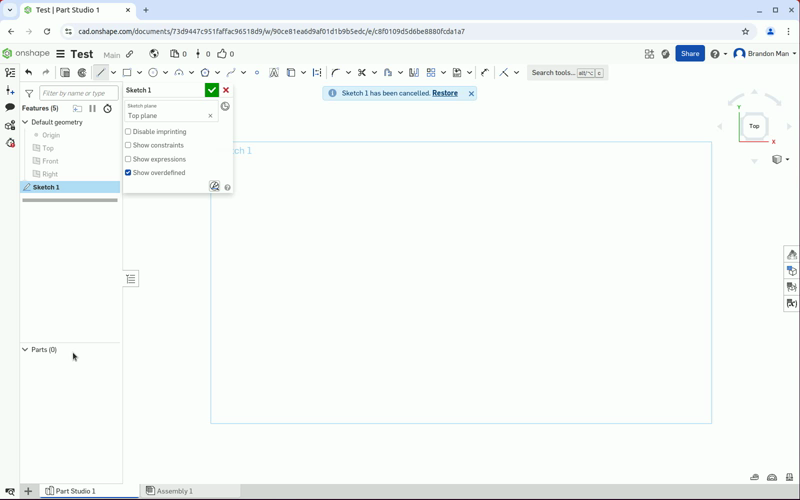
mouse_move(390, 245)
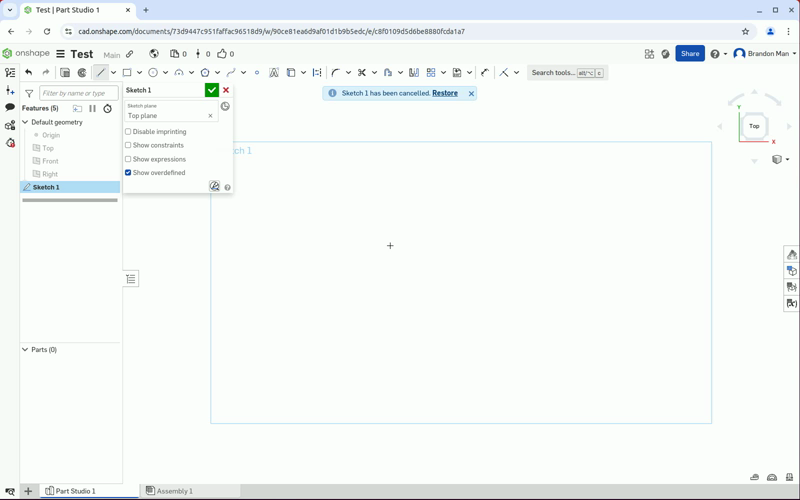
click(390, 245)
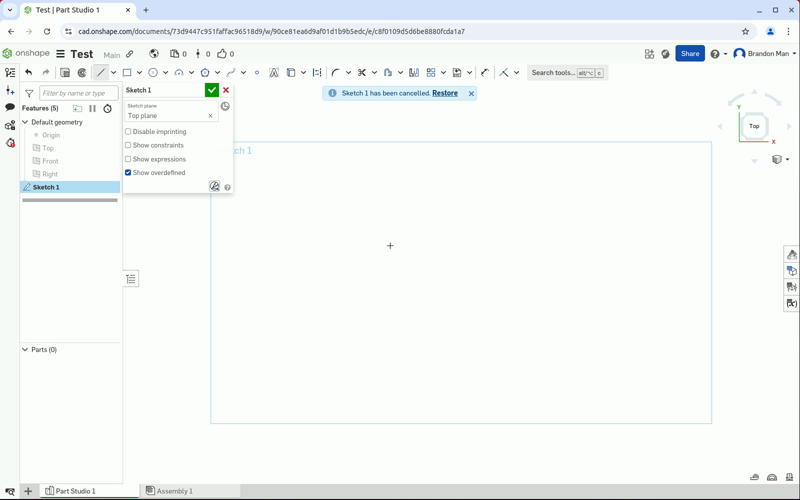
key_up(shift)
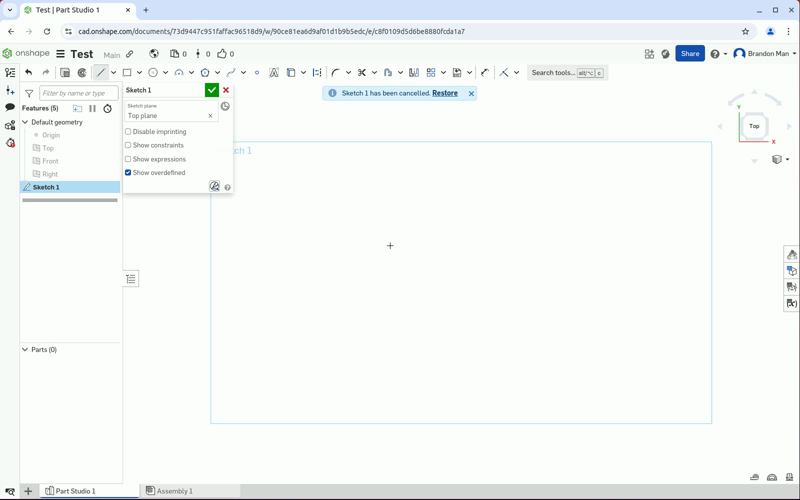
key_down(shift)
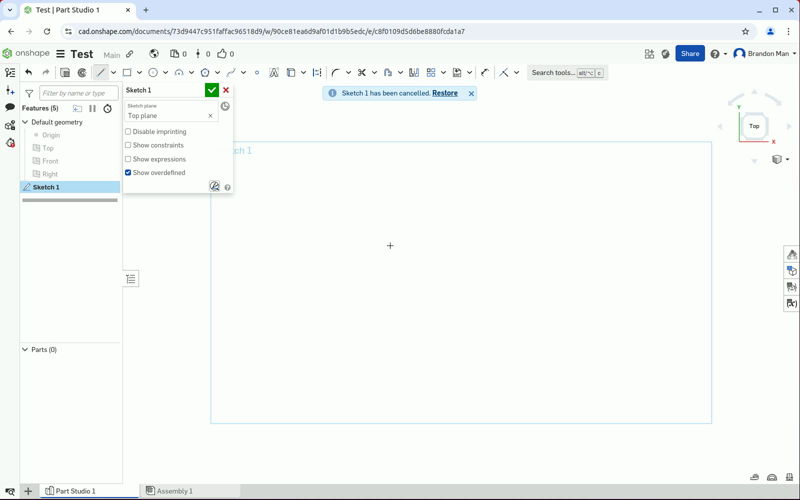
mouse_move(465, 245)
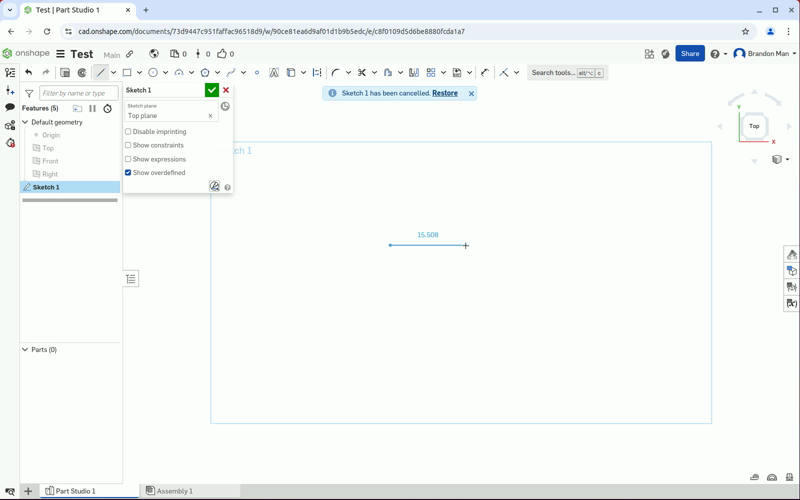
click(465, 245)
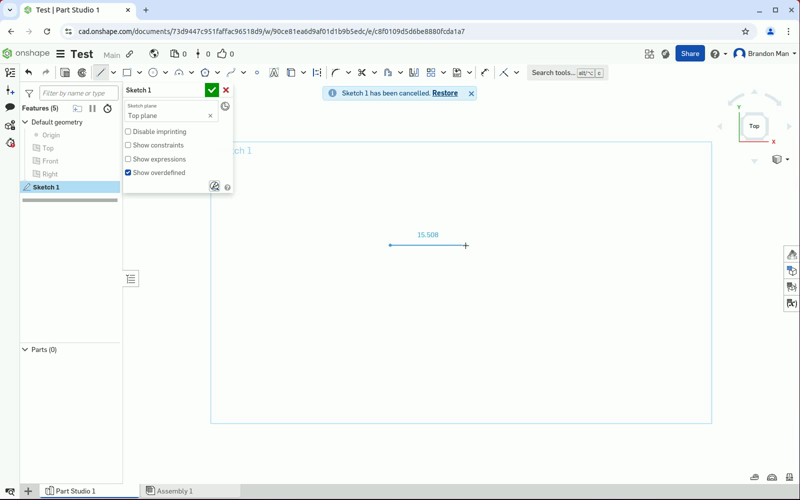
key_up(shift)
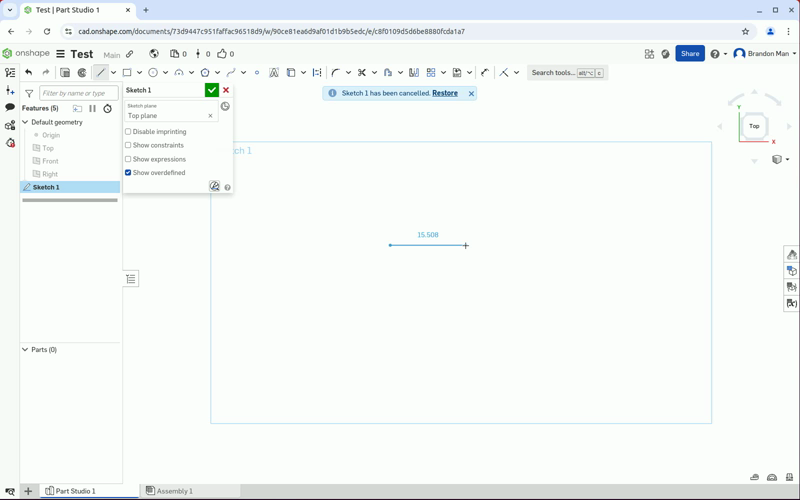
key_down(shift)
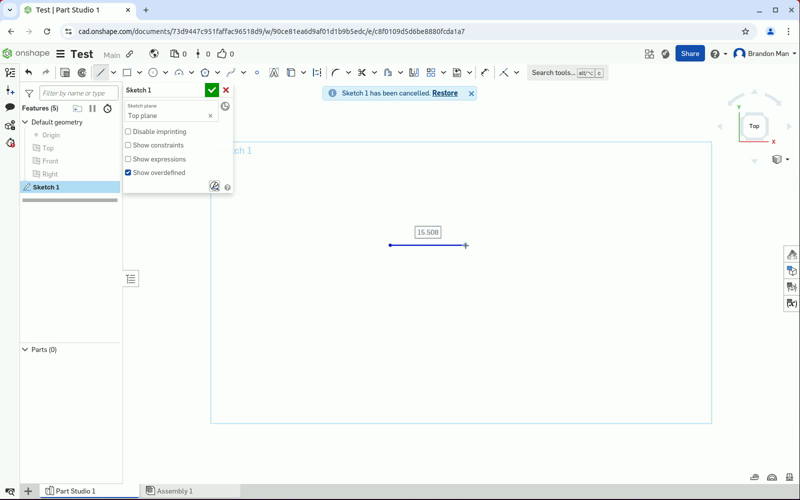
mouse_move(495, 245)
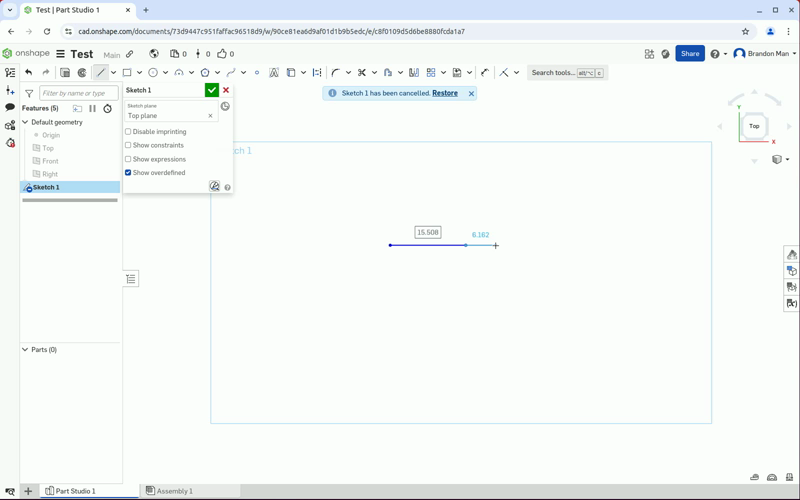
mouse_move(465, 219)
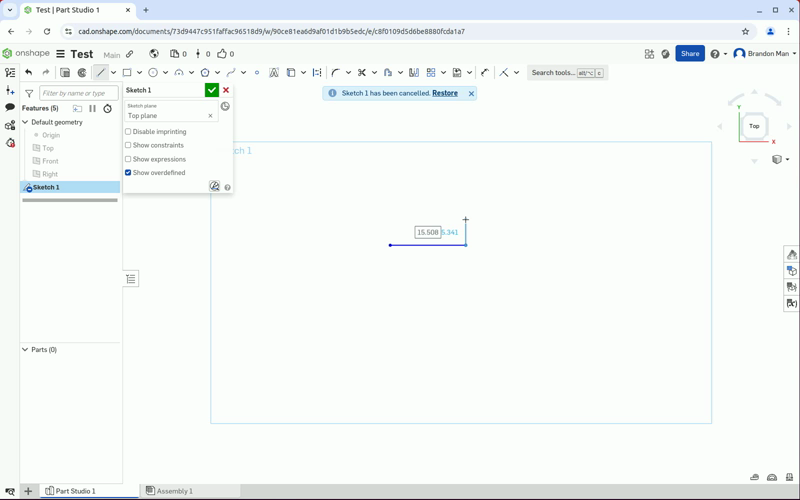
click(465, 219)
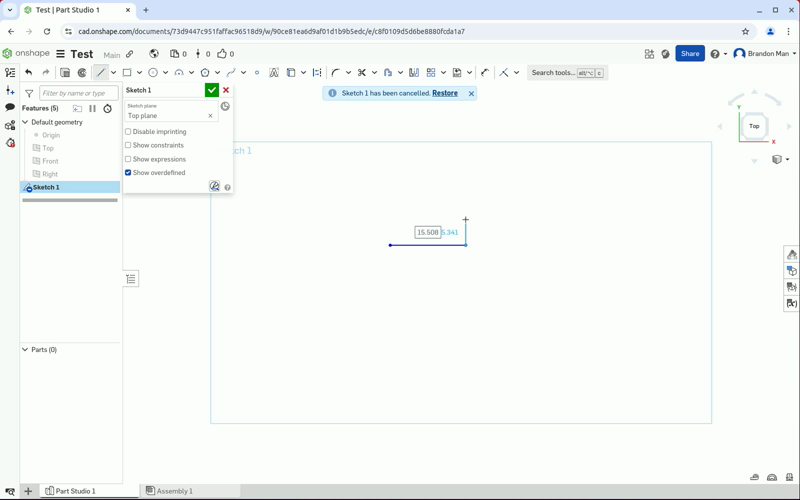
key_up(shift)
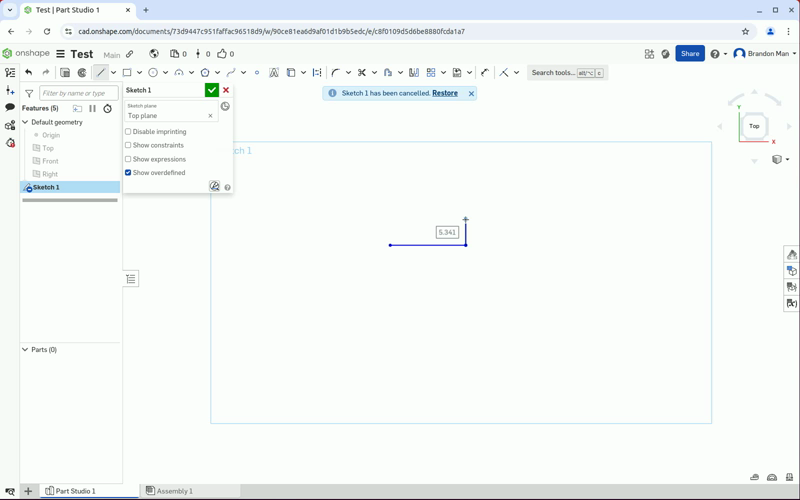
key_down(shift)
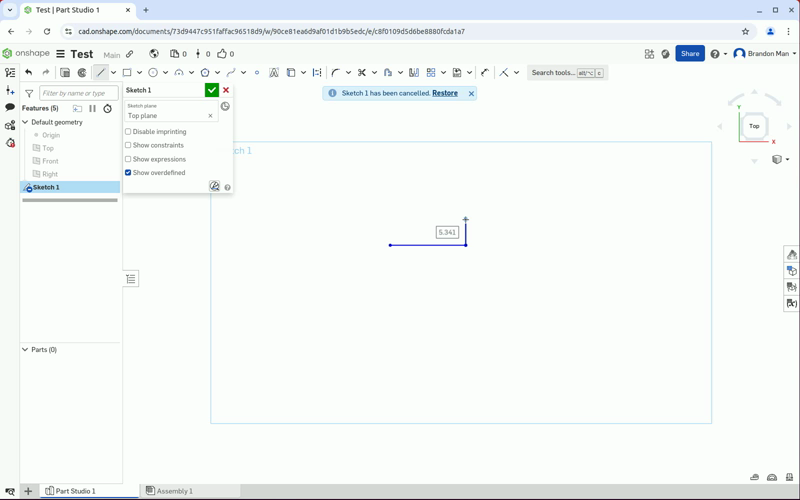
mouse_move(495, 219)
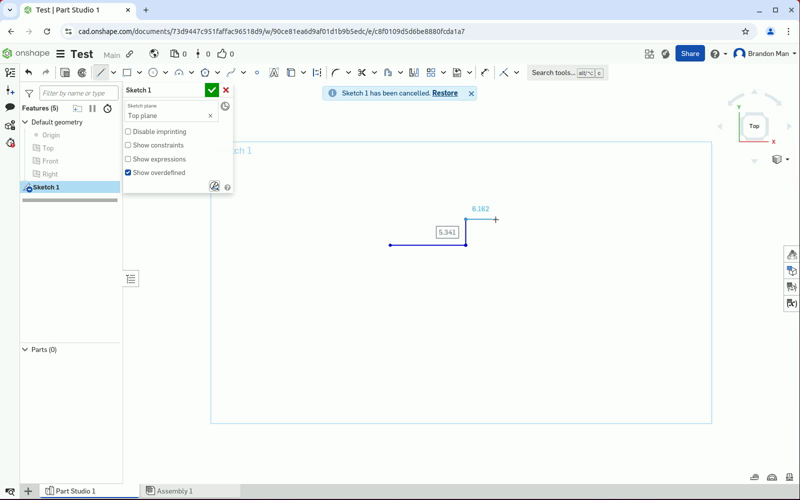
mouse_move(451, 219)
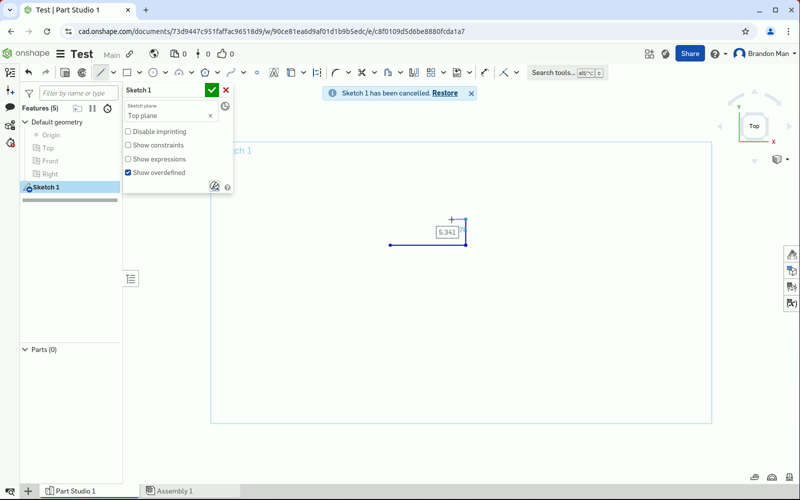
click(451, 219)
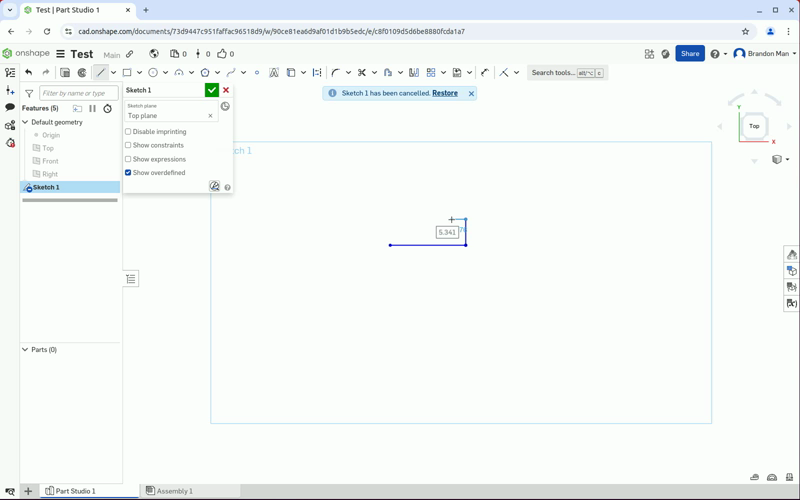
key_up(shift)
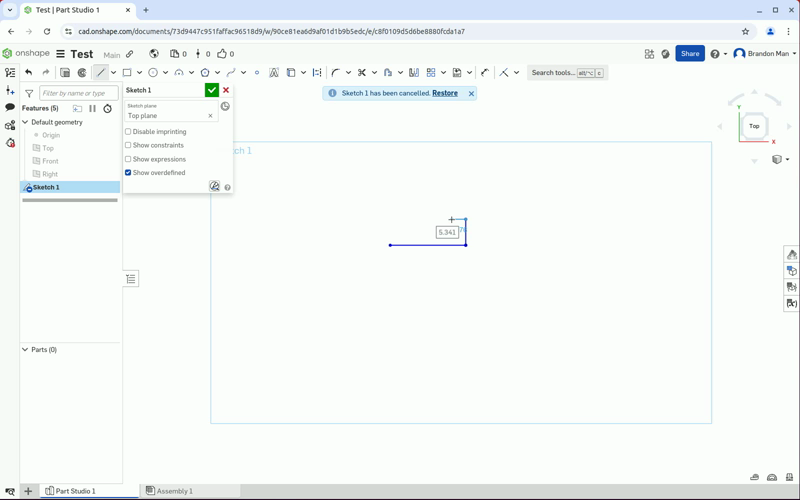
key_down(shift)
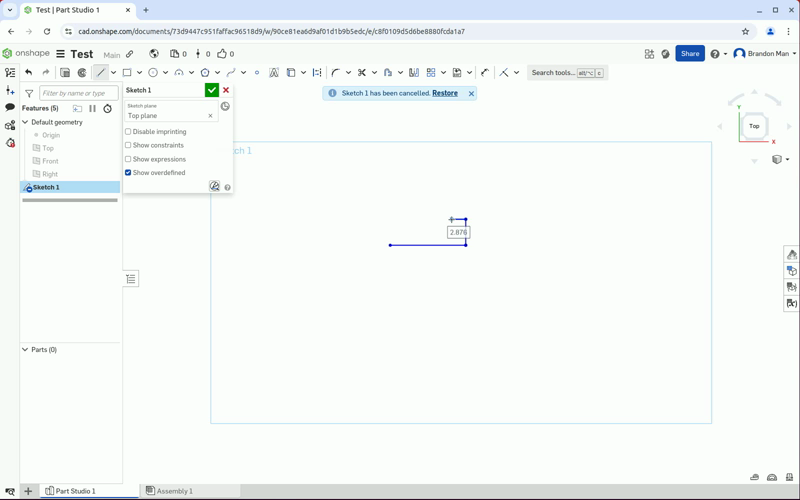
mouse_move(481, 219)
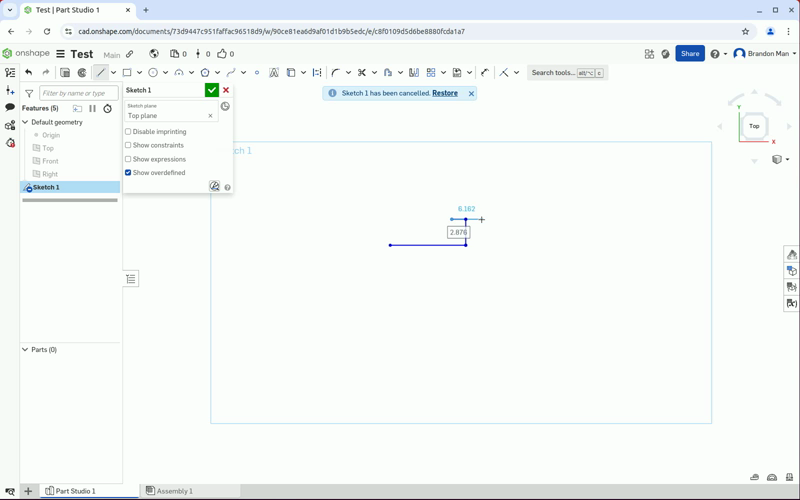
mouse_move(451, 196)
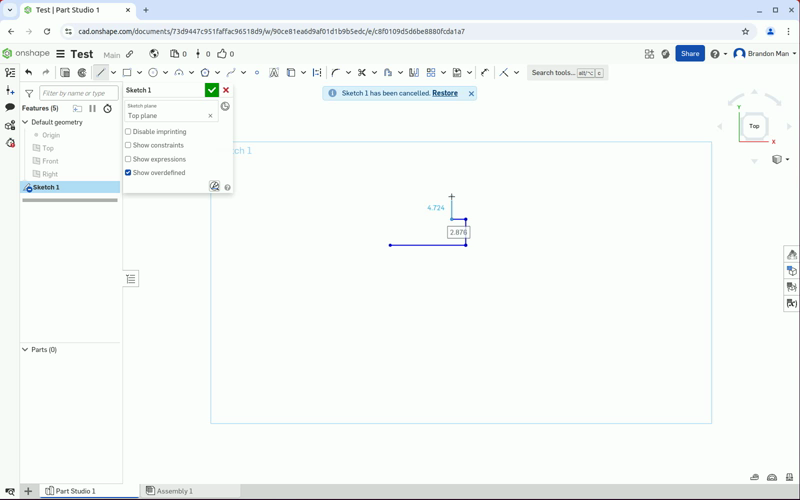
click(451, 196)
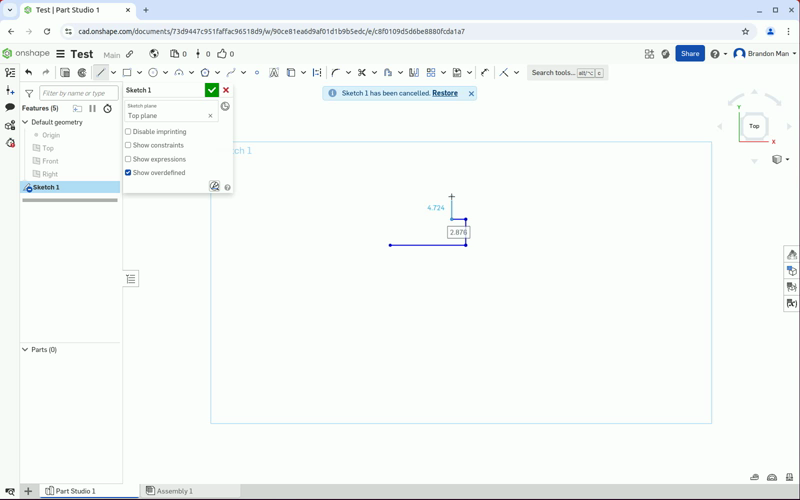
key_up(shift)
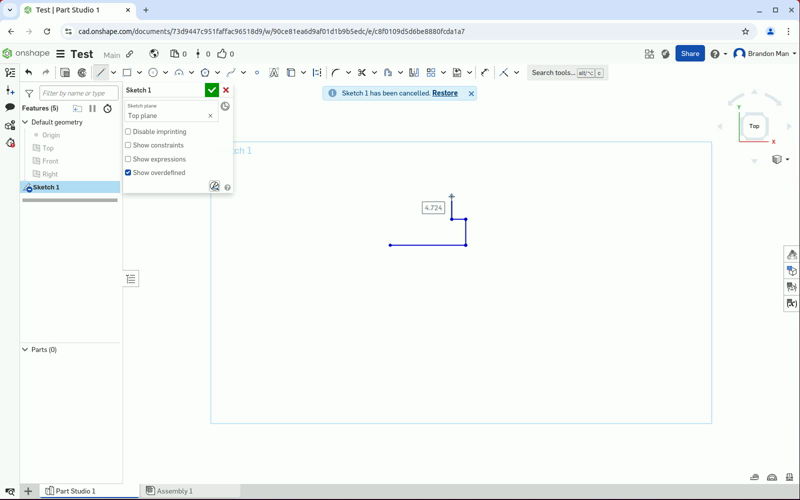
key_down(shift)
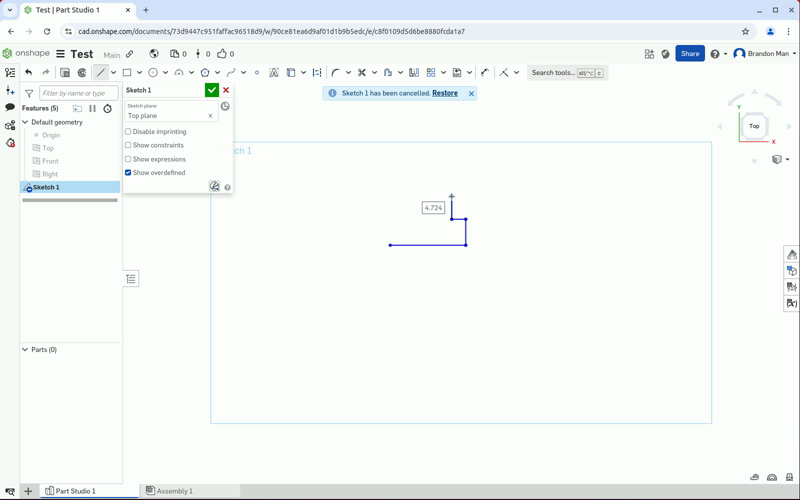
mouse_move(481, 196)
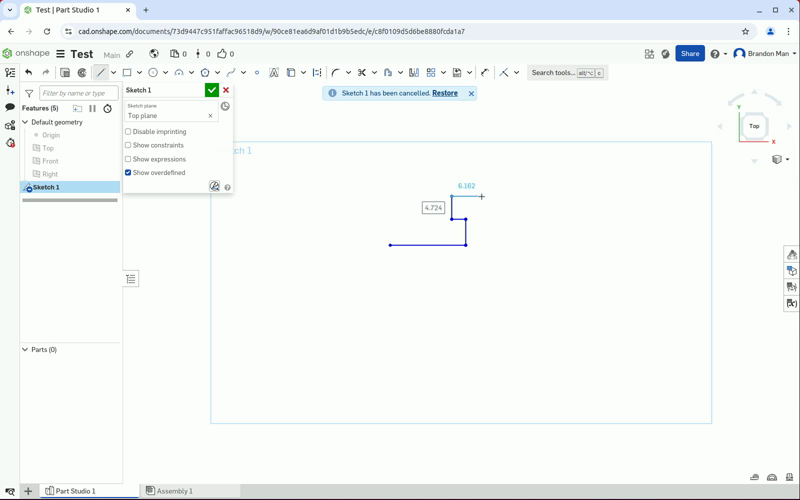
mouse_move(465, 196)
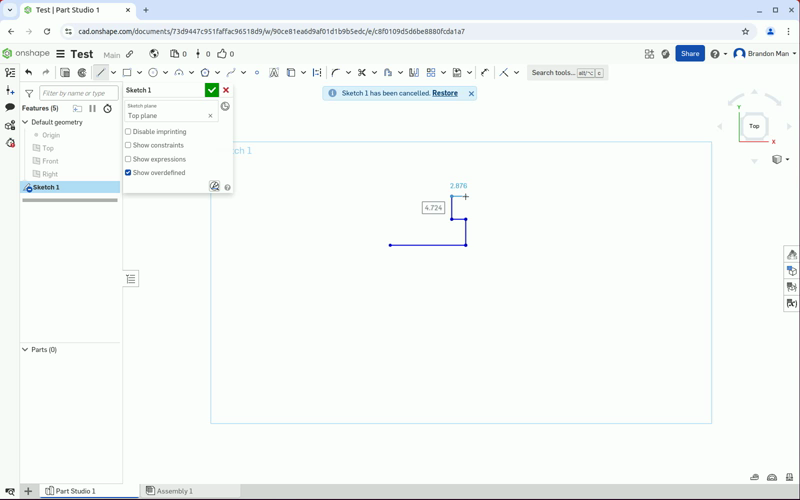
click(465, 196)
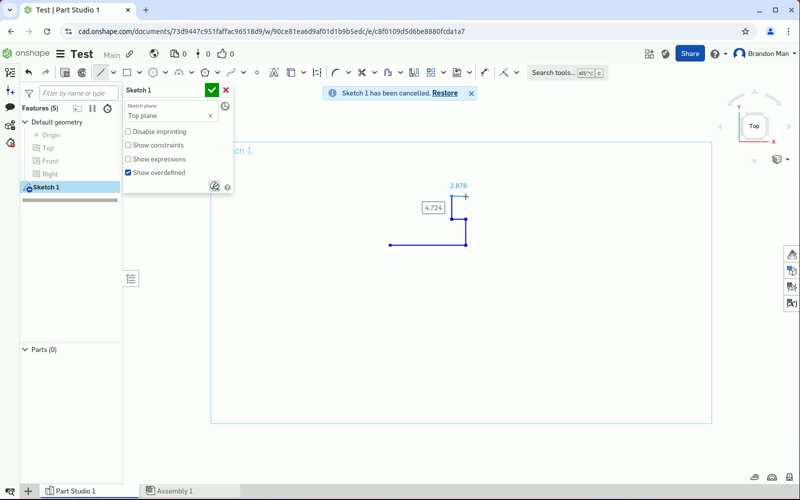
key_up(shift)
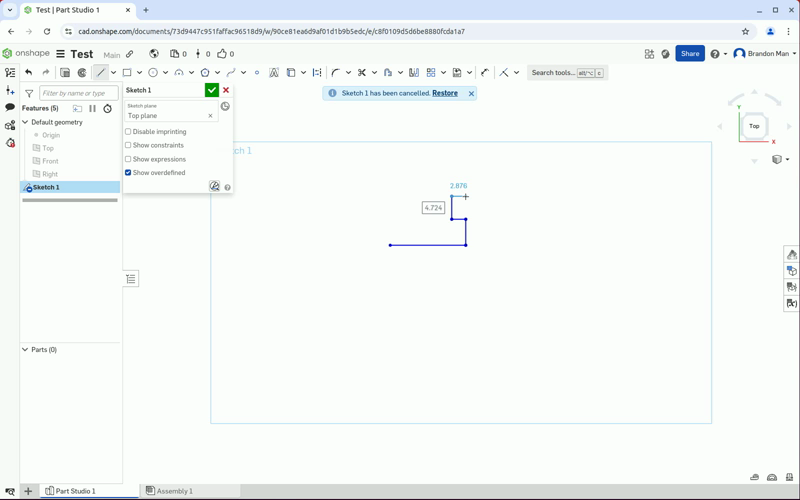
key_down(shift)
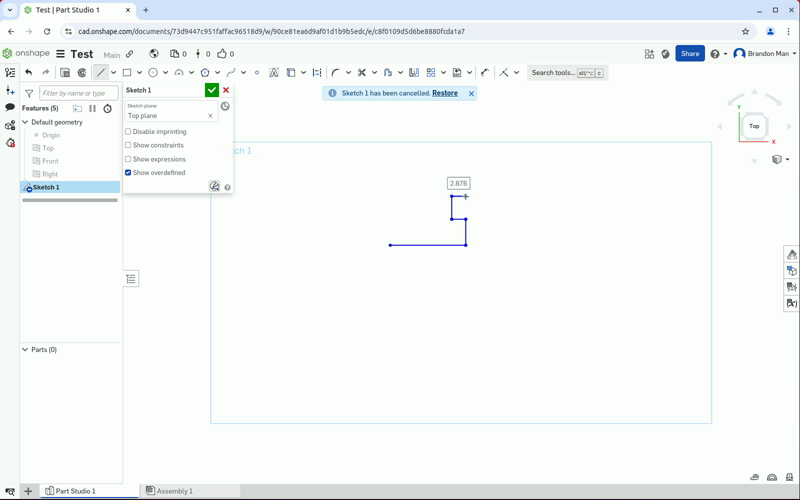
mouse_move(495, 196)
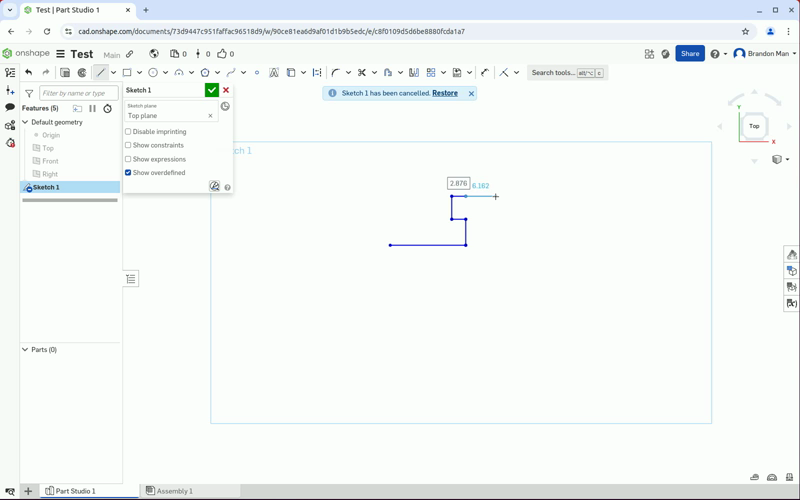
mouse_move(465, 170)
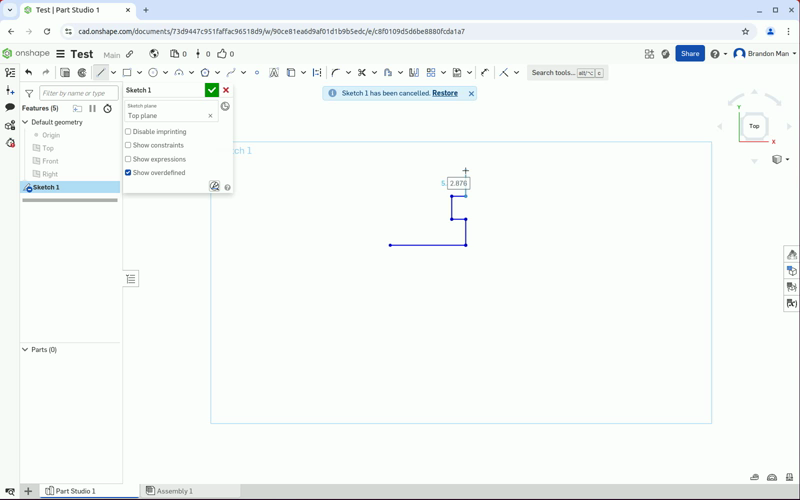
click(465, 170)
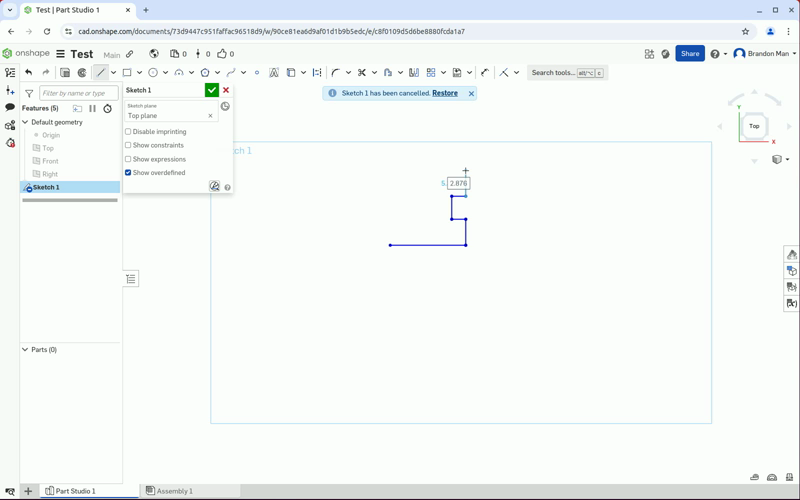
key_up(shift)
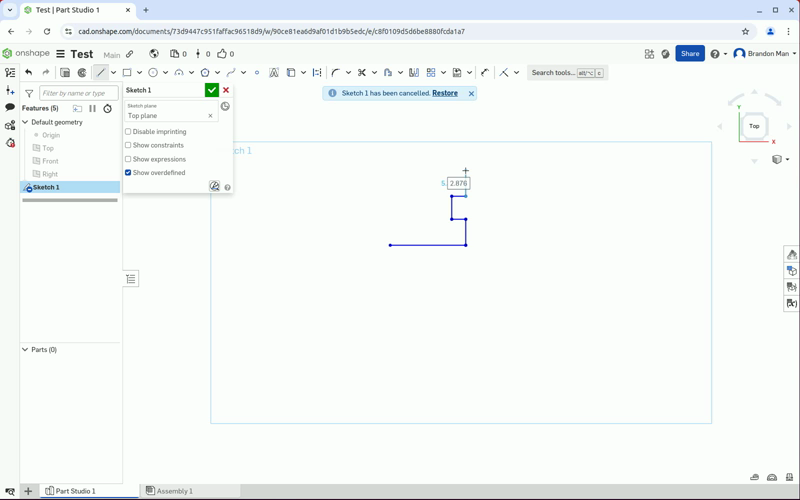
key_down(shift)
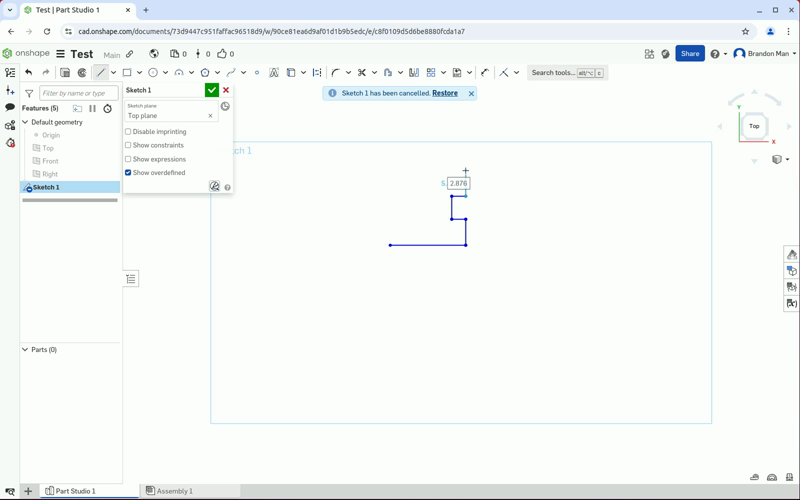
mouse_move(390, 170)
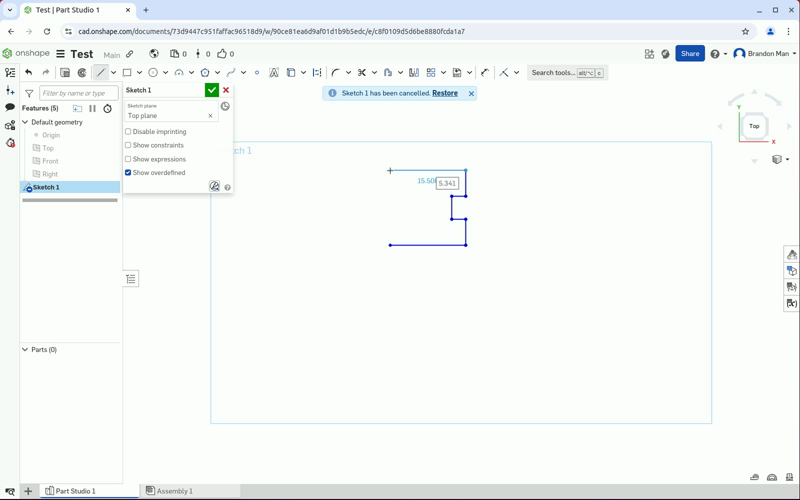
click(390, 170)
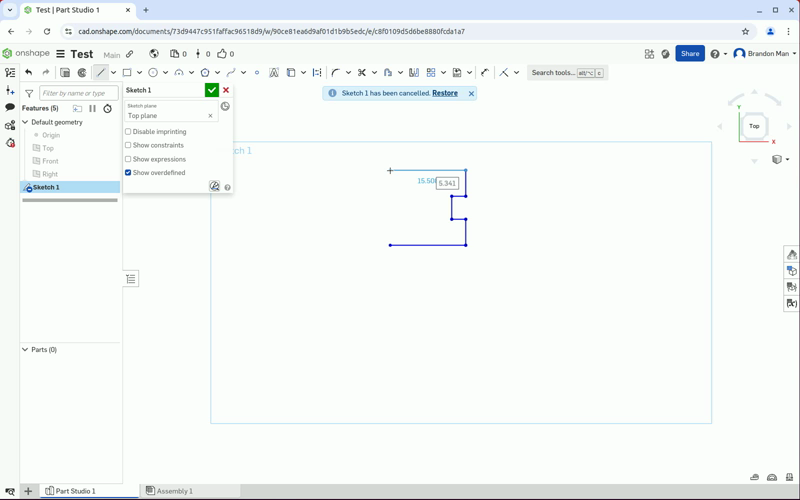
key_up(shift)
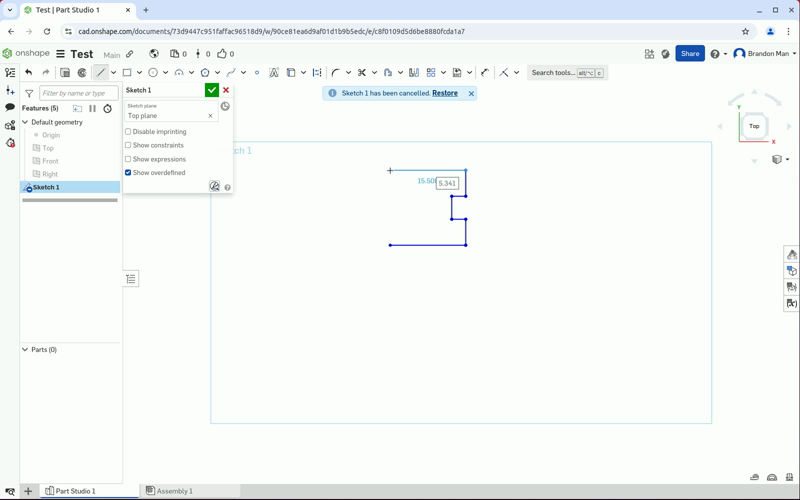
key_down(shift)
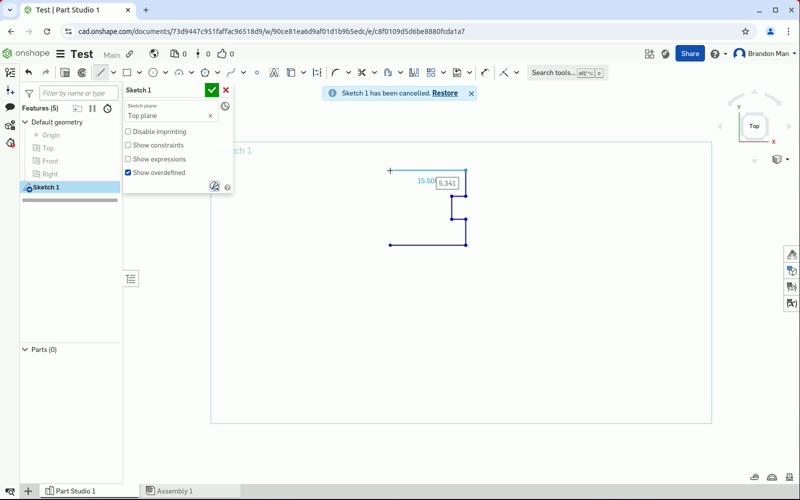
mouse_move(420, 170)
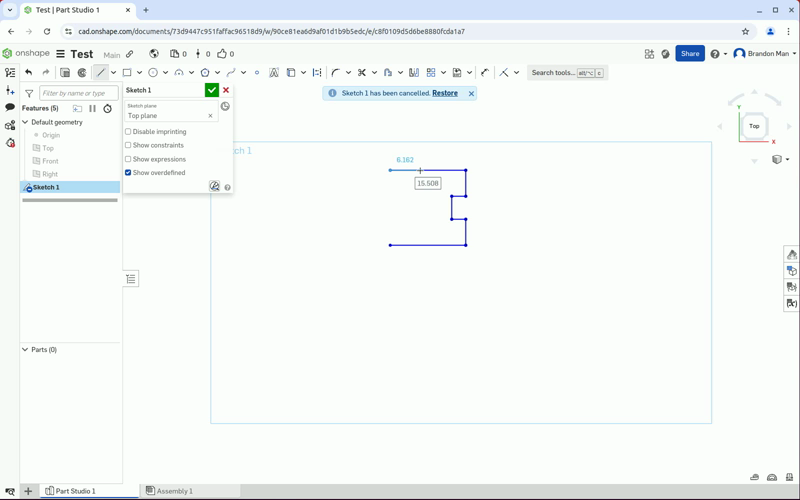
mouse_move(390, 196)
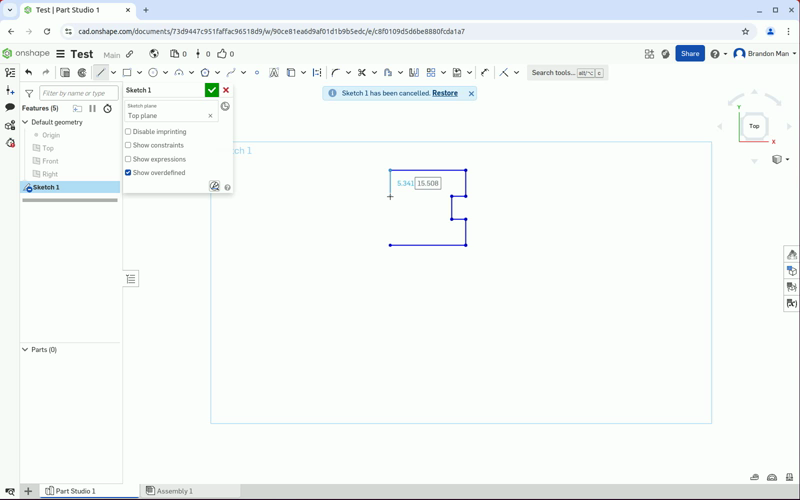
click(390, 196)
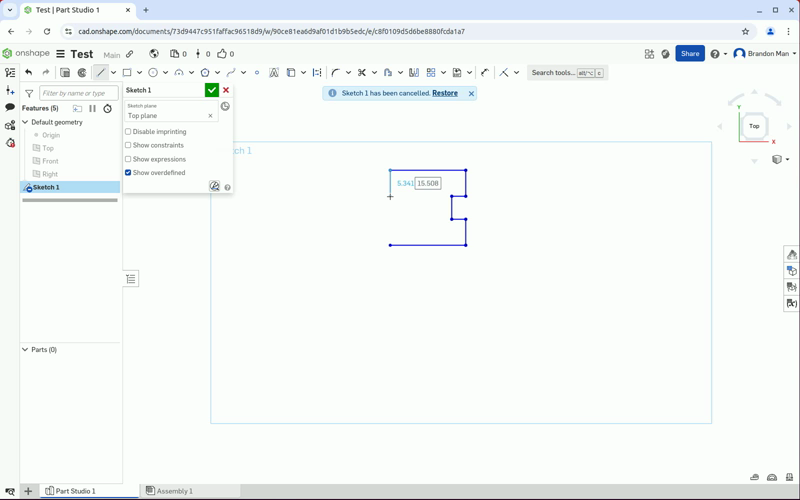
key_up(shift)
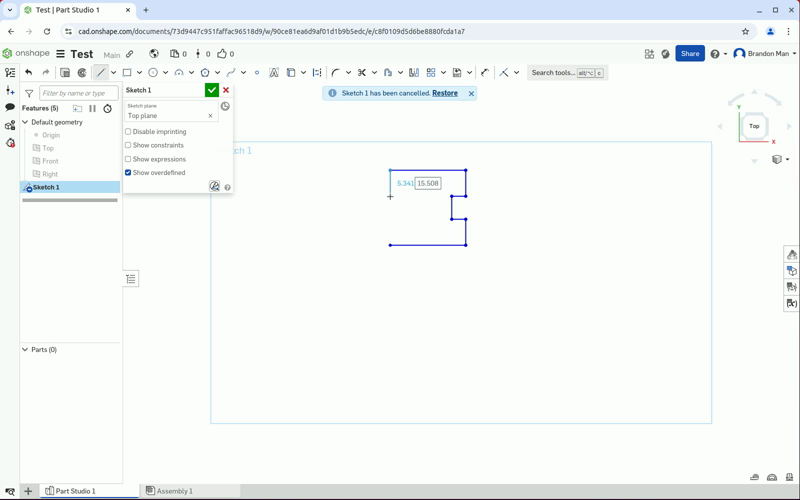
key_down(shift)
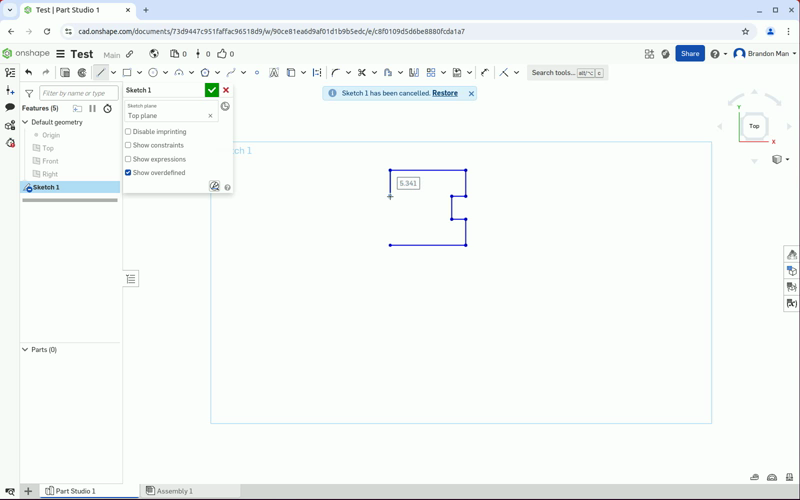
mouse_move(420, 196)
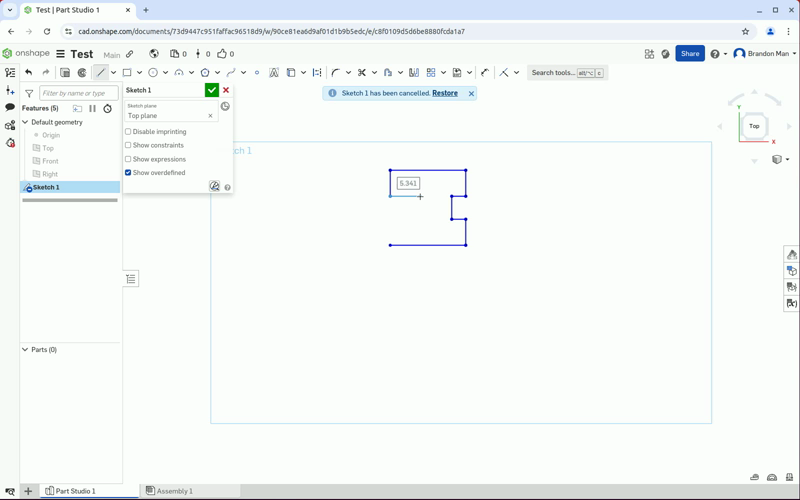
mouse_move(404, 196)
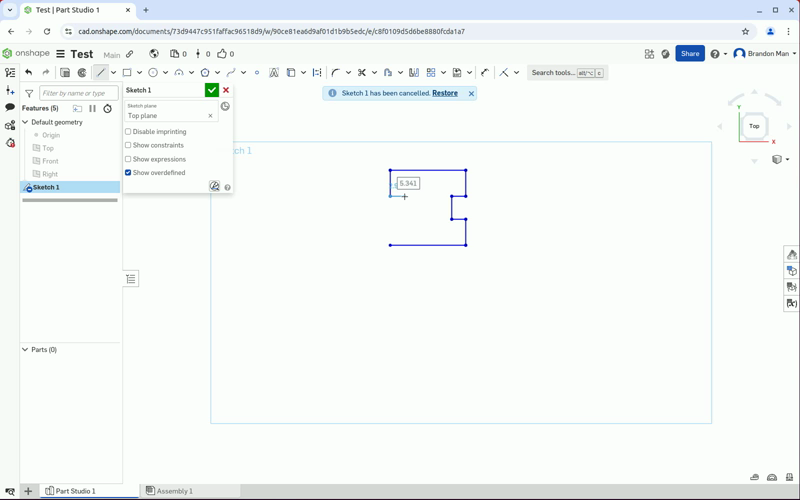
click(404, 196)
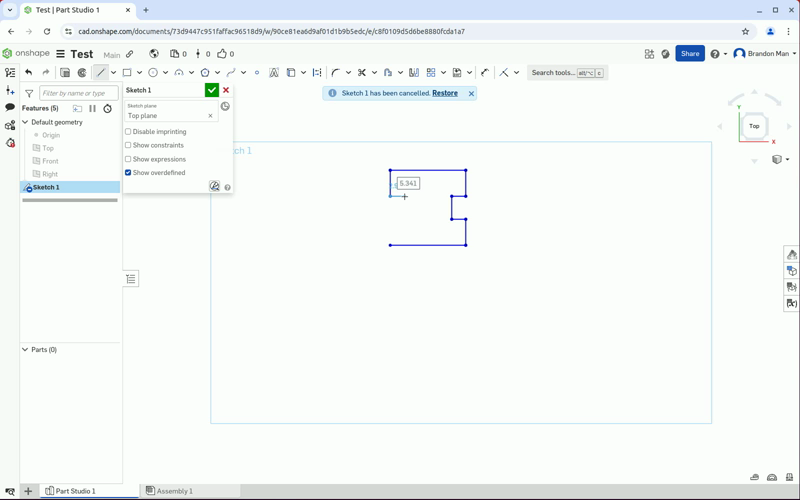
key_up(shift)
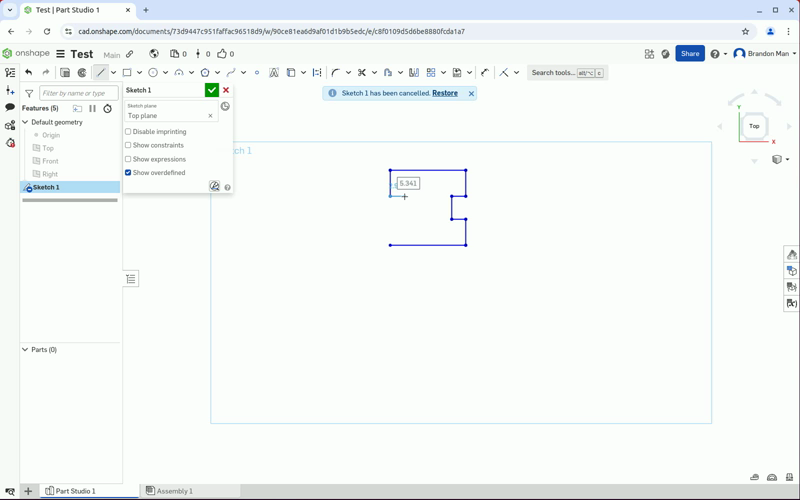
key_down(shift)
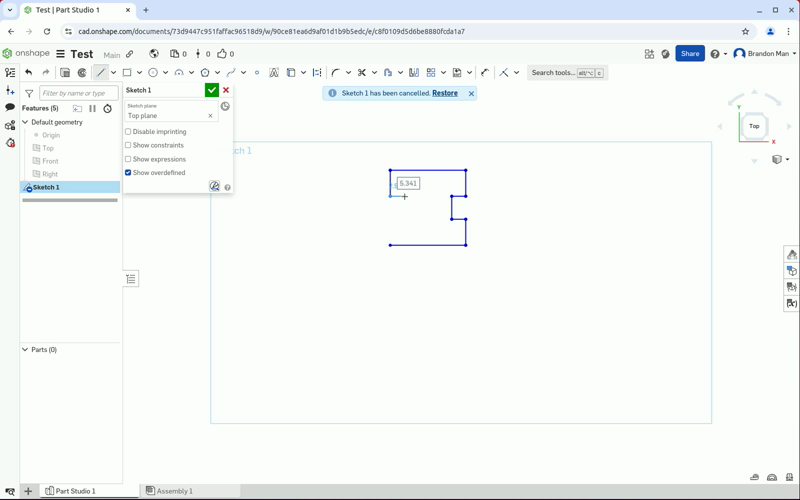
mouse_move(434, 196)
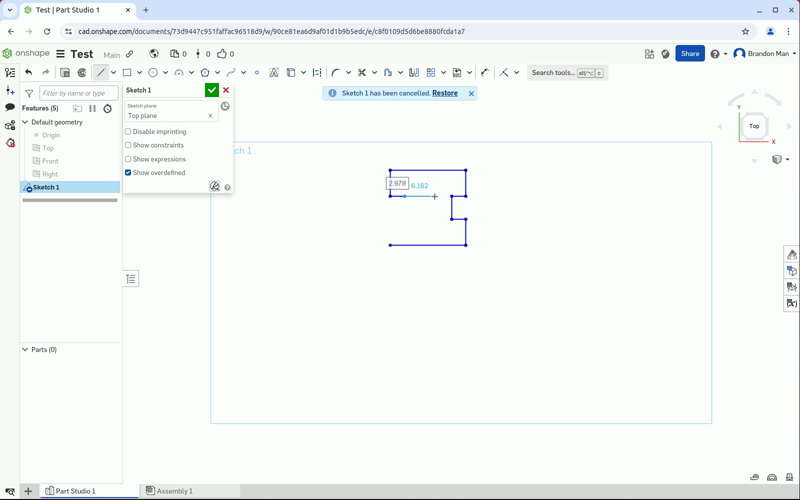
mouse_move(404, 219)
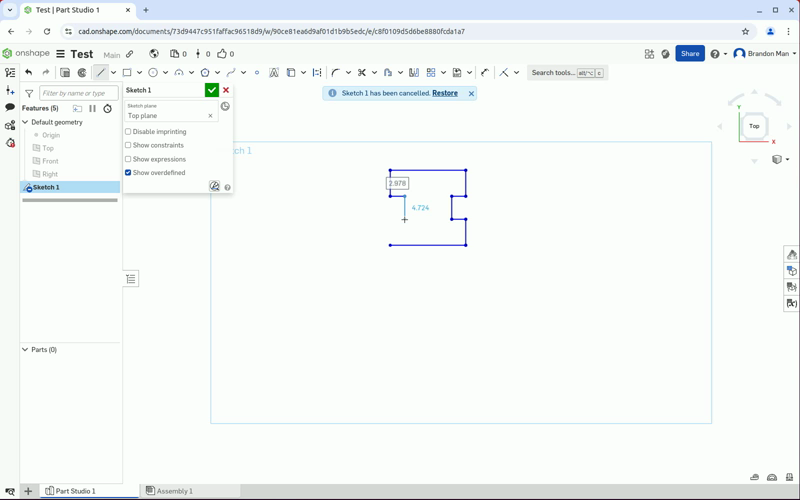
click(404, 219)
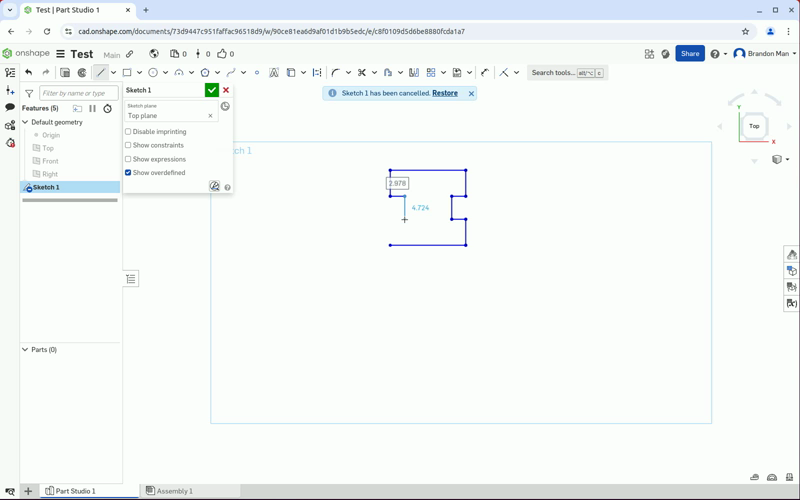
key_up(shift)
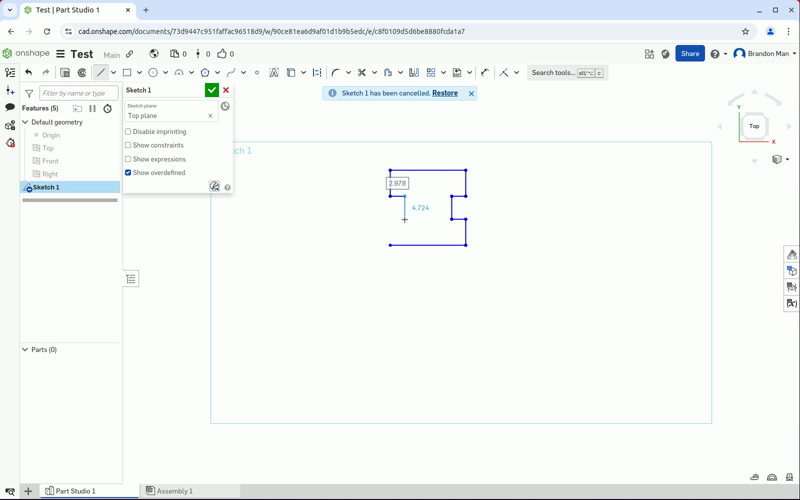
key_down(shift)
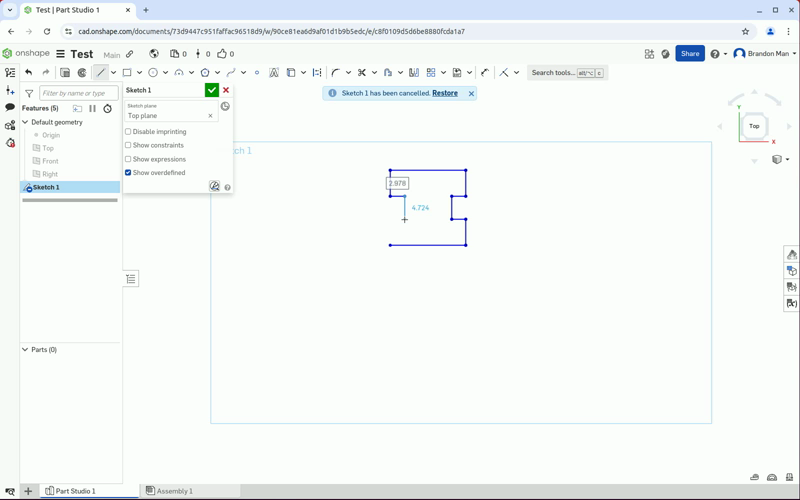
mouse_move(434, 219)
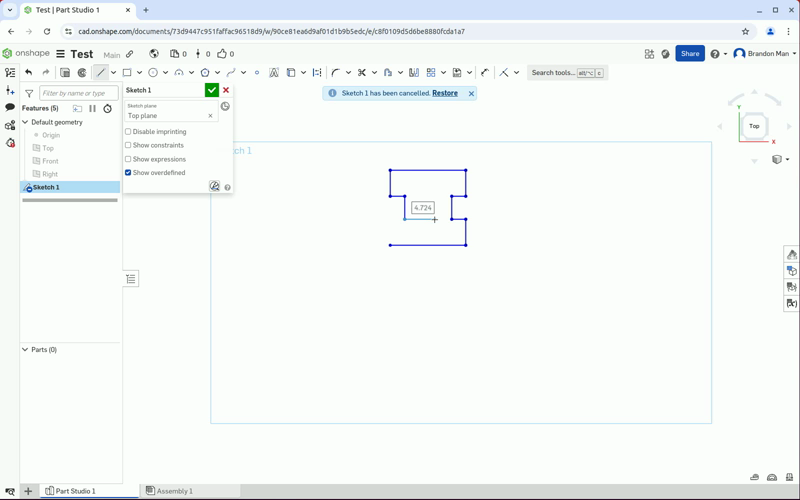
mouse_move(390, 219)
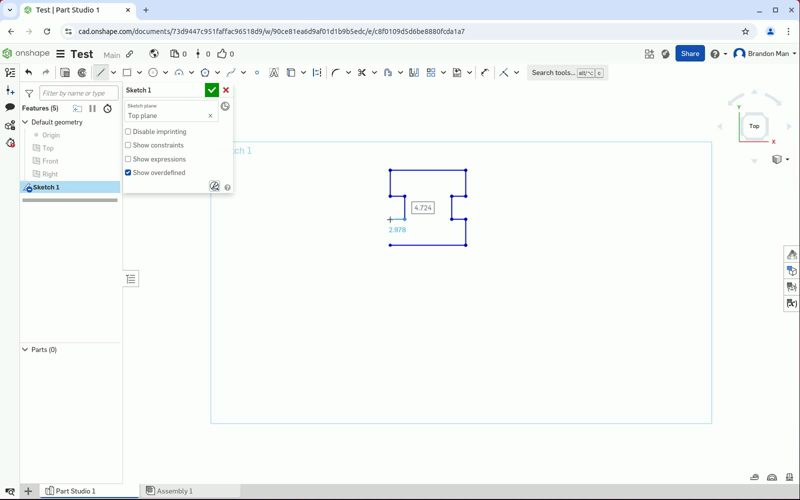
click(390, 219)
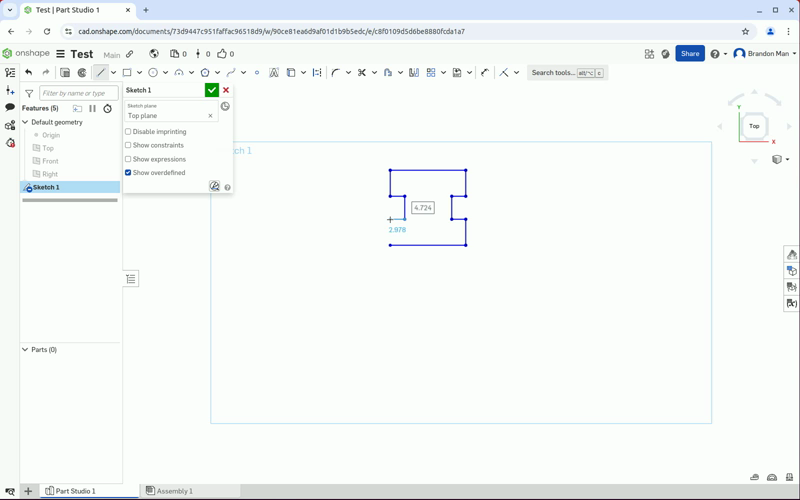
key_up(shift)
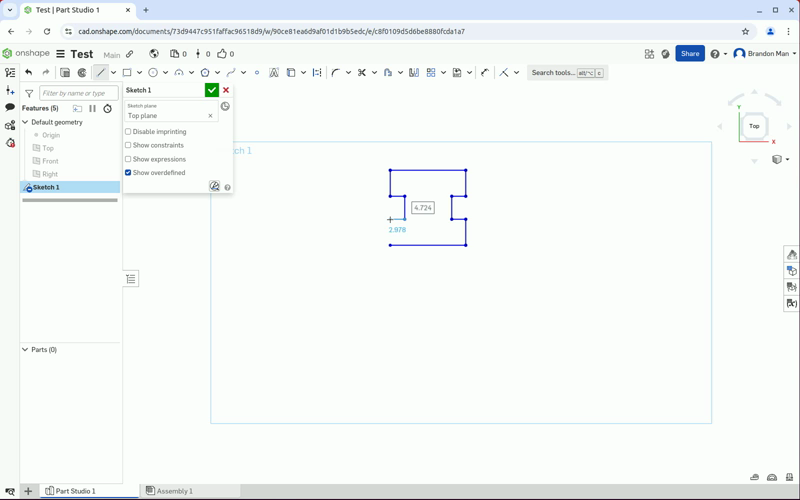
mouse_move(420, 219)
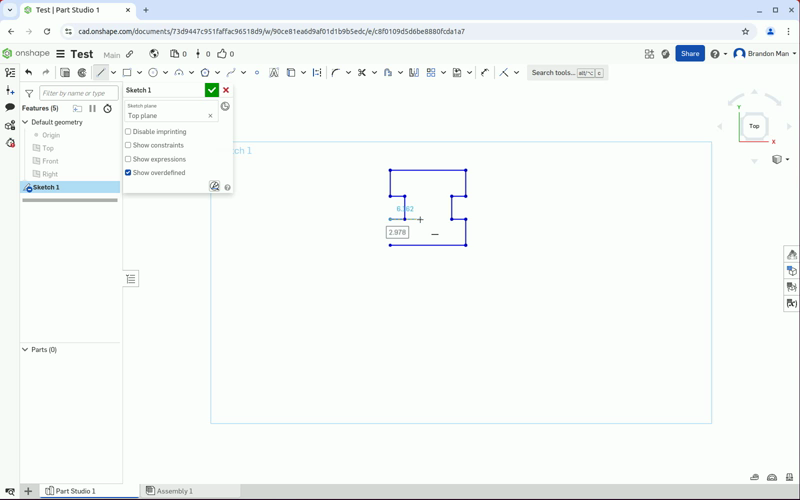
key_down(shift)
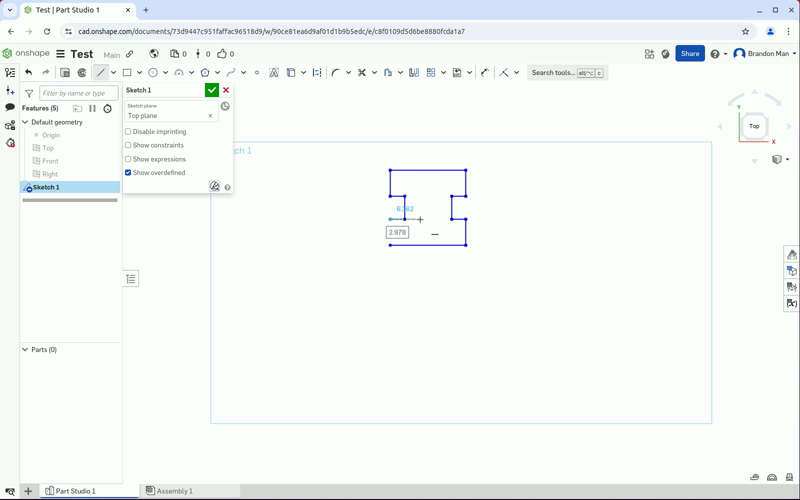
mouse_move(390, 245)
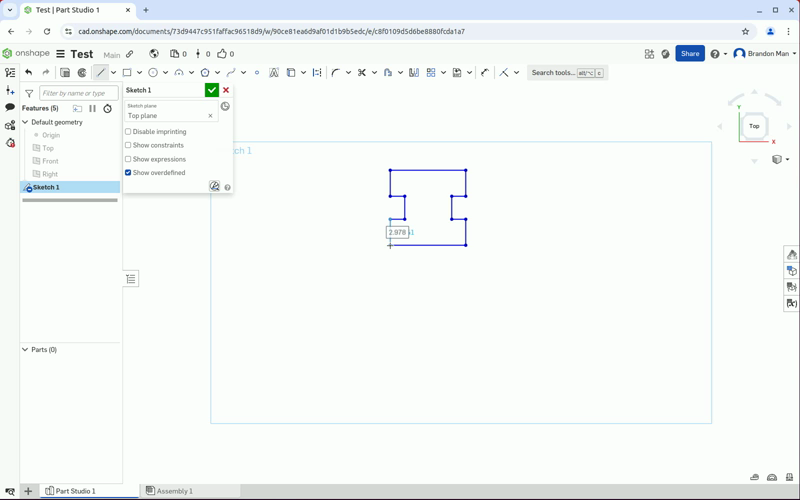
key_up(shift)
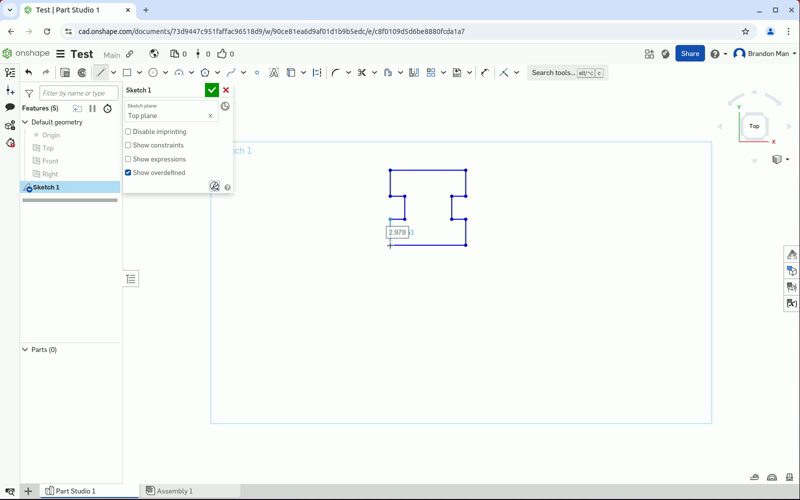
click(390, 245)
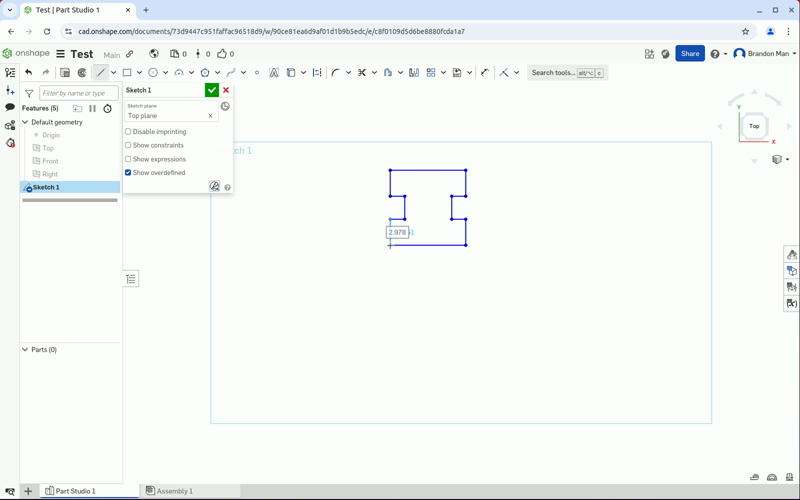
key(esc)
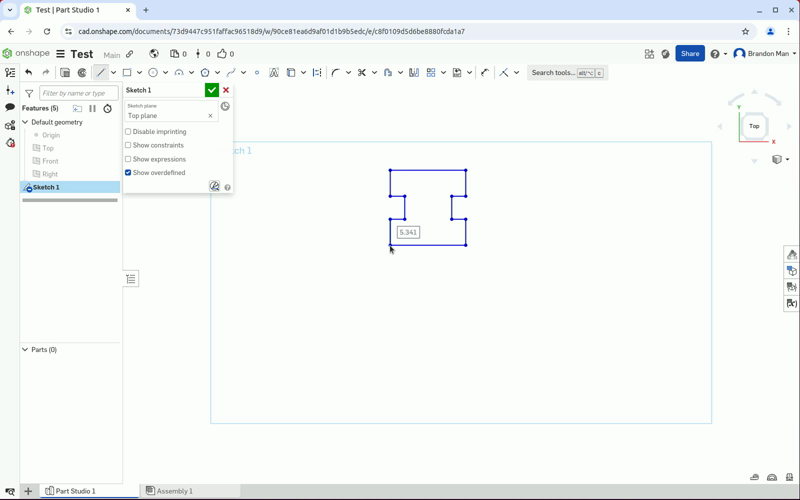
key(c)
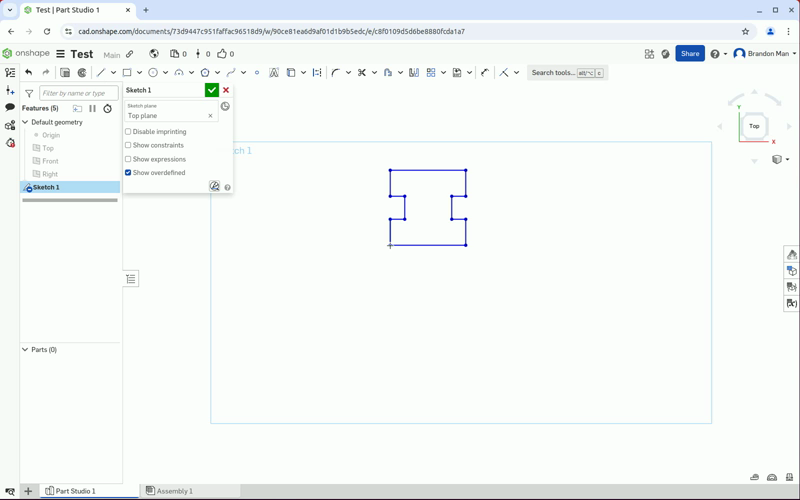
key_down(shift)
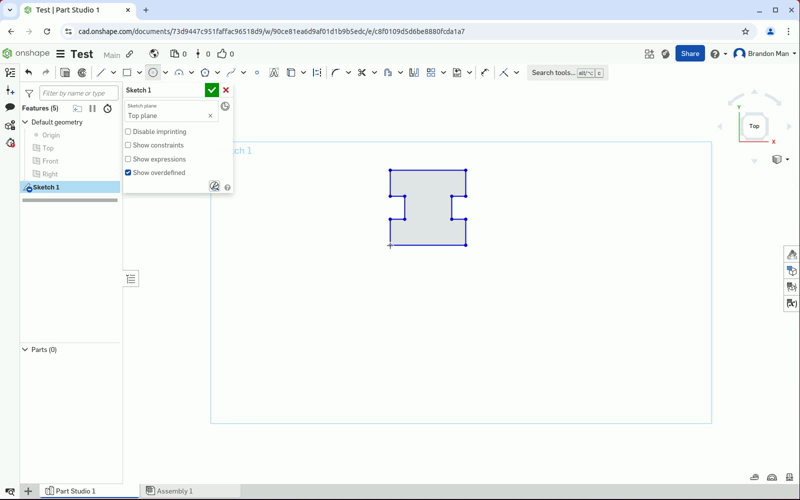
mouse_move(428, 207)
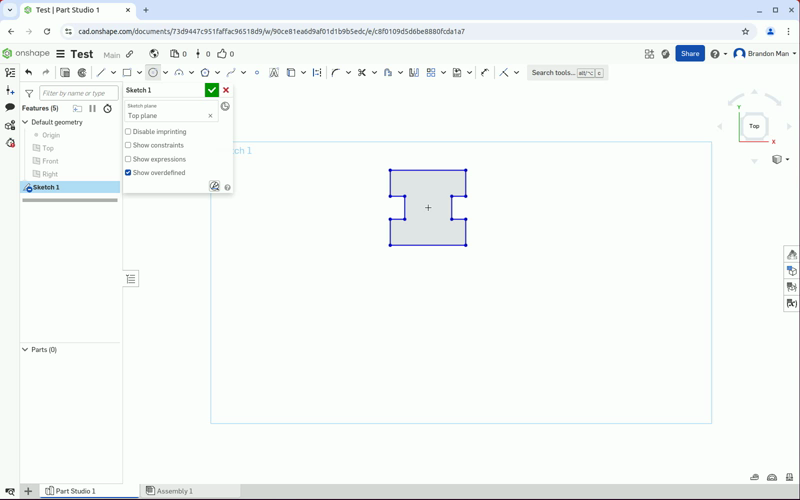
click(428, 207)
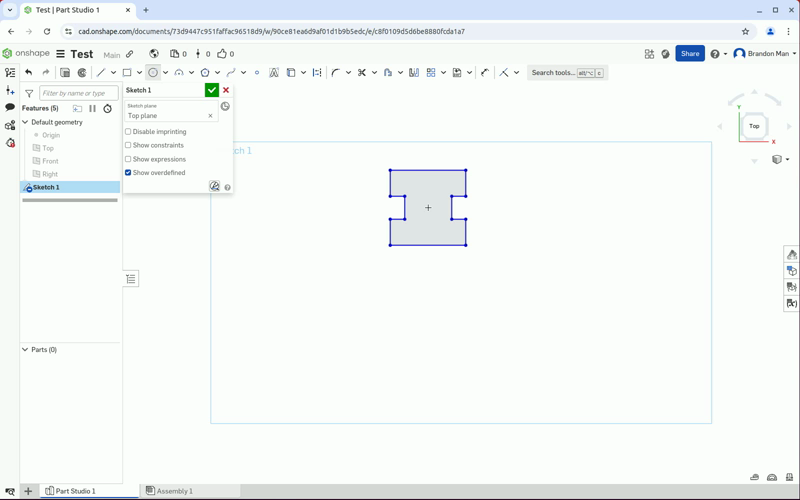
key_up(shift)
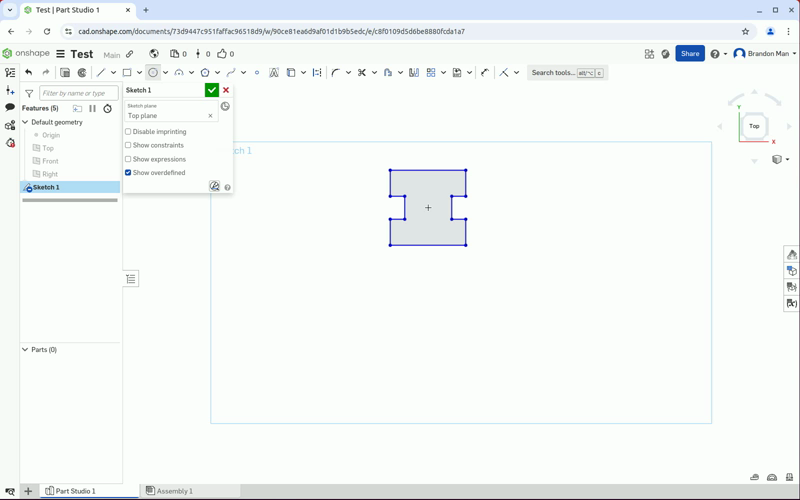
mouse_move(437, 207)
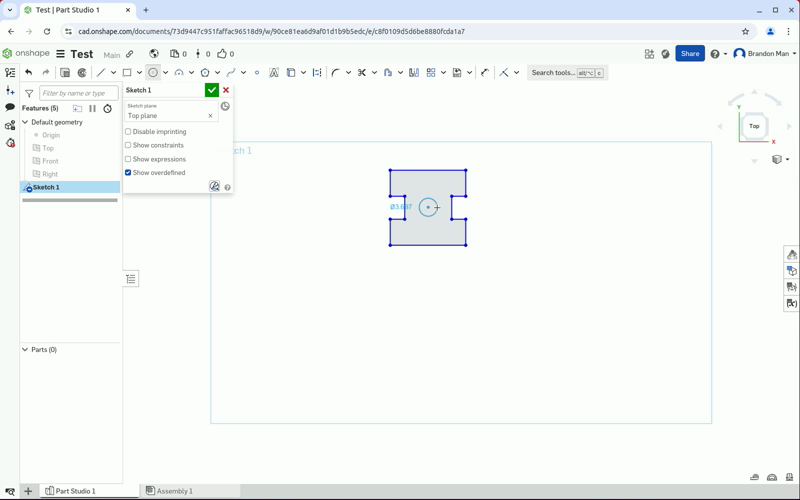
click(437, 207)
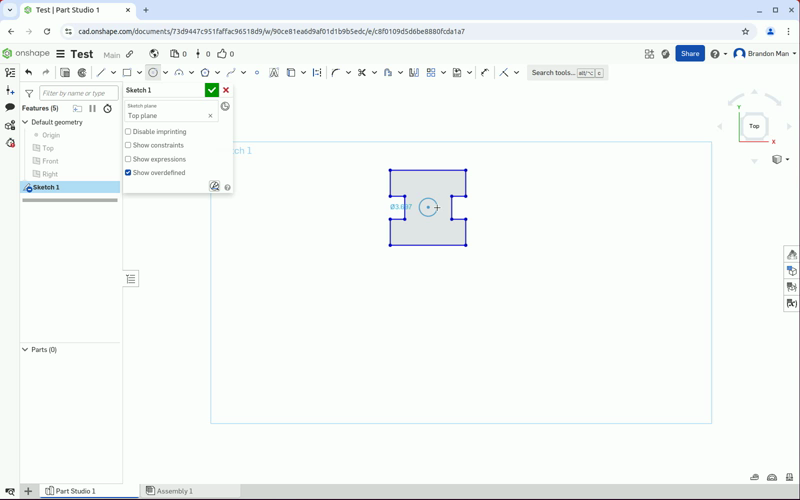
key(esc)
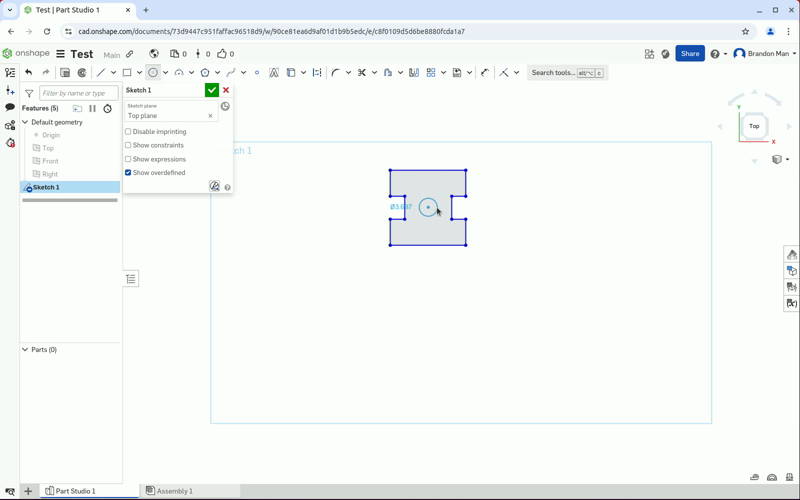
mouse_move(440, 198)
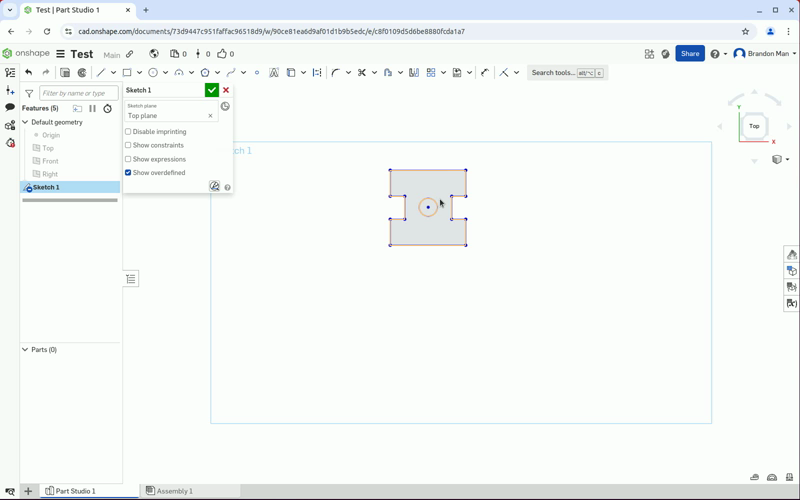
click(440, 198)
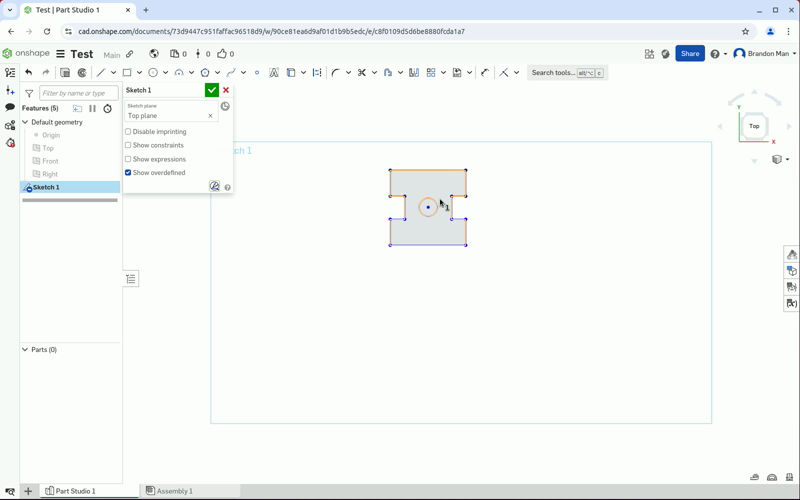
mouse_move(73, 352)
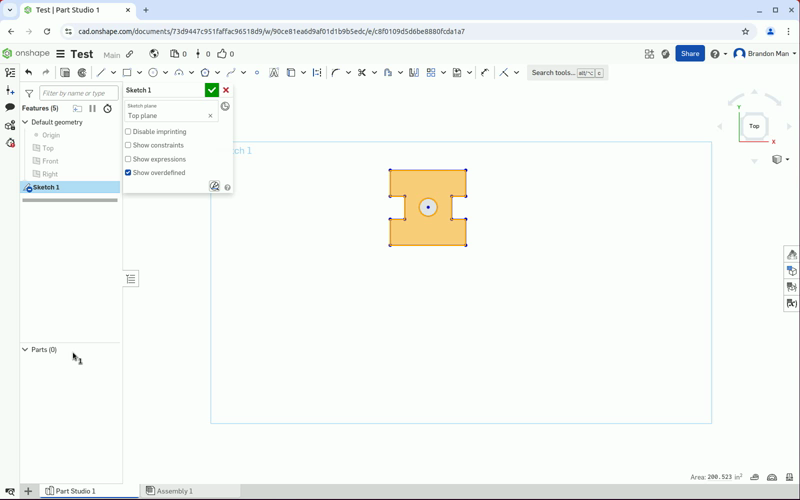
key(shift+y)
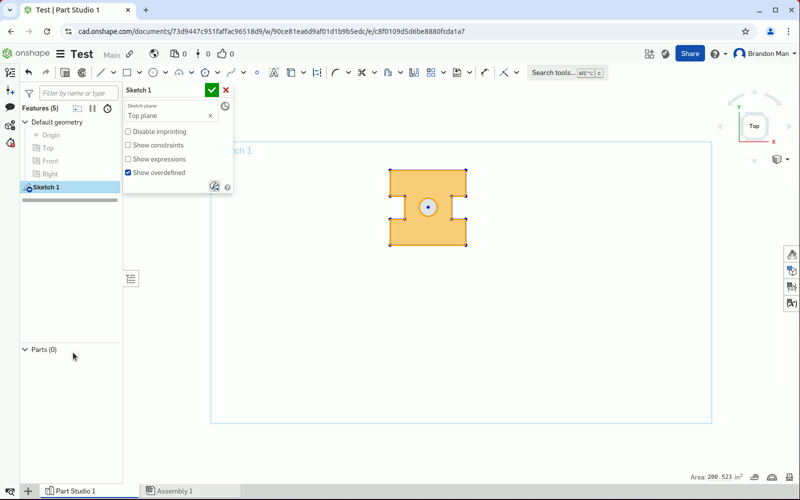
key(shift+e)
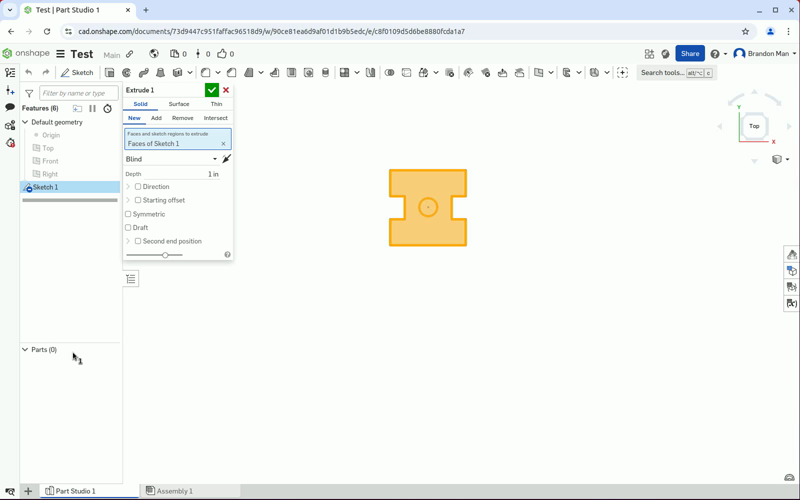
mouse_move(143, 106)
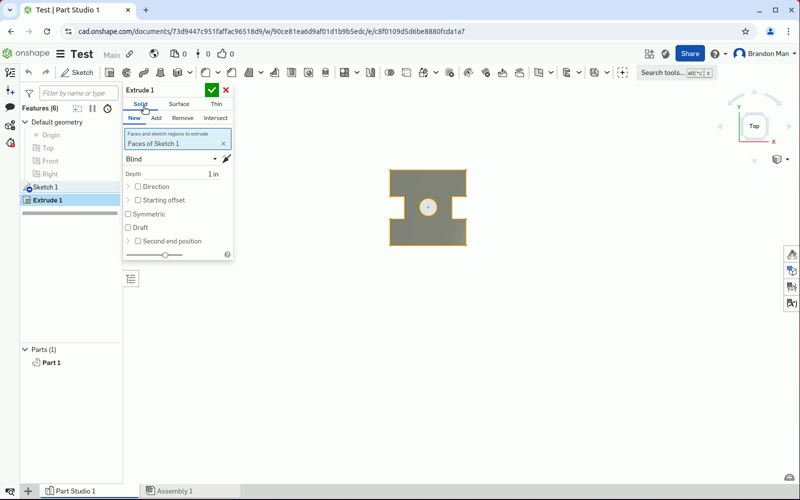
click(143, 106)
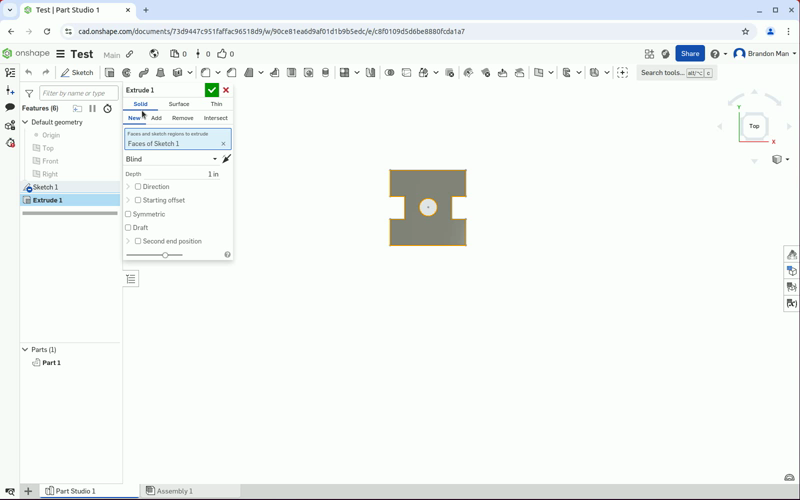
mouse_move(137, 120)
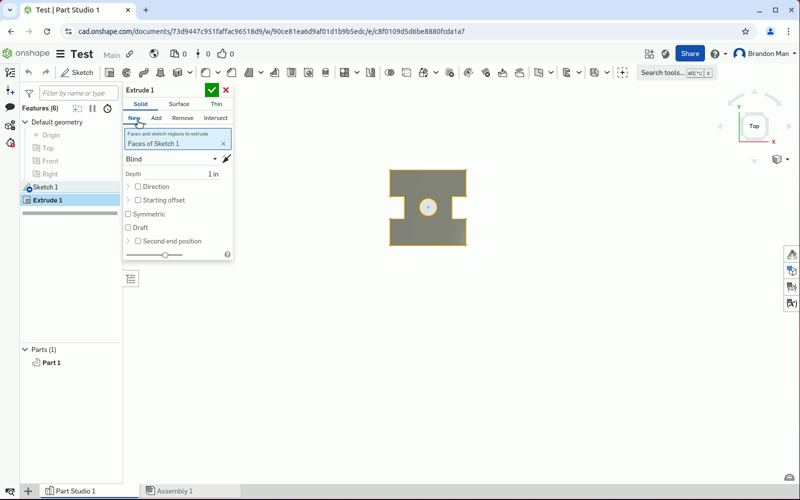
click(137, 120)
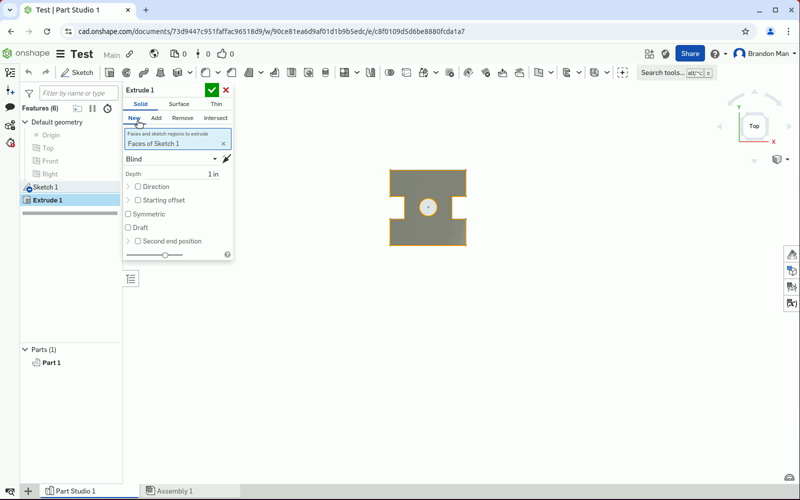
key(tab, 4)
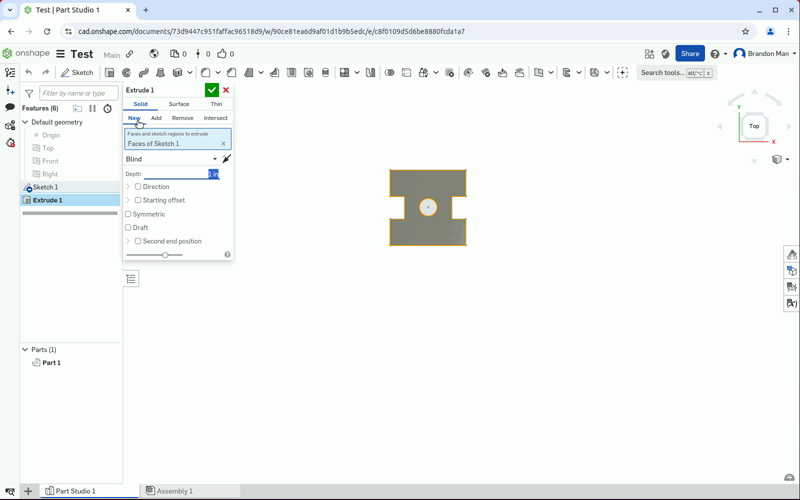
text(3.851)
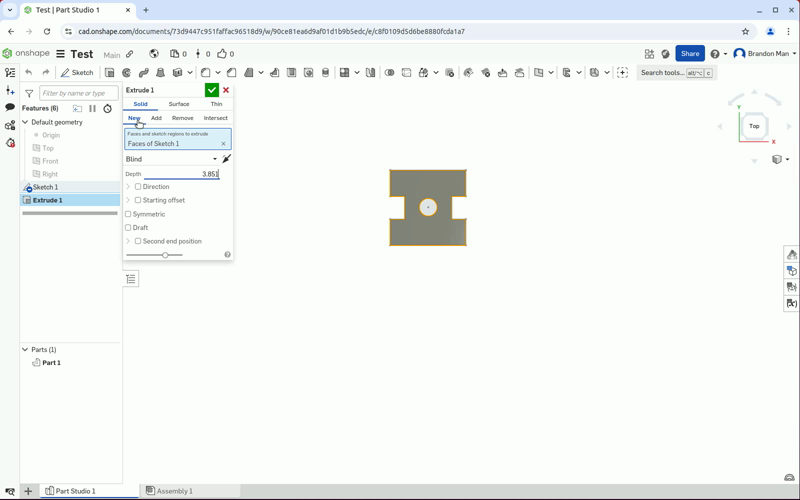
key(enter)
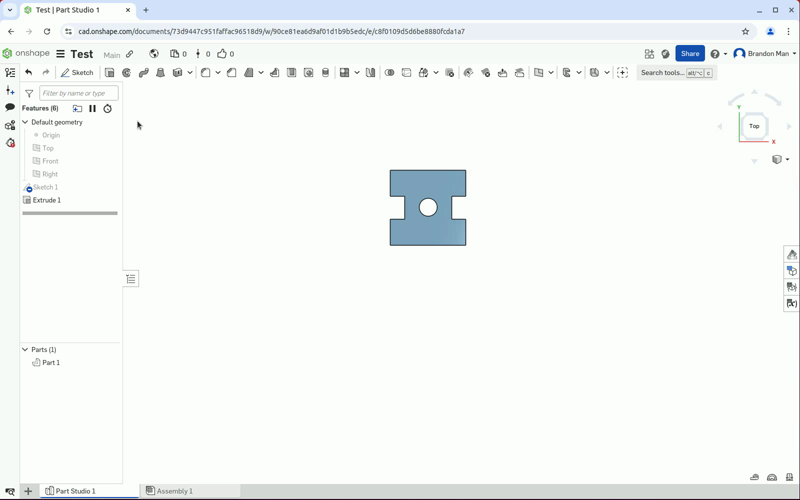
key(shift+h)
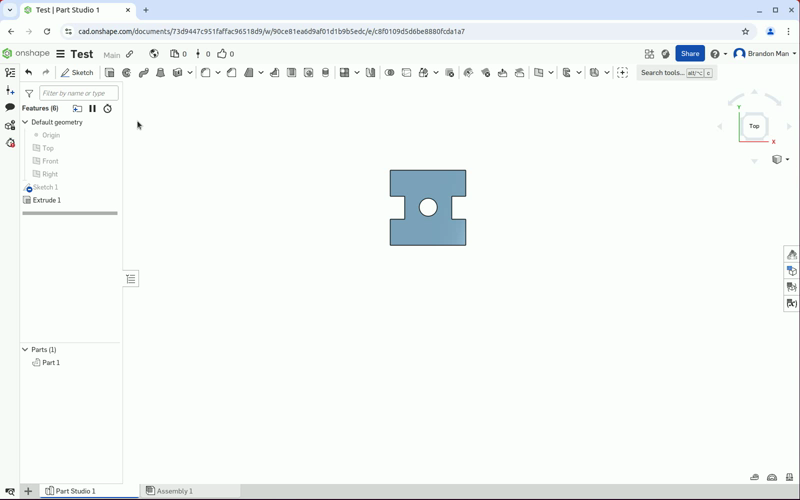
key(shift+h)
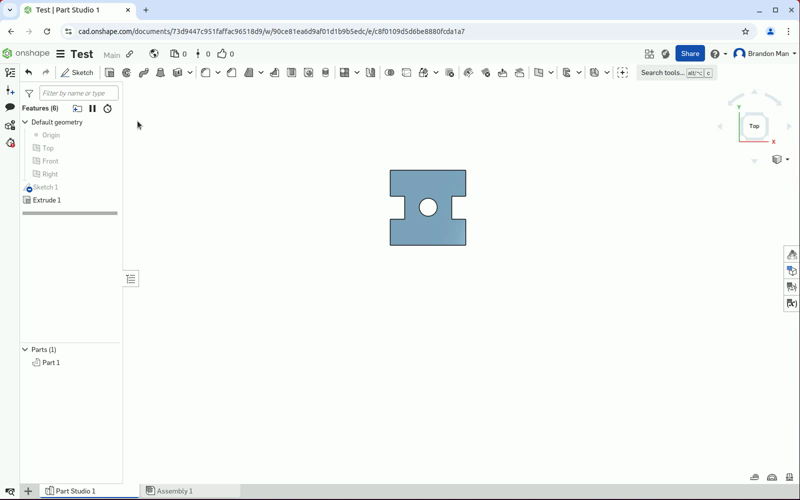
mouse_move(73, 189)
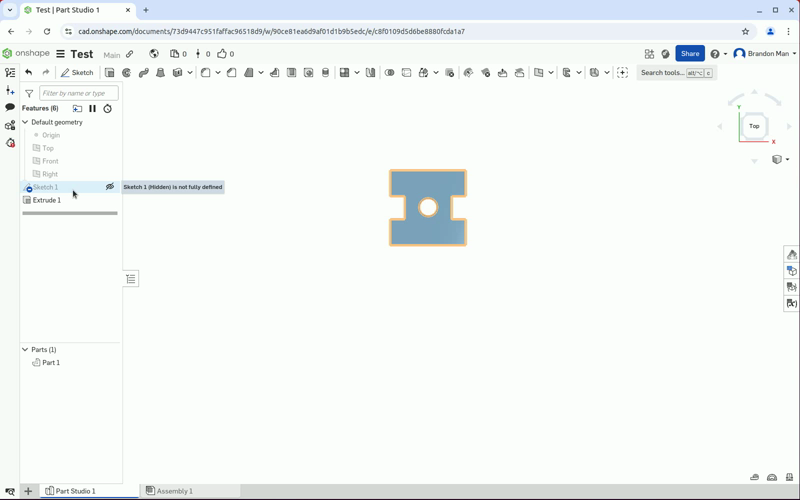
click(73, 189)
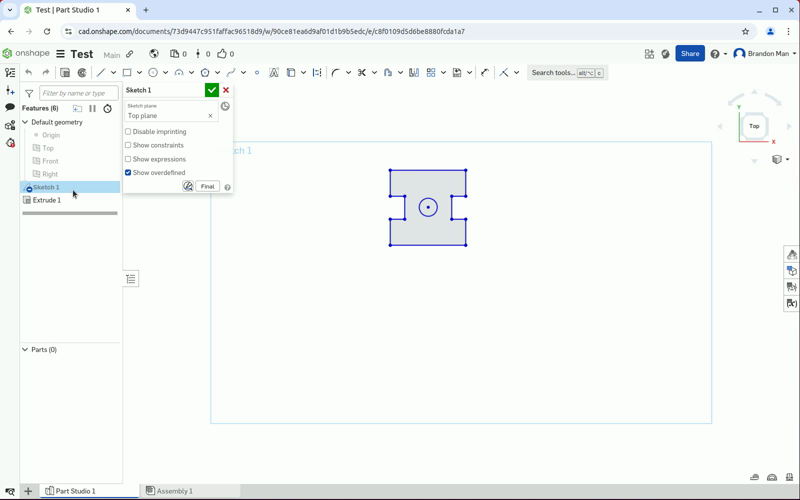
mouse_move(229, 92)
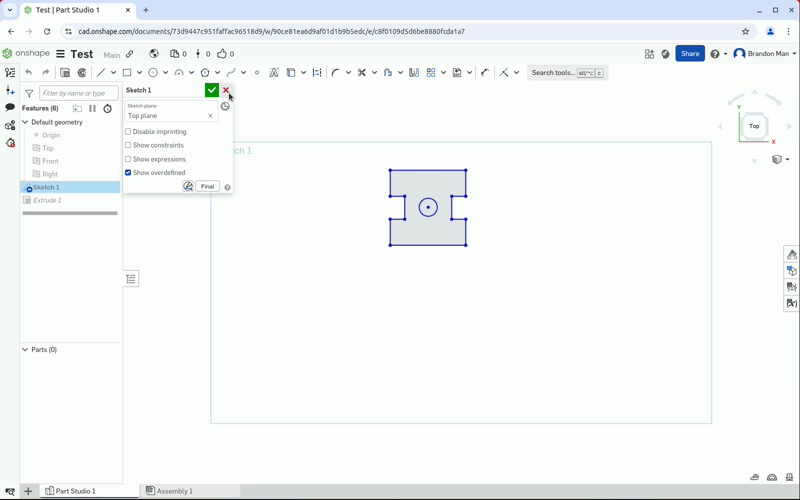
click(229, 92)
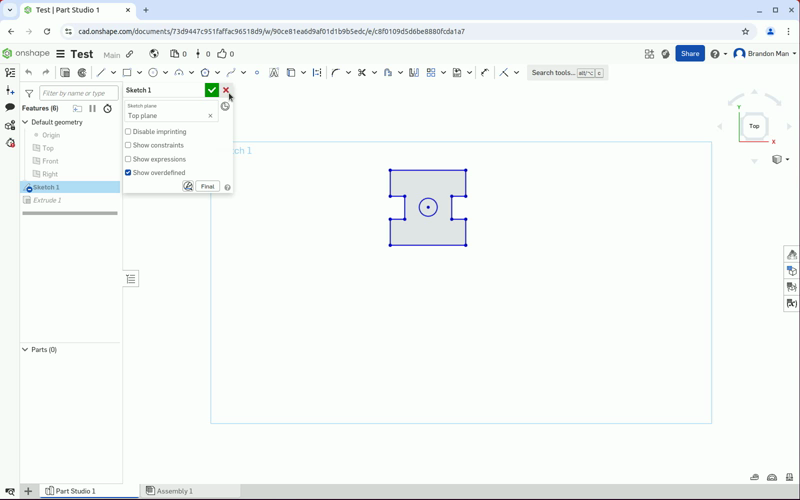
key(shift+s)
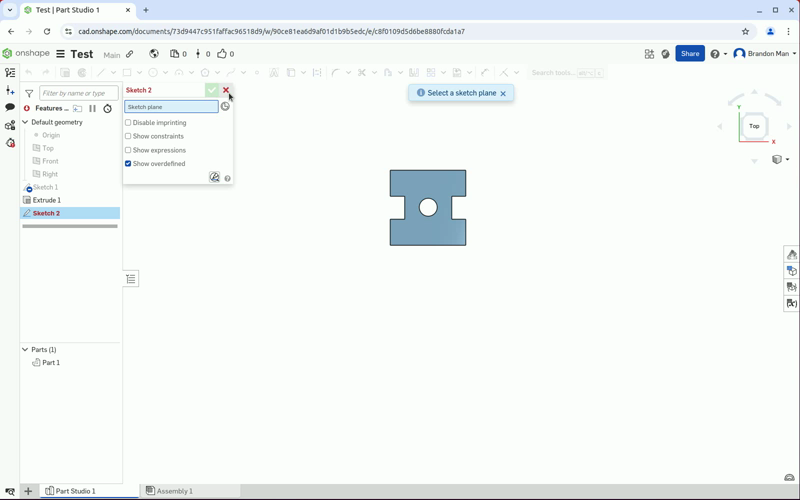
mouse_move(73, 150)
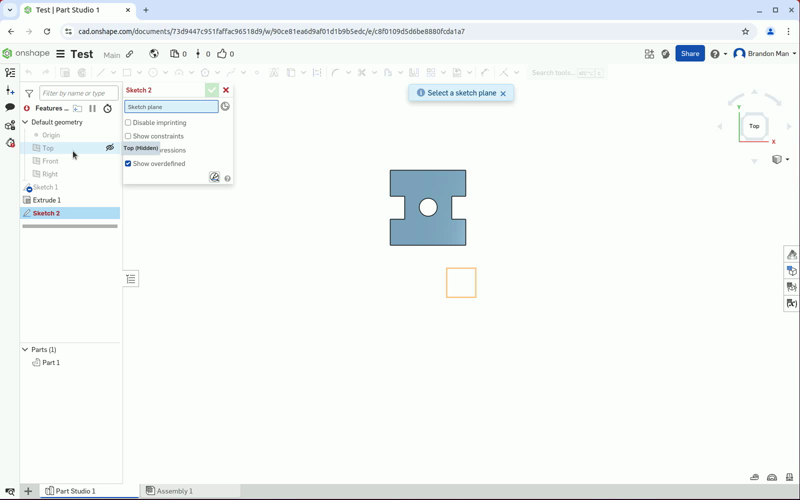
click(73, 150)
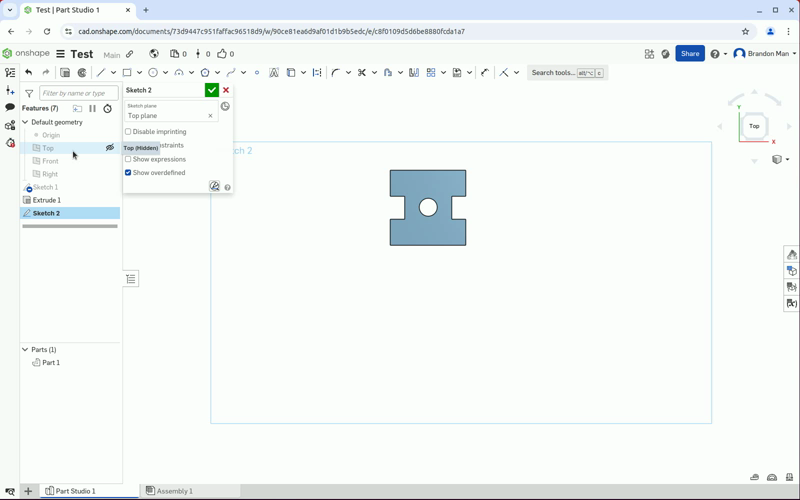
mouse_move(73, 352)
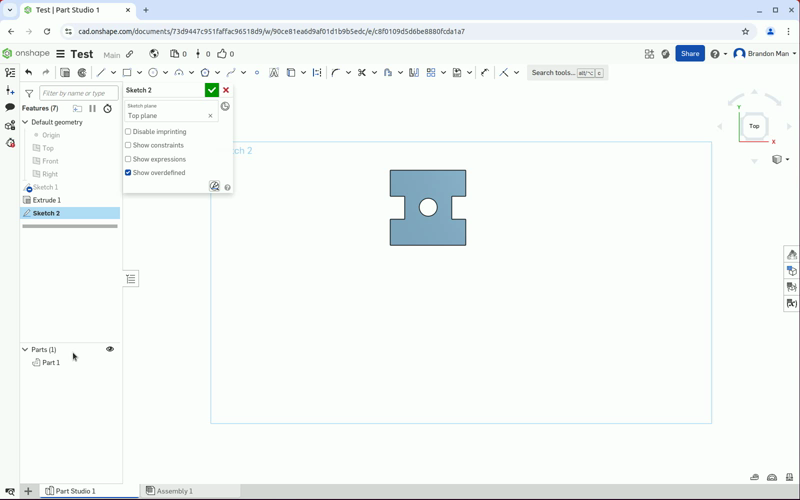
key(y)
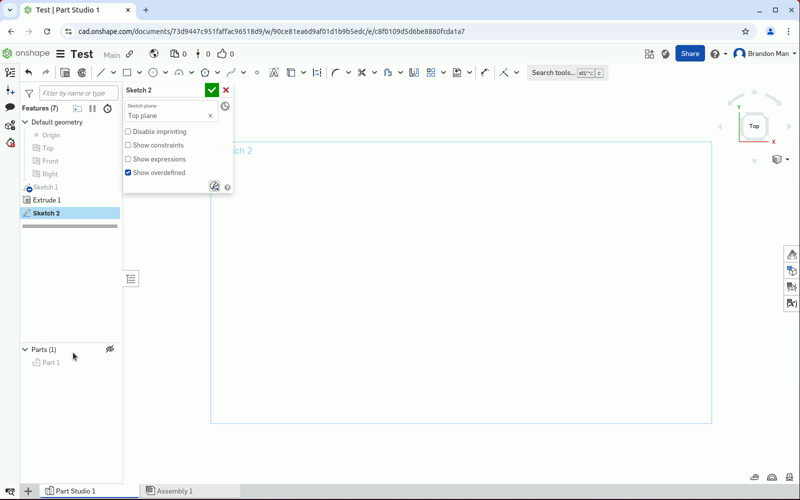
key(l)
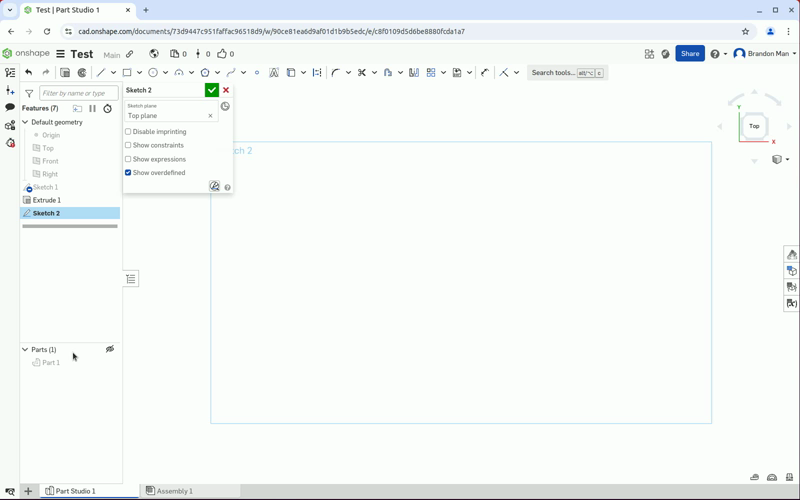
key_down(shift)
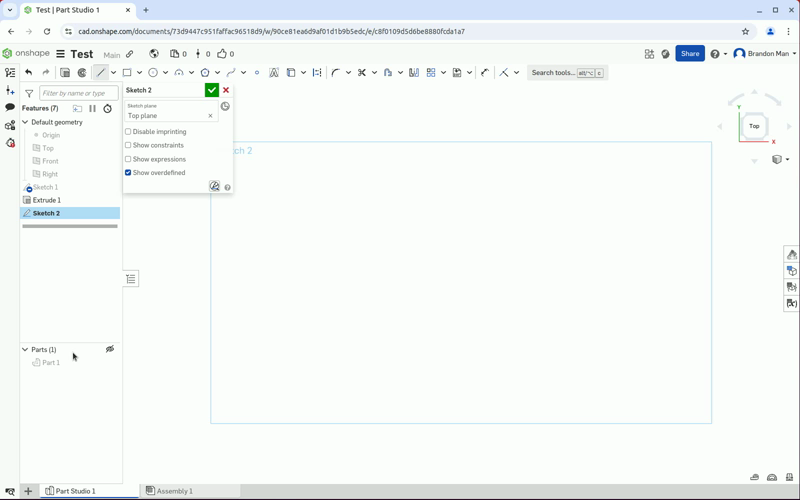
mouse_move(390, 282)
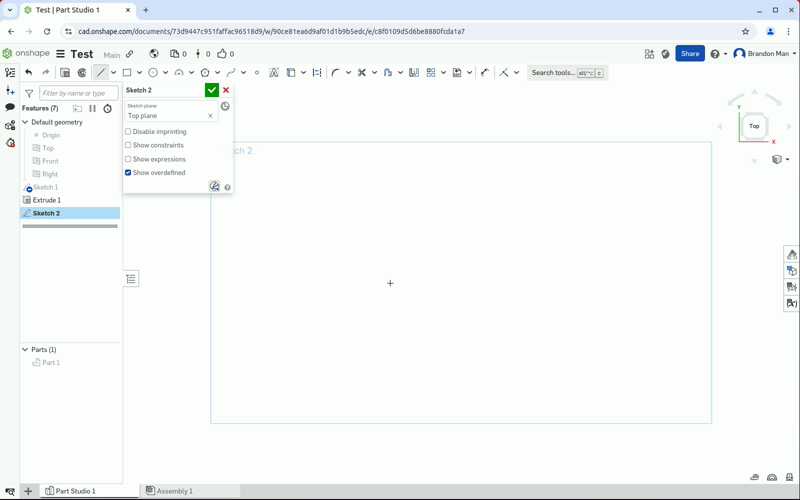
click(390, 282)
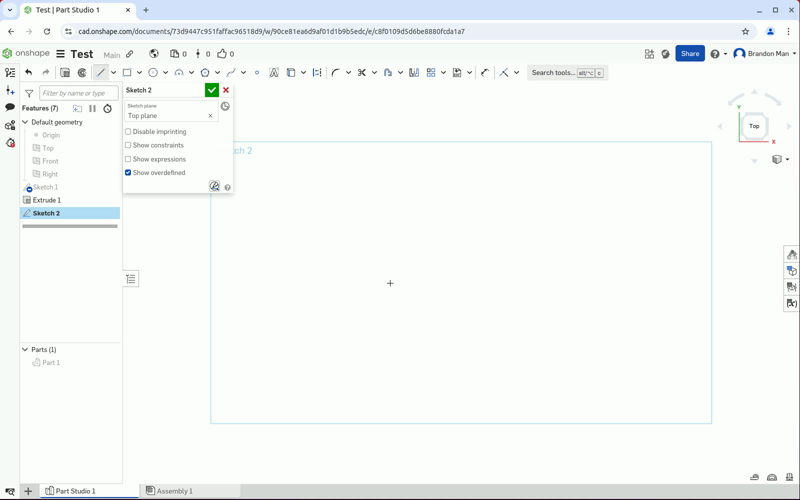
key_up(shift)
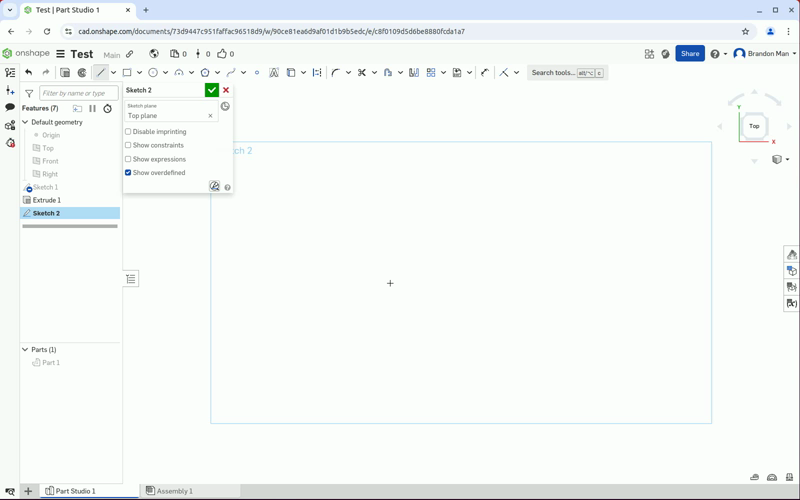
key_down(shift)
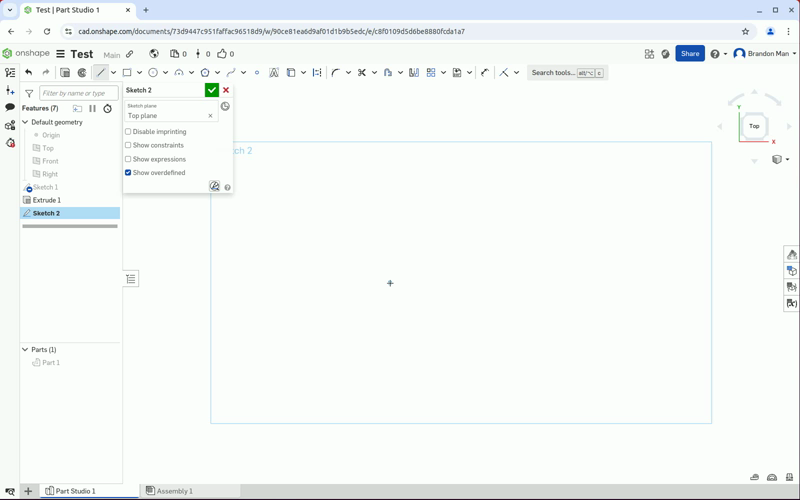
mouse_move(465, 282)
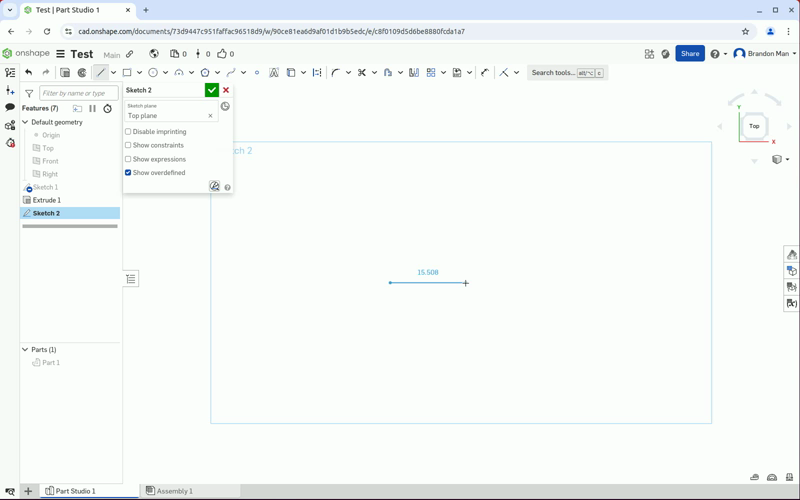
click(465, 282)
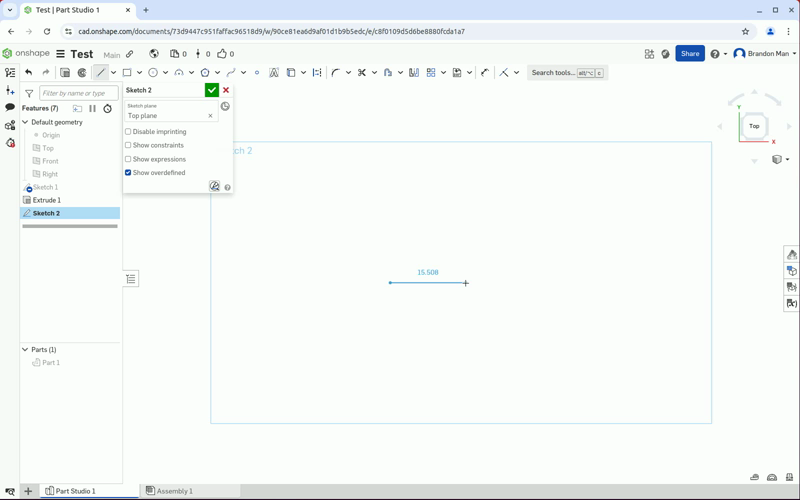
key_up(shift)
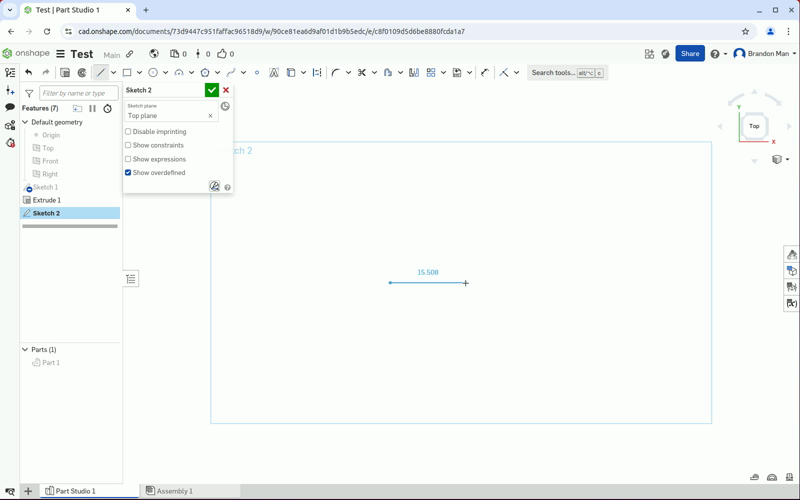
key_down(shift)
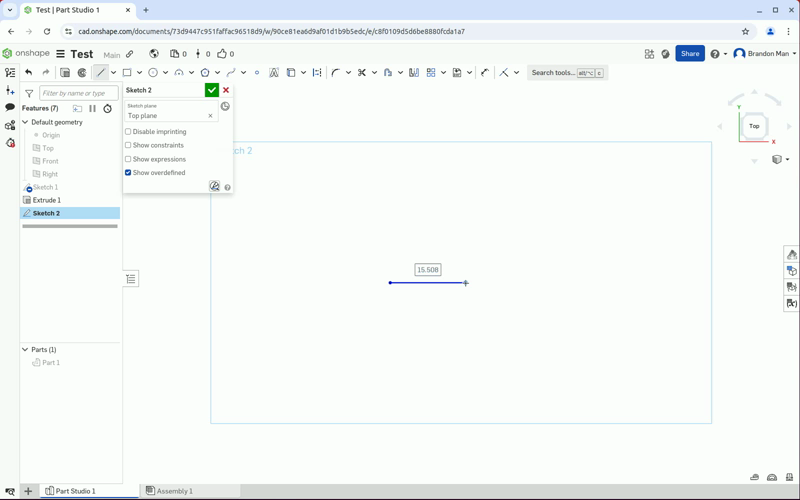
mouse_move(495, 282)
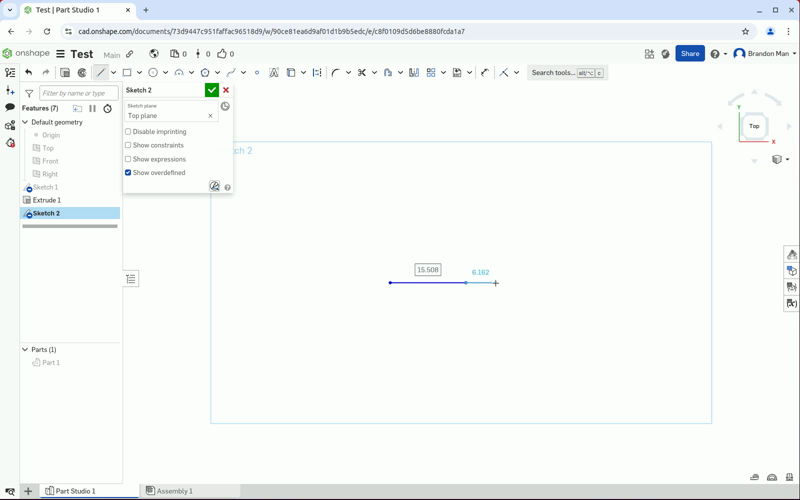
mouse_move(465, 244)
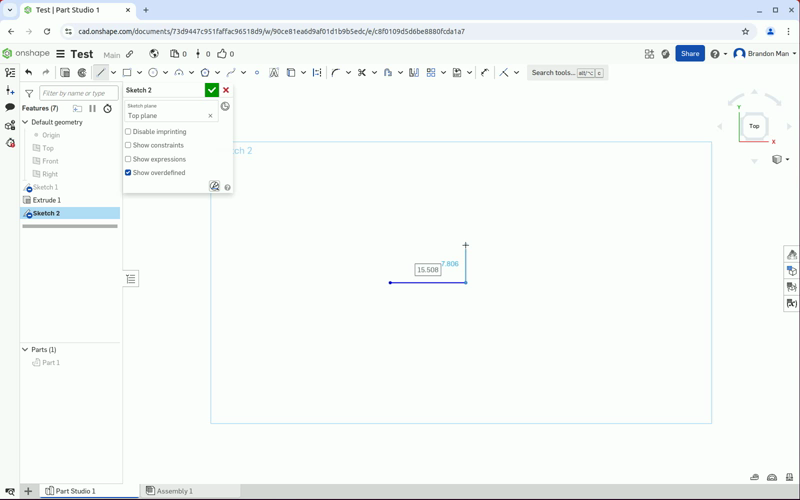
click(465, 244)
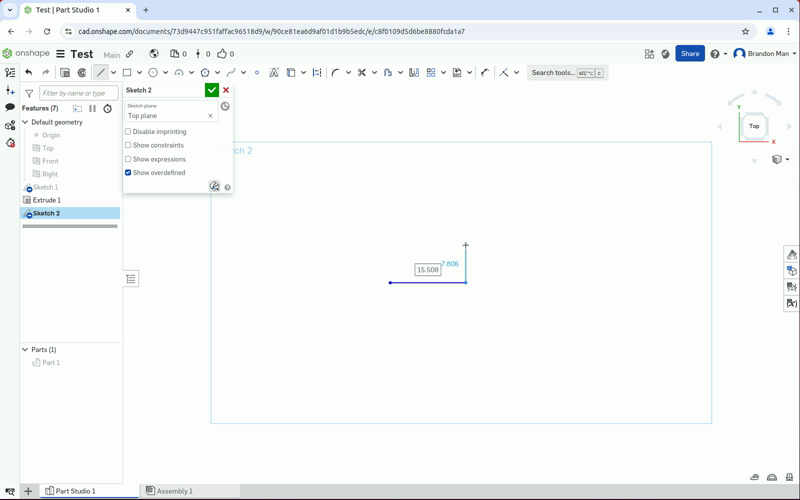
key_up(shift)
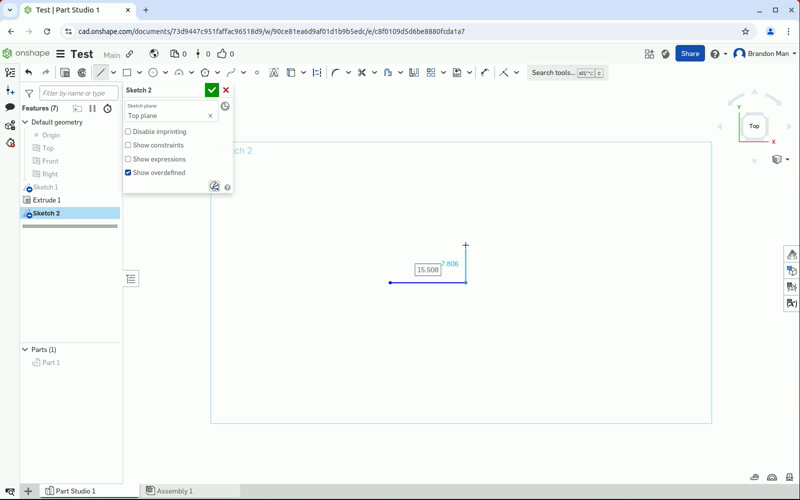
key_down(shift)
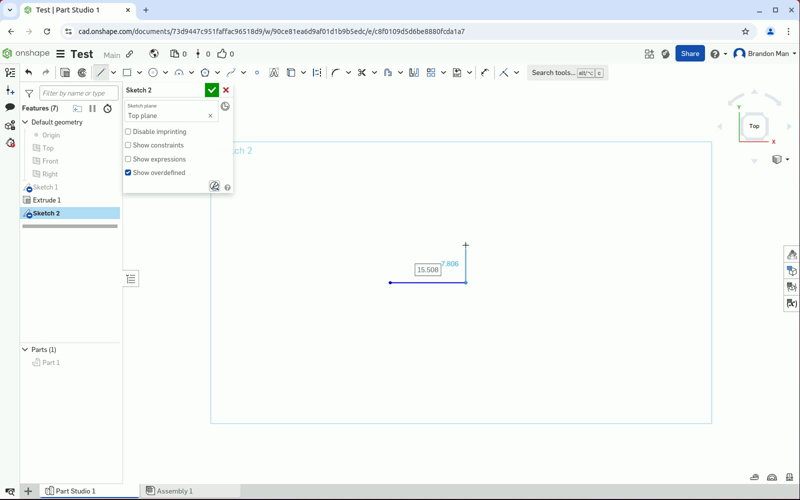
mouse_move(390, 244)
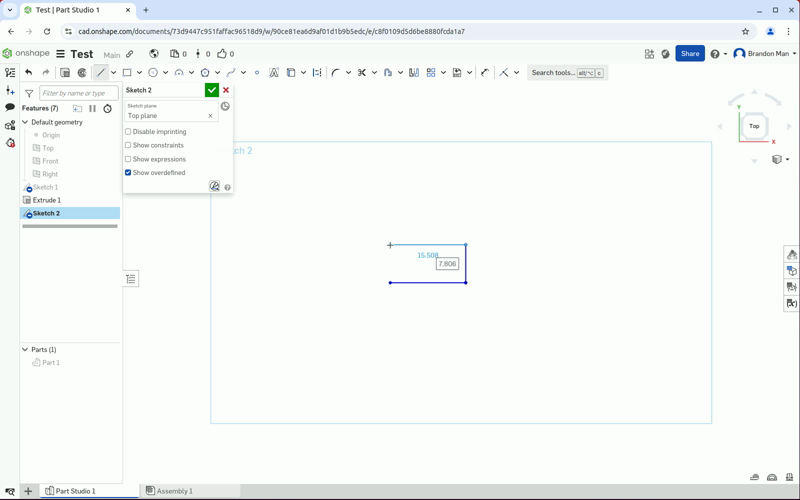
click(390, 244)
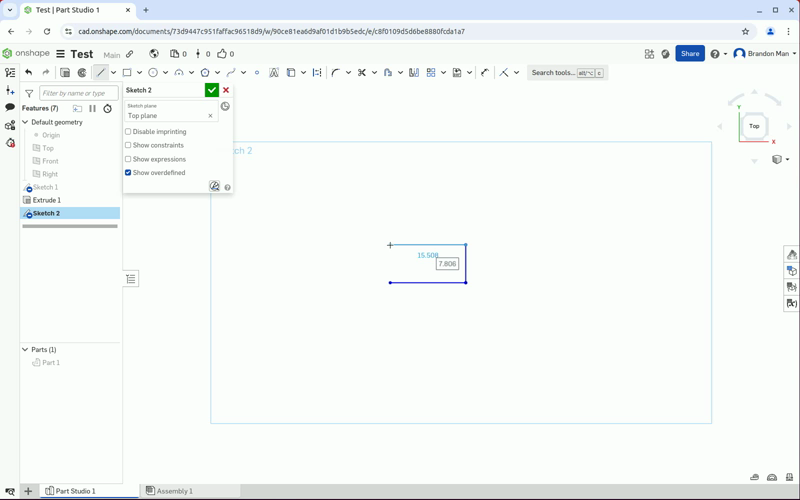
key_up(shift)
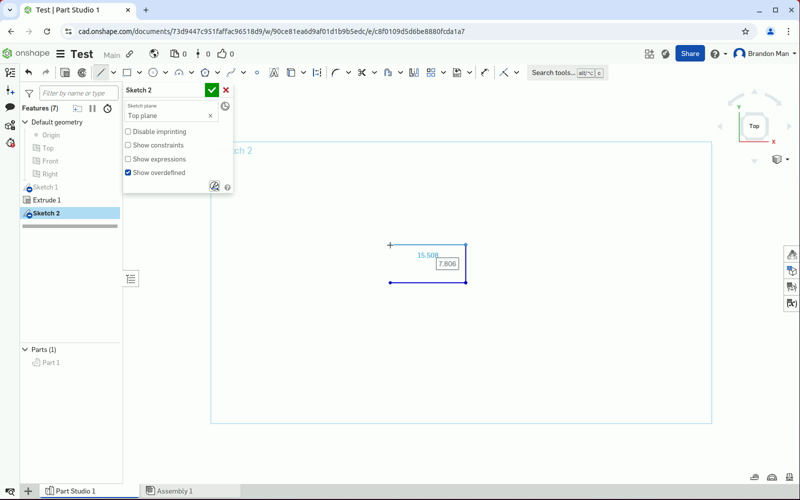
mouse_move(420, 244)
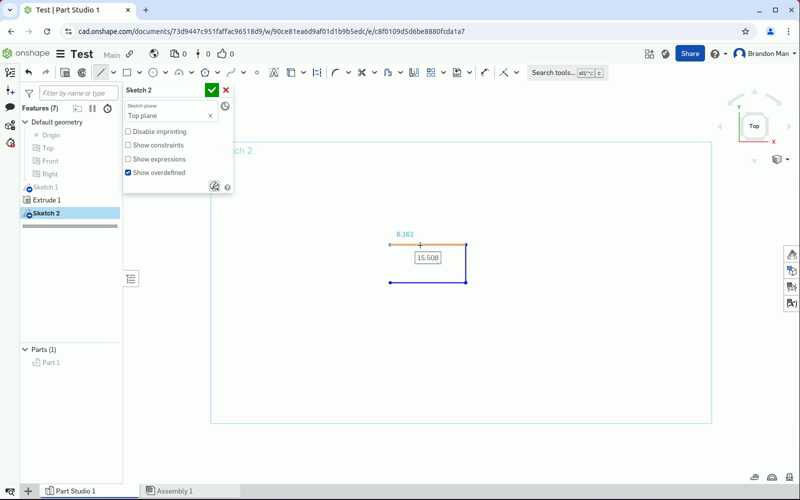
key_down(shift)
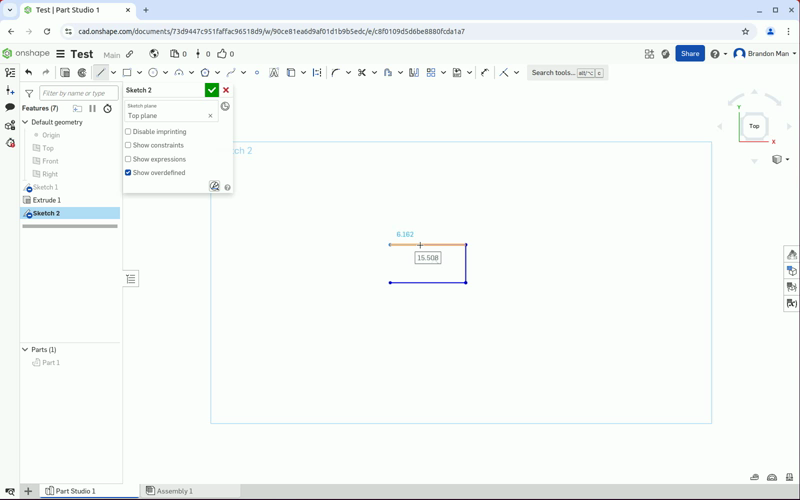
mouse_move(390, 282)
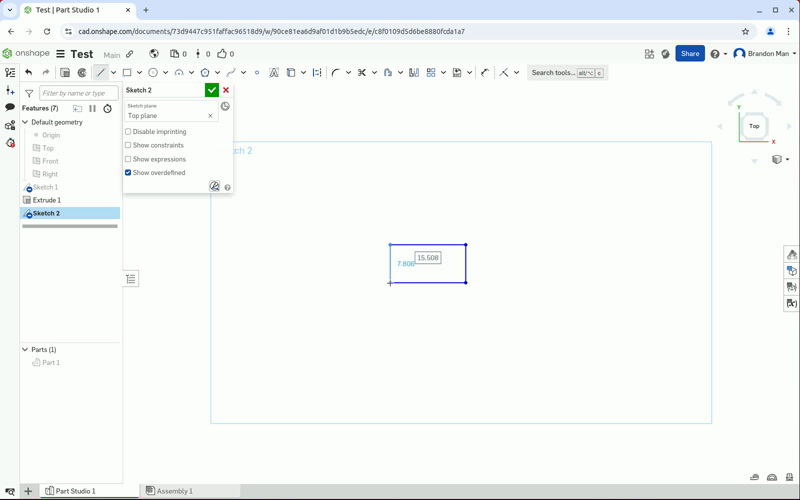
key_up(shift)
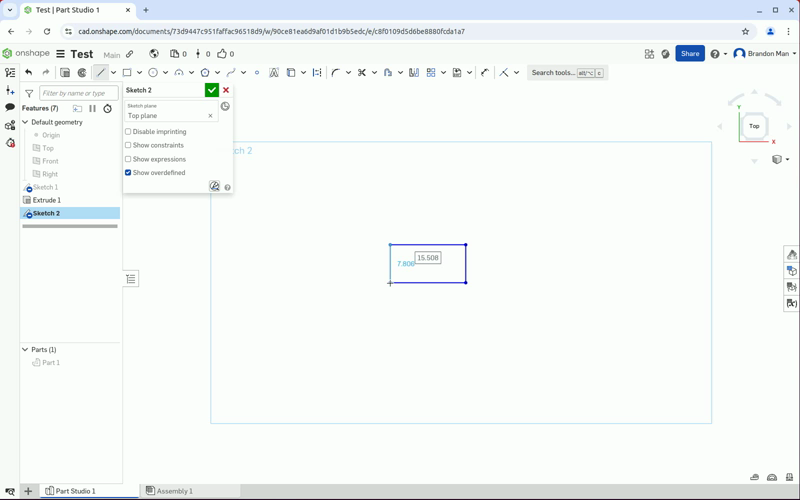
click(390, 282)
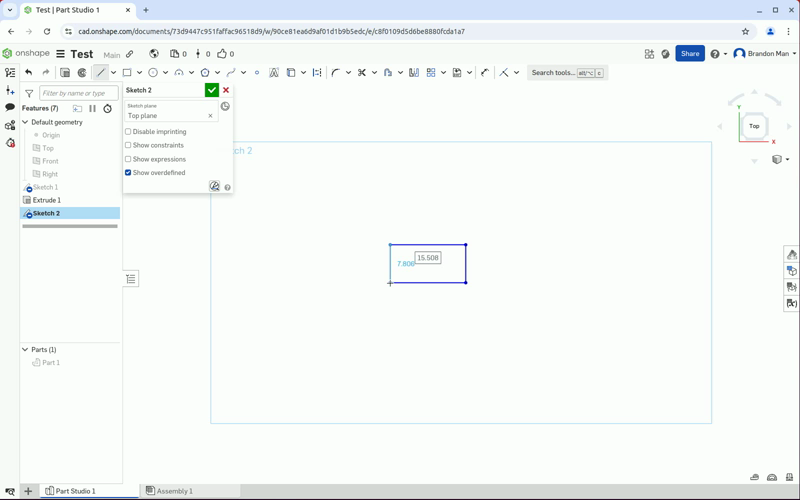
key(esc)
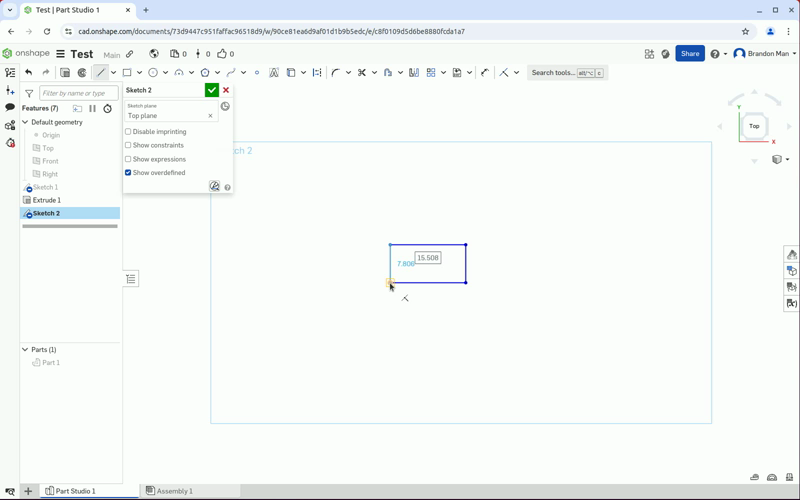
key(c)
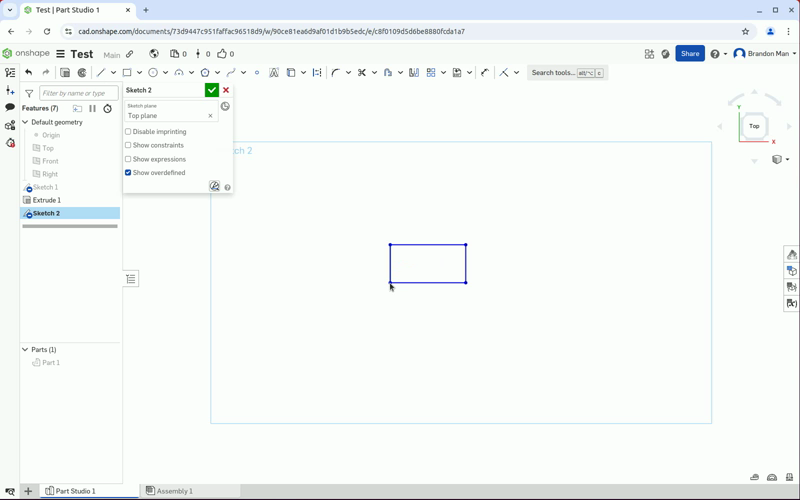
key_down(shift)
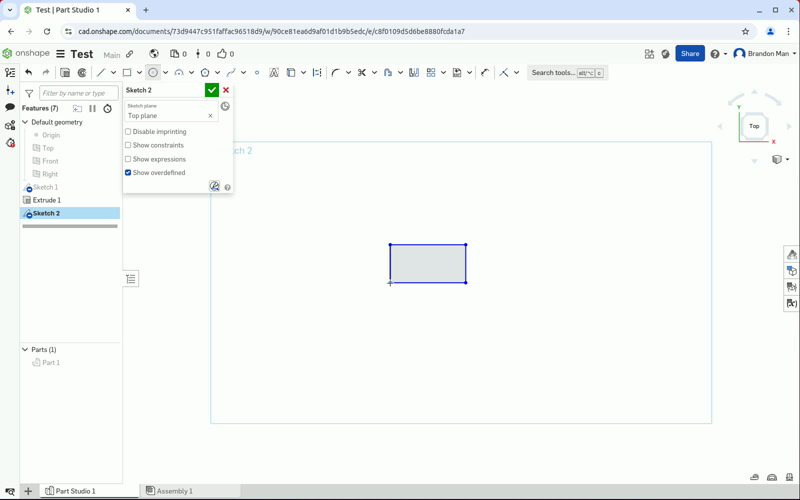
mouse_move(428, 264)
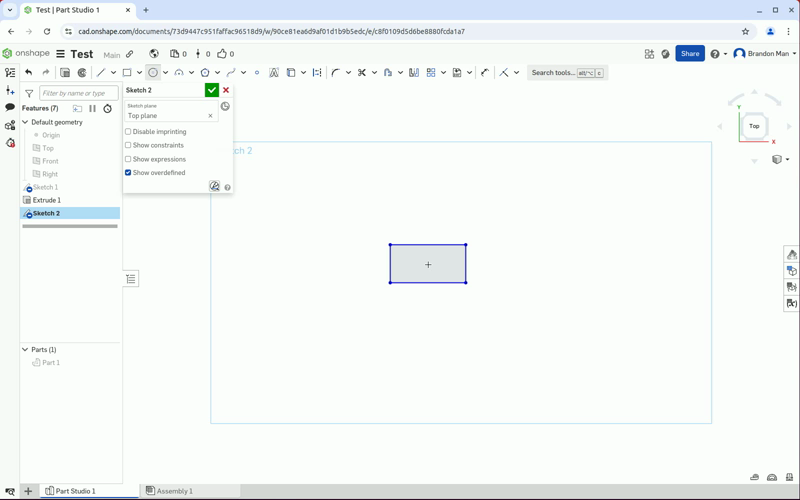
click(428, 264)
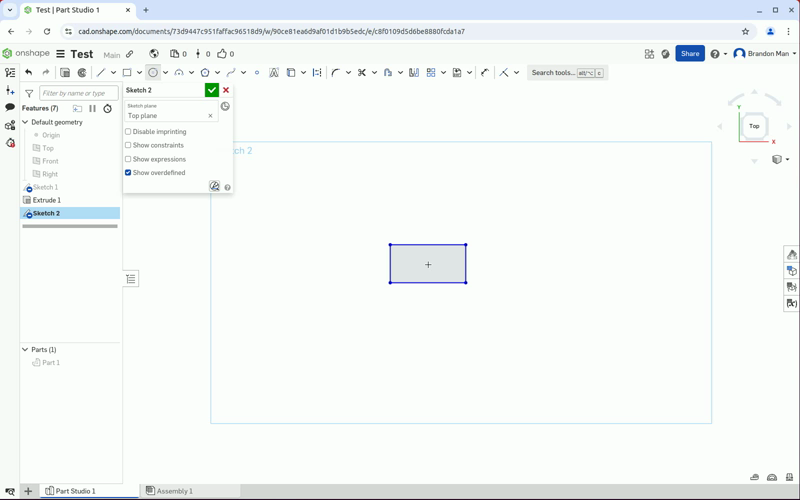
key_up(shift)
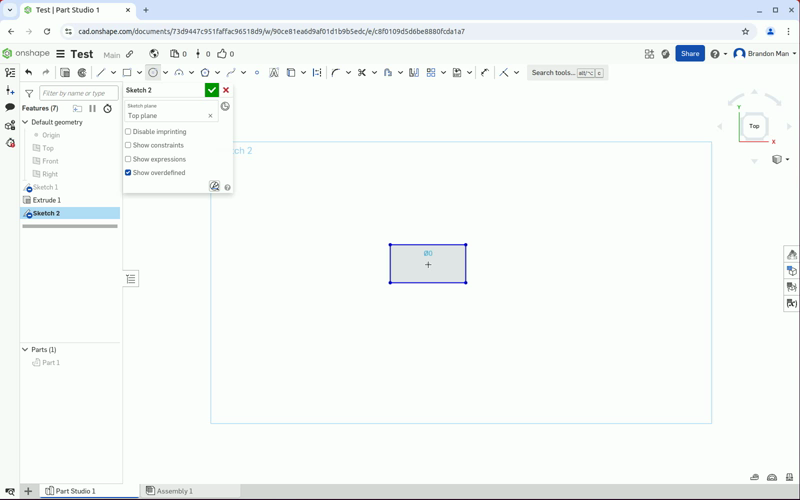
mouse_move(437, 264)
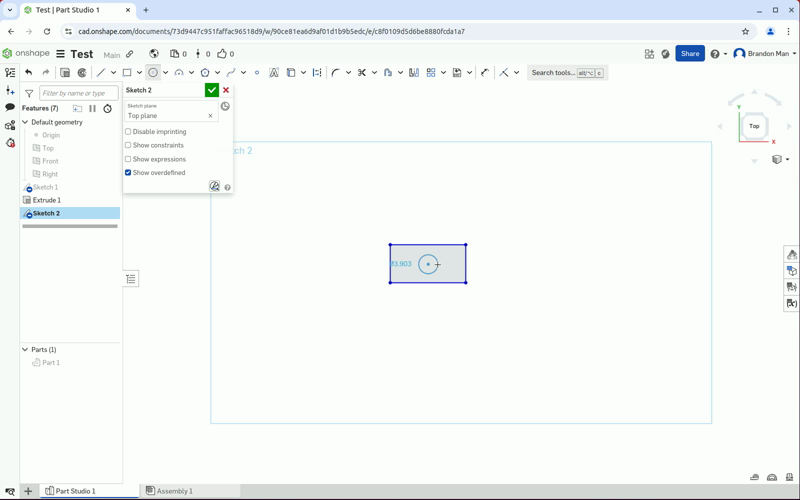
click(437, 264)
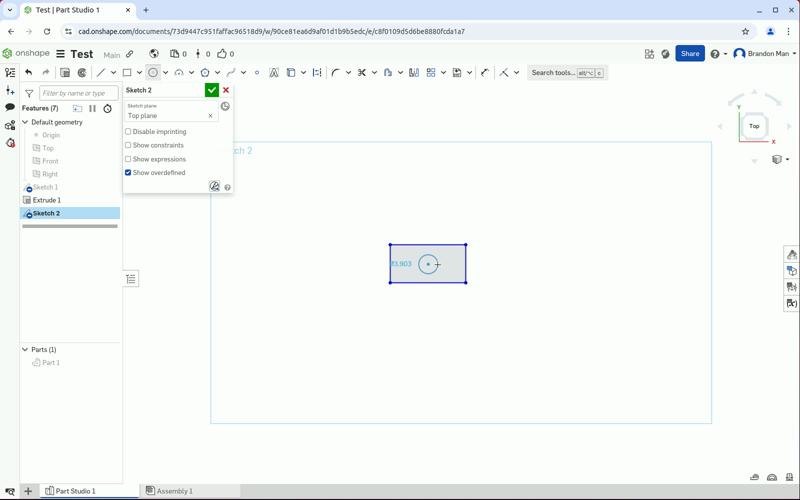
key(esc)
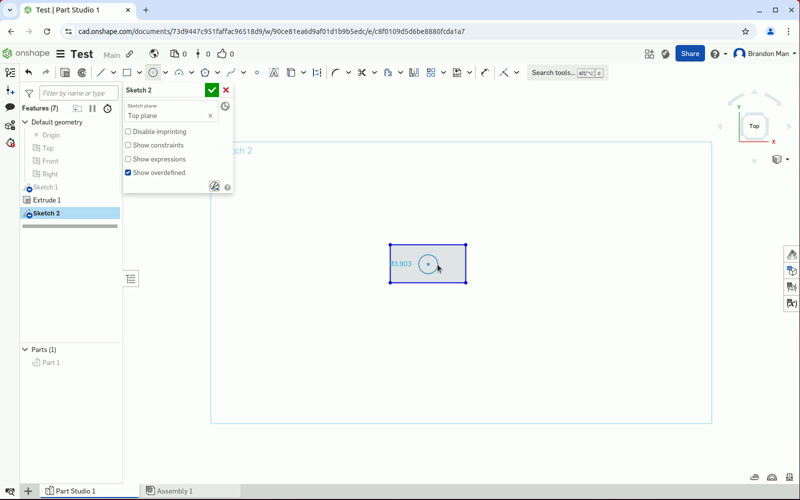
mouse_move(441, 279)
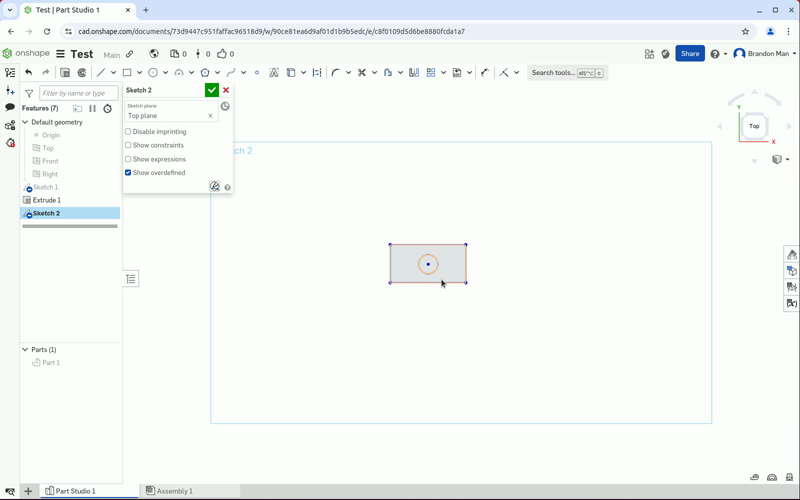
click(441, 279)
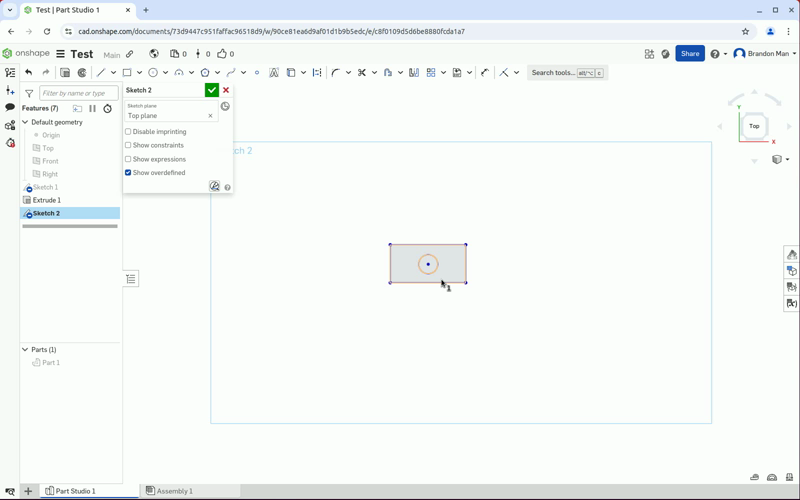
mouse_move(73, 352)
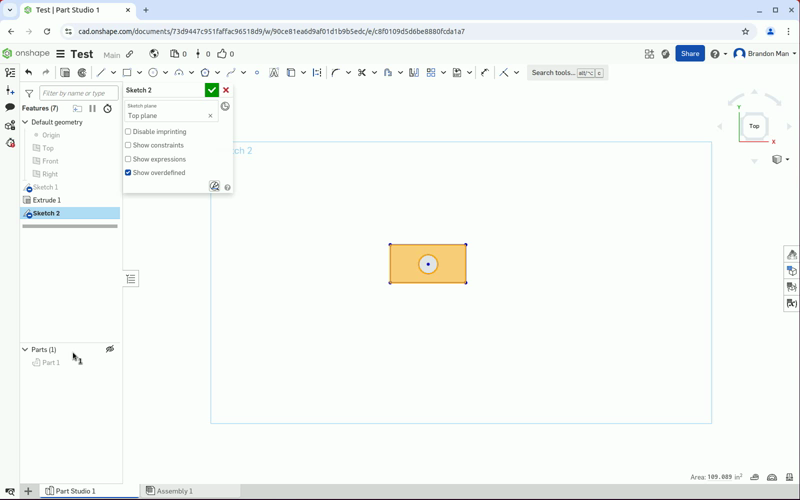
key(shift+y)
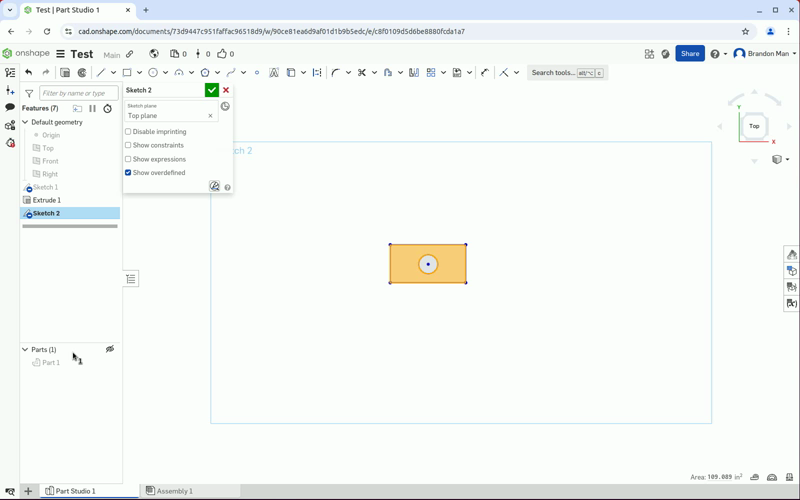
key(shift+e)
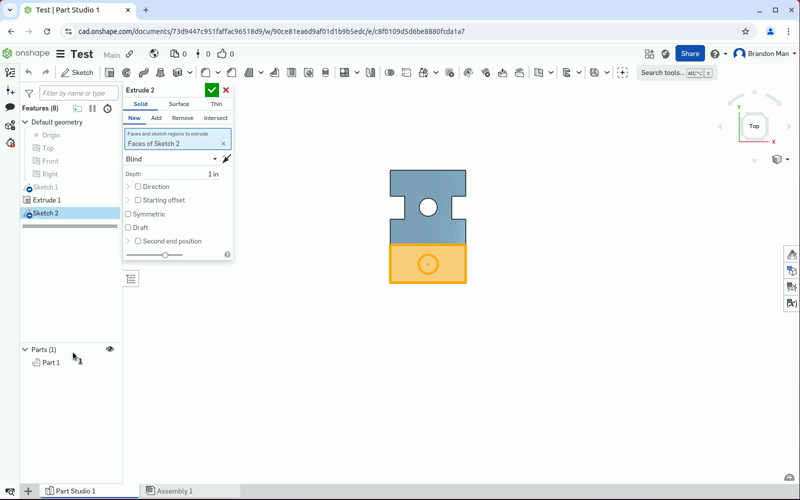
mouse_move(143, 106)
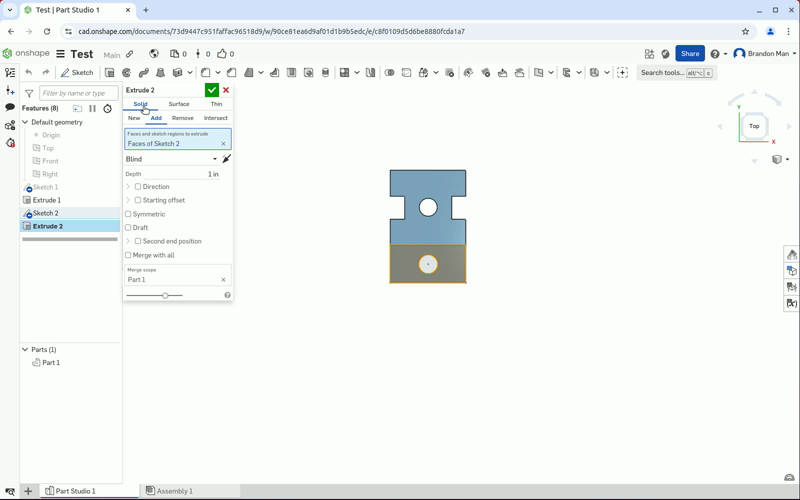
click(143, 106)
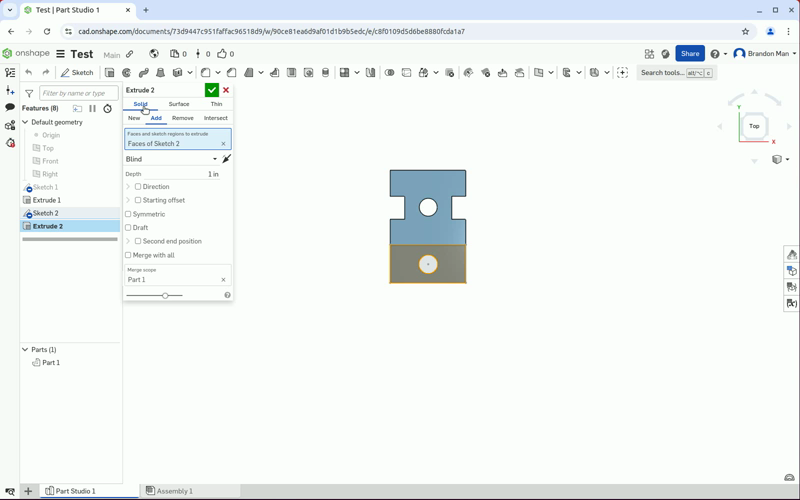
mouse_move(137, 120)
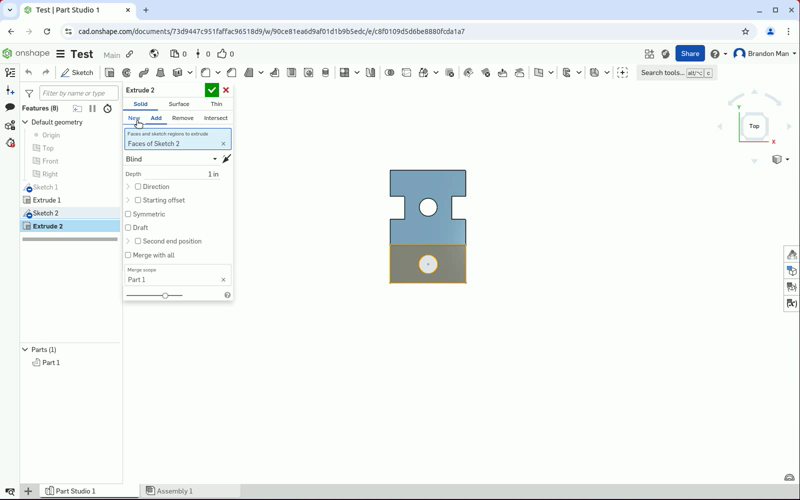
click(137, 120)
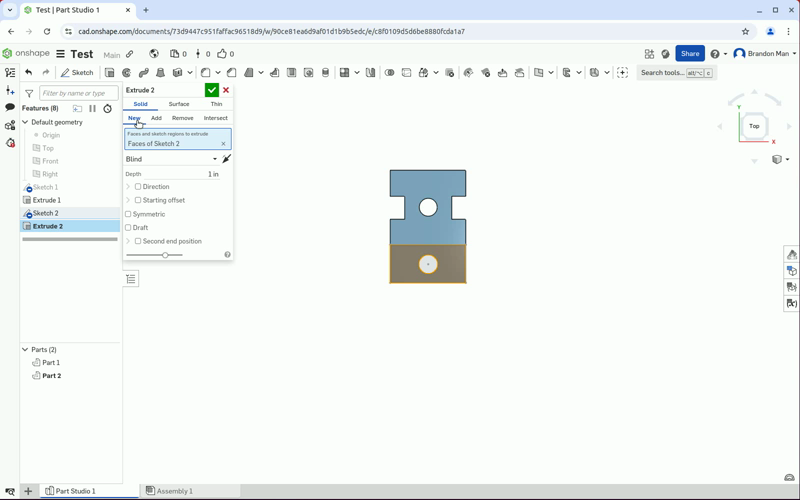
key(tab, 4)
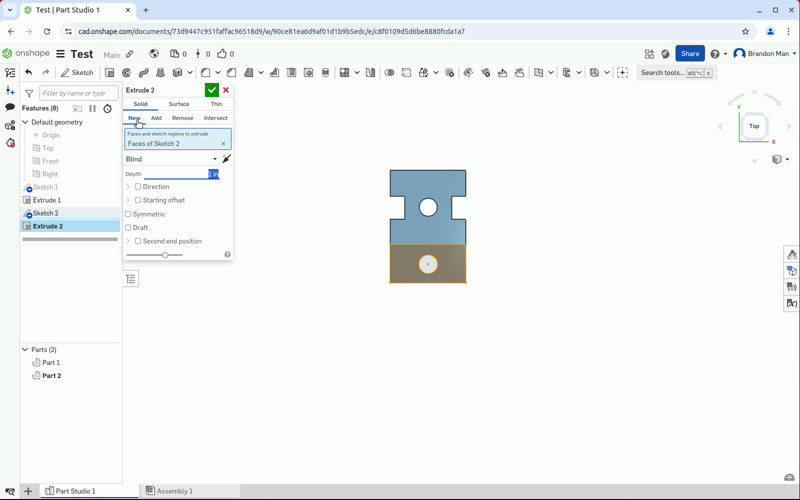
text(3.851)
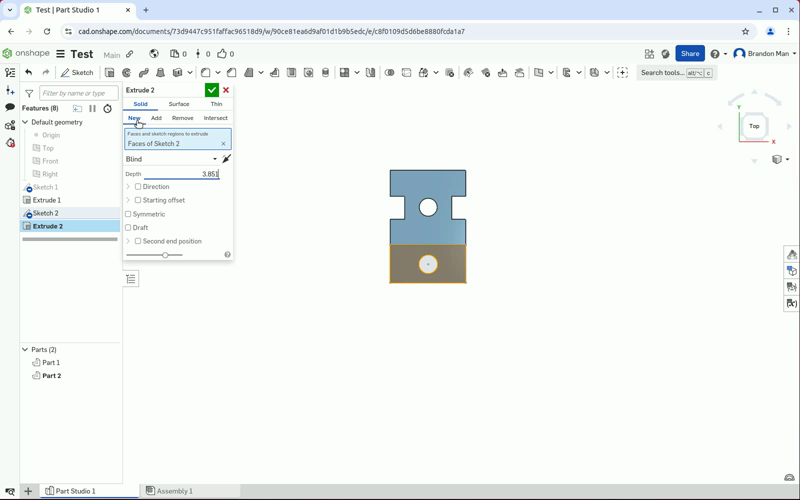
key(enter)
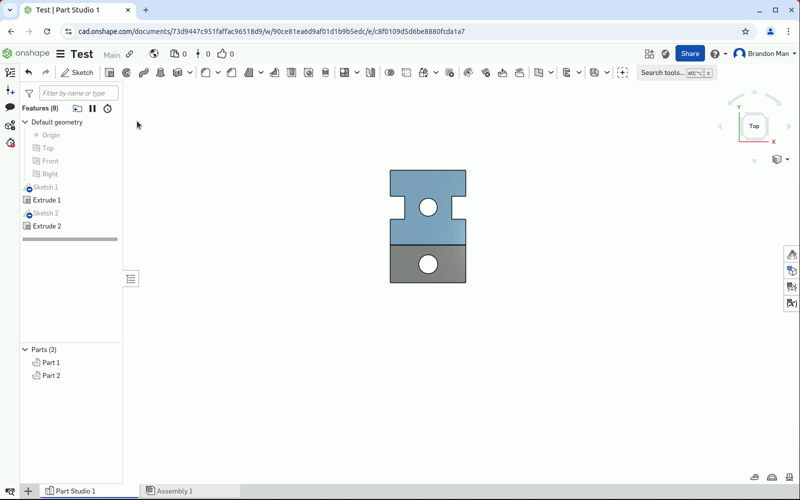
key(shift+h)
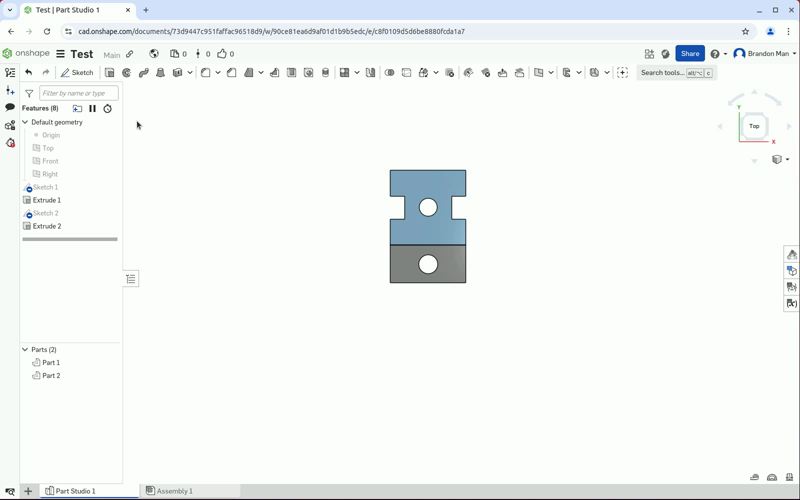
key(shift+h)
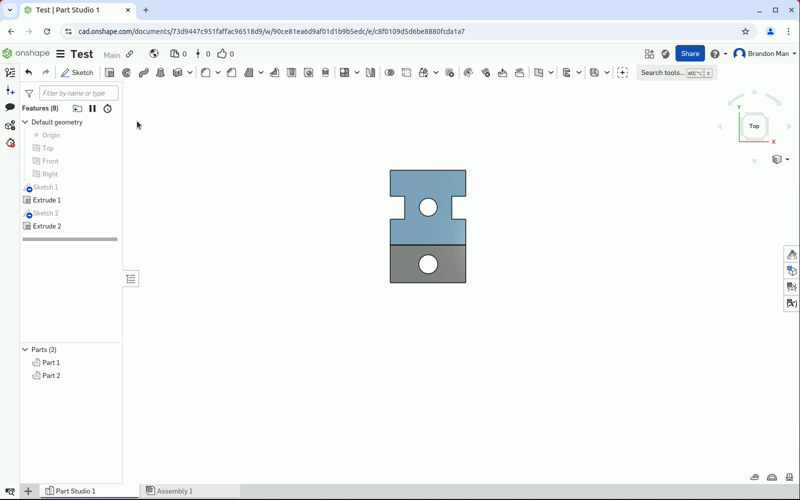
mouse_move(73, 189)
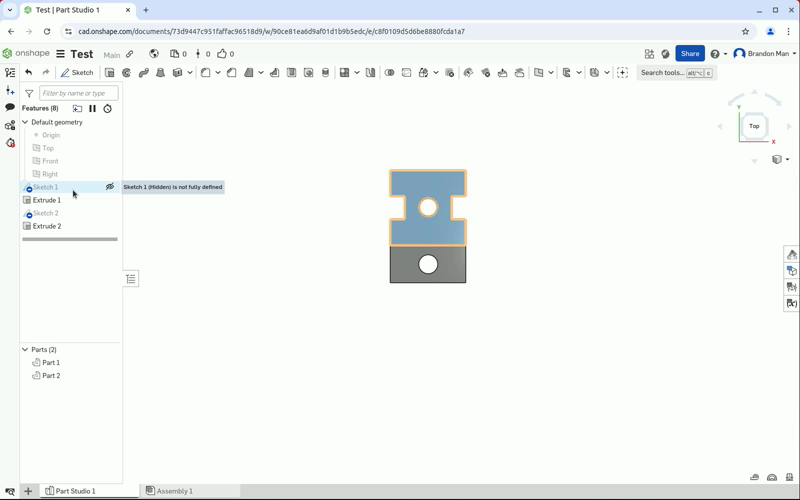
click(73, 189)
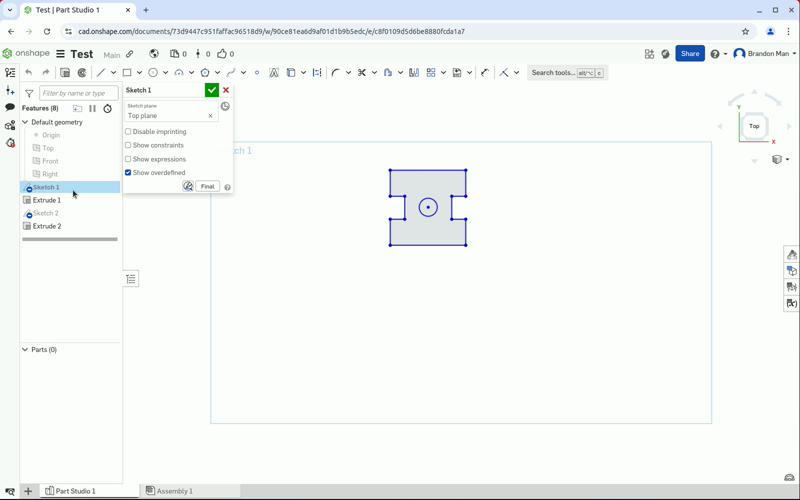
mouse_move(229, 92)
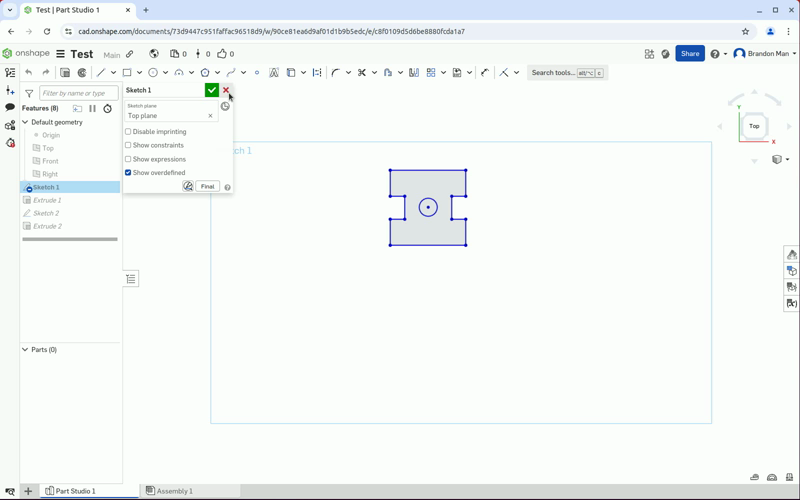
click(229, 92)
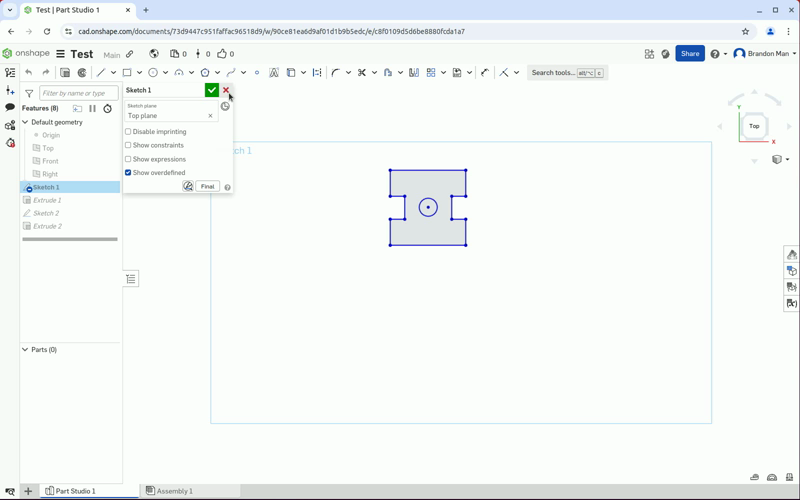
key(shift+s)
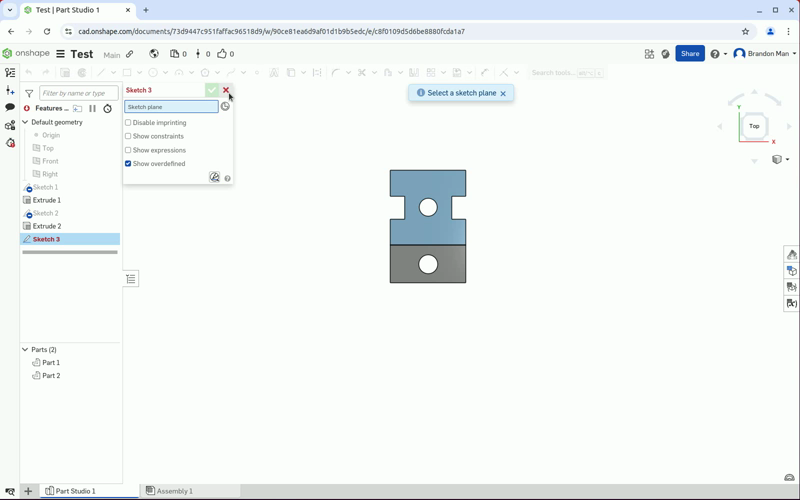
mouse_move(73, 150)
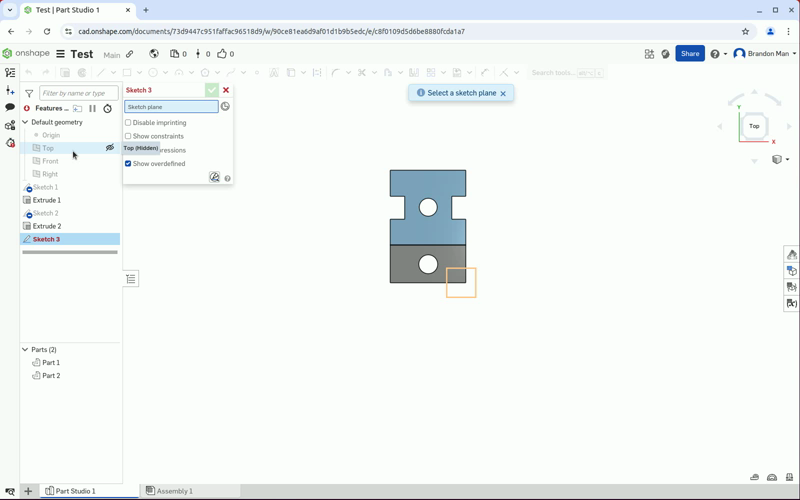
click(73, 150)
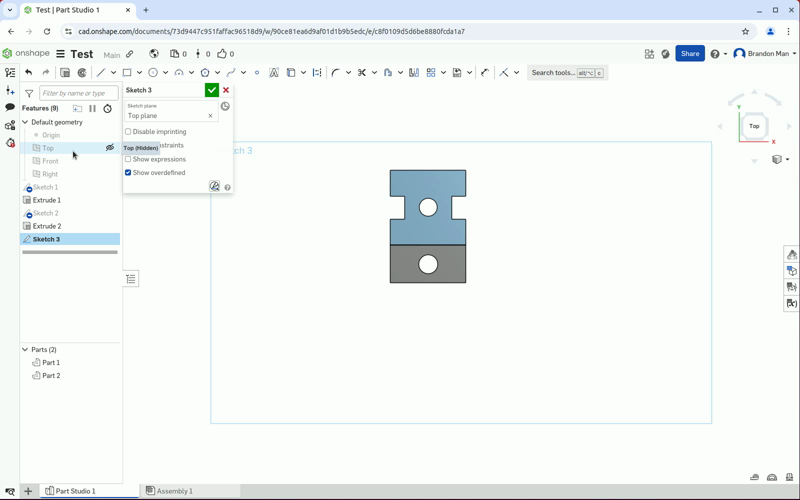
mouse_move(73, 352)
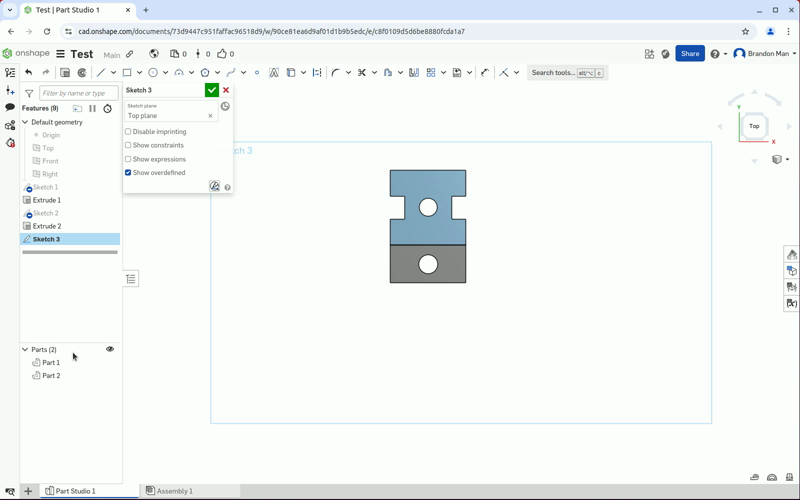
key(y)
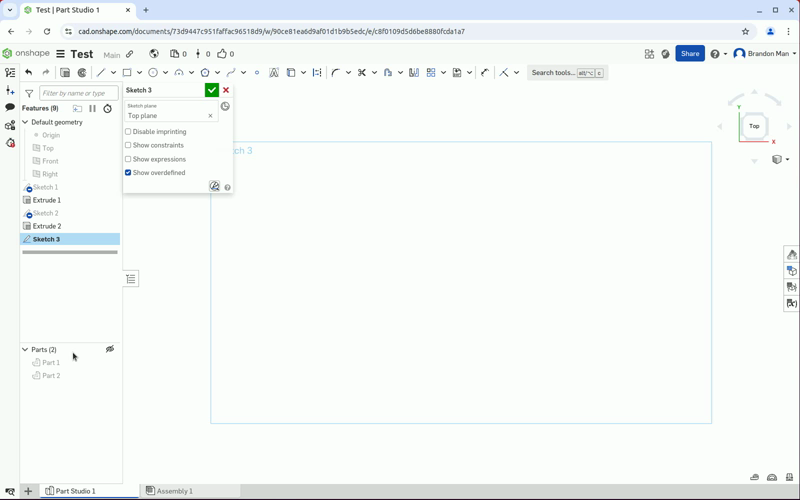
key(l)
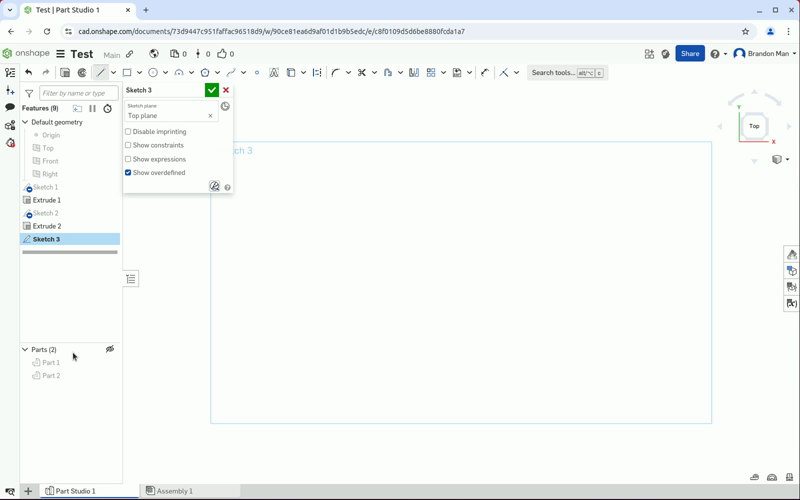
key_down(shift)
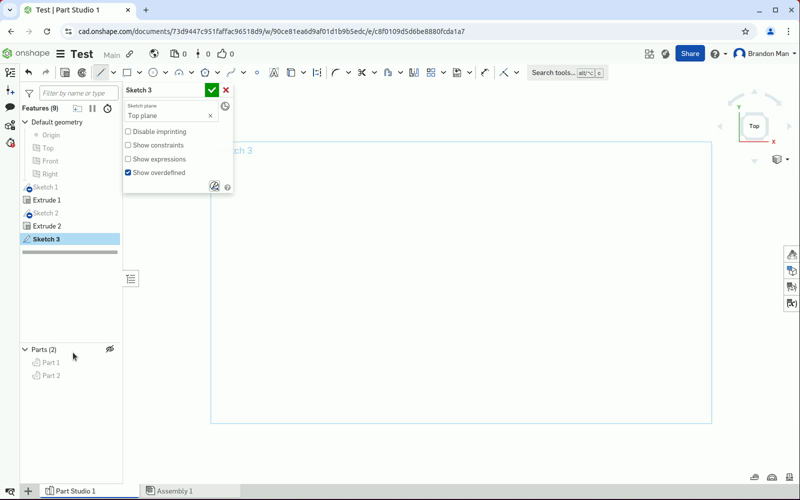
mouse_move(390, 218)
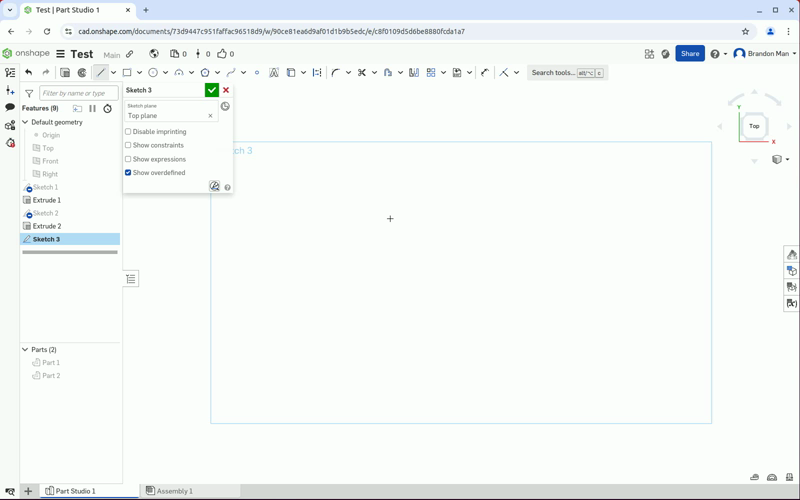
click(390, 218)
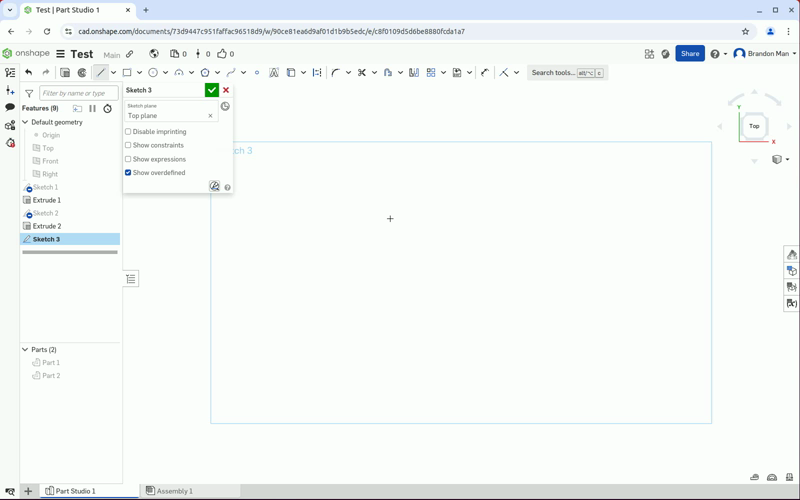
key_up(shift)
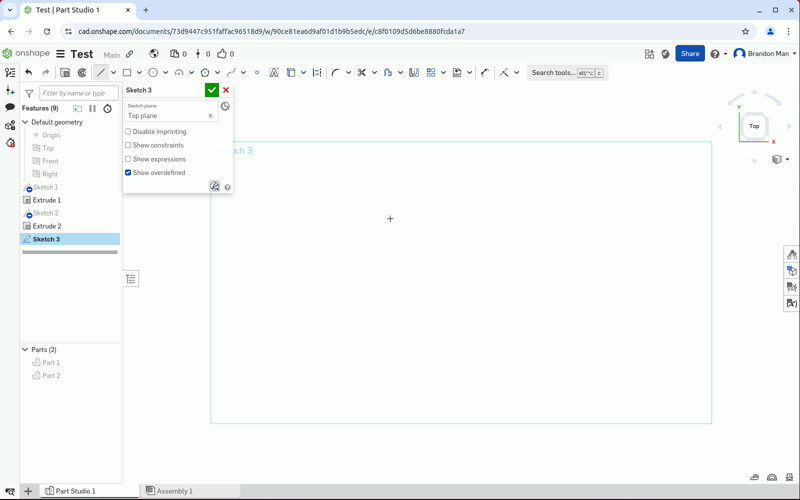
key_down(shift)
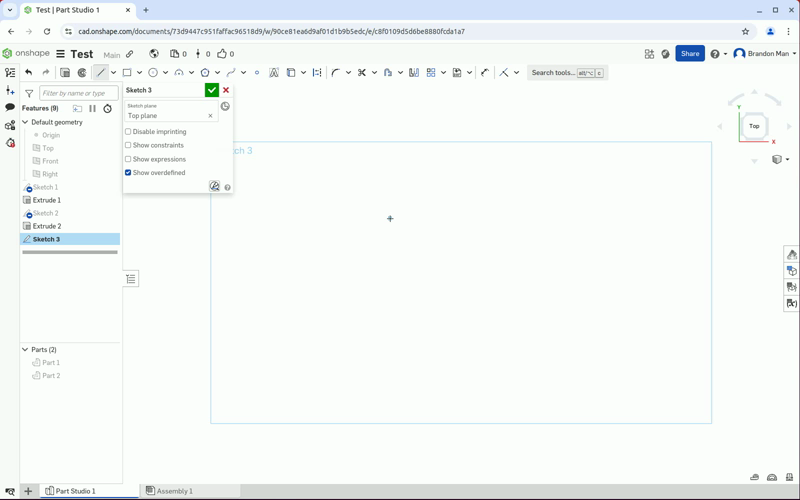
mouse_move(420, 218)
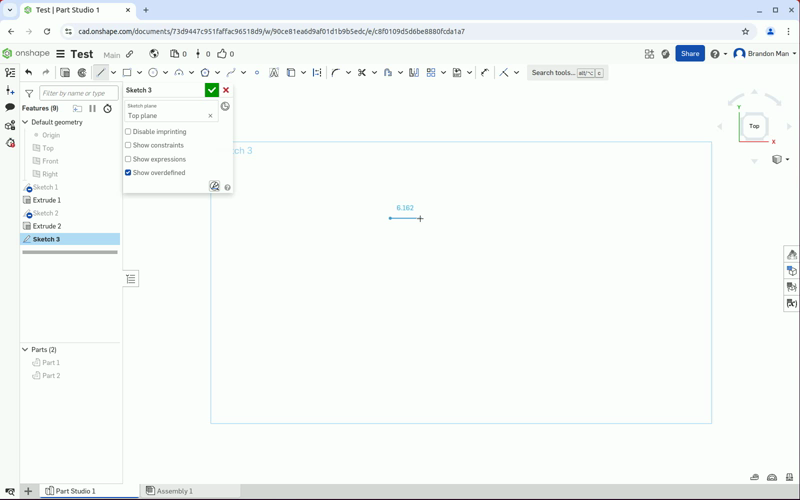
mouse_move(404, 218)
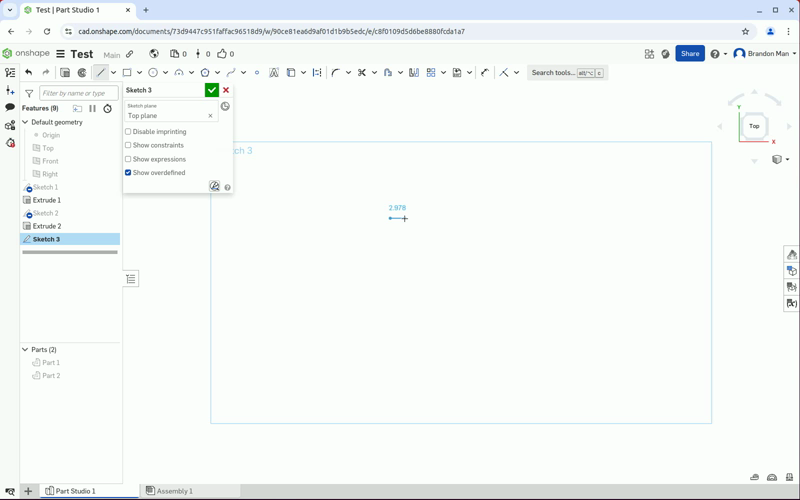
click(404, 218)
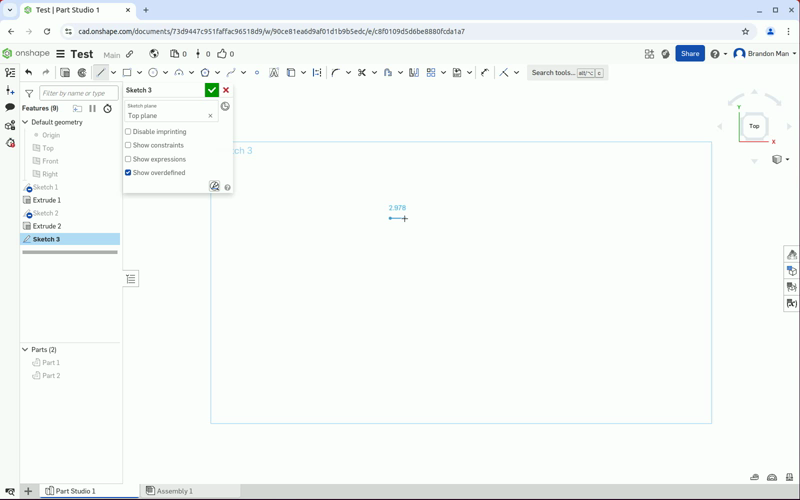
key_up(shift)
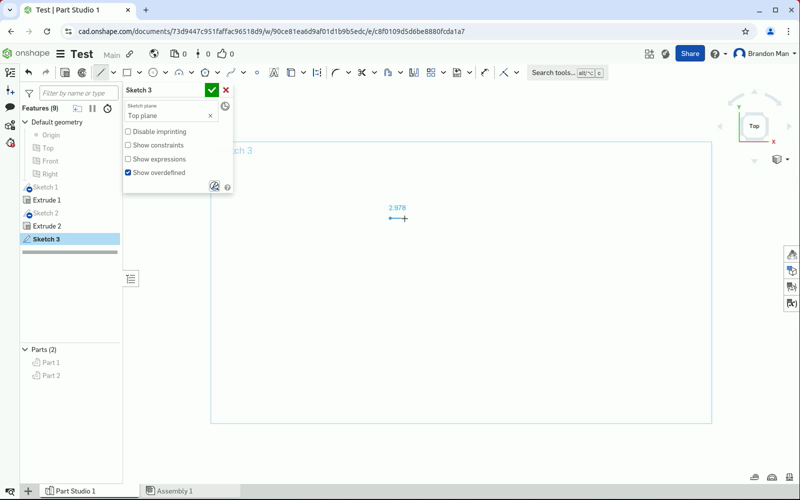
key_down(shift)
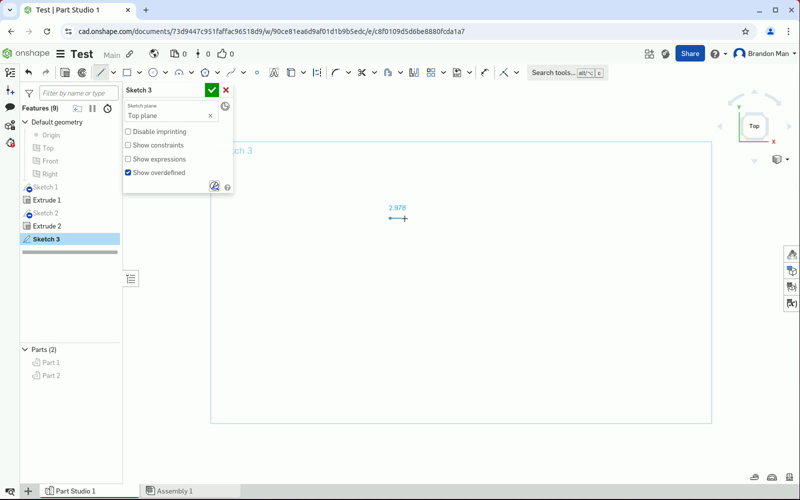
mouse_move(434, 218)
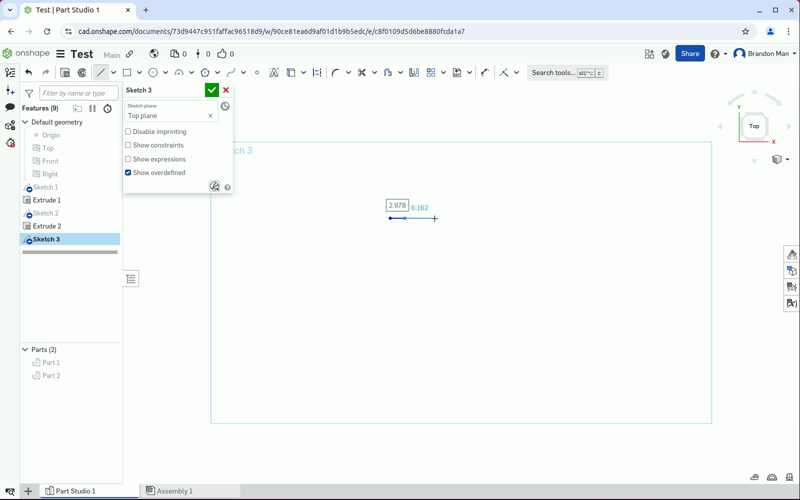
mouse_move(404, 195)
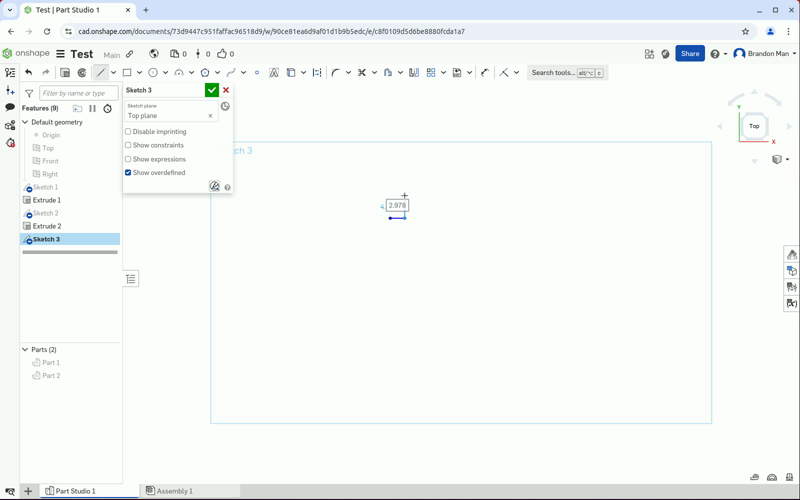
click(404, 195)
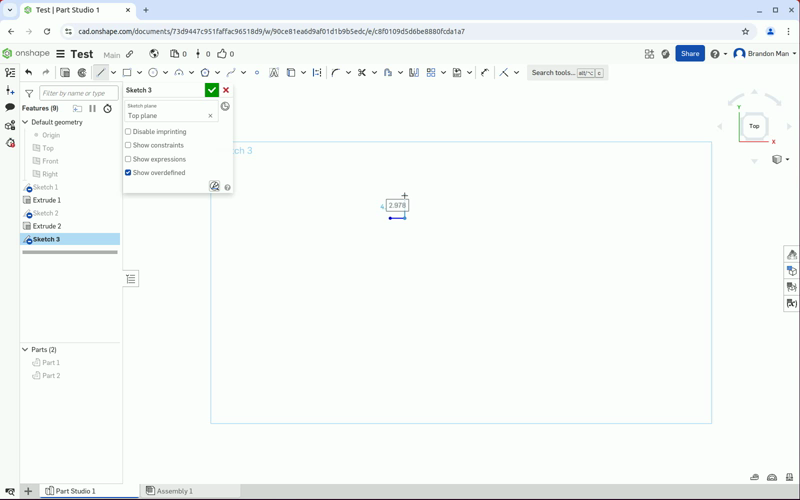
key_up(shift)
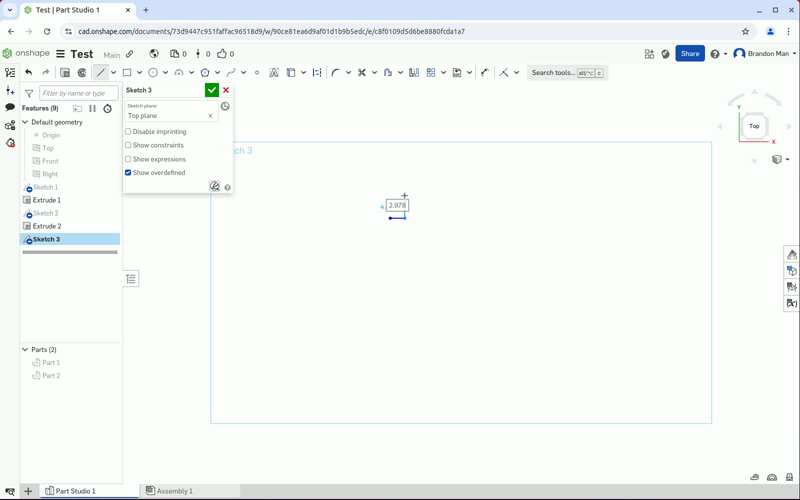
key_down(shift)
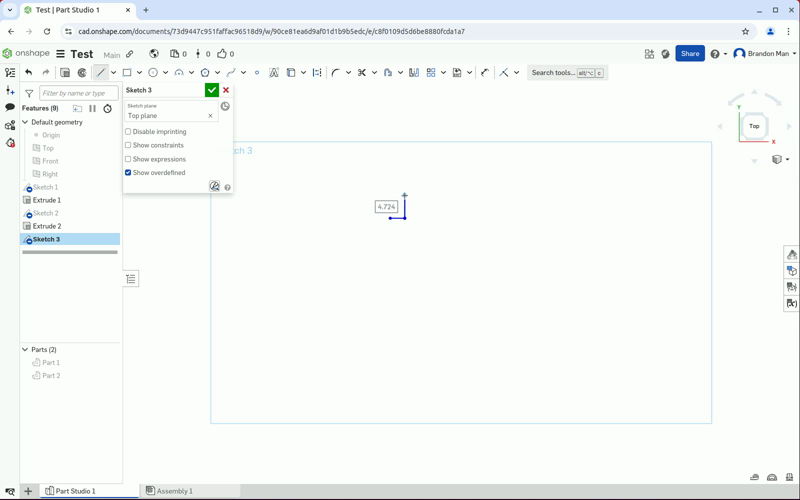
mouse_move(434, 195)
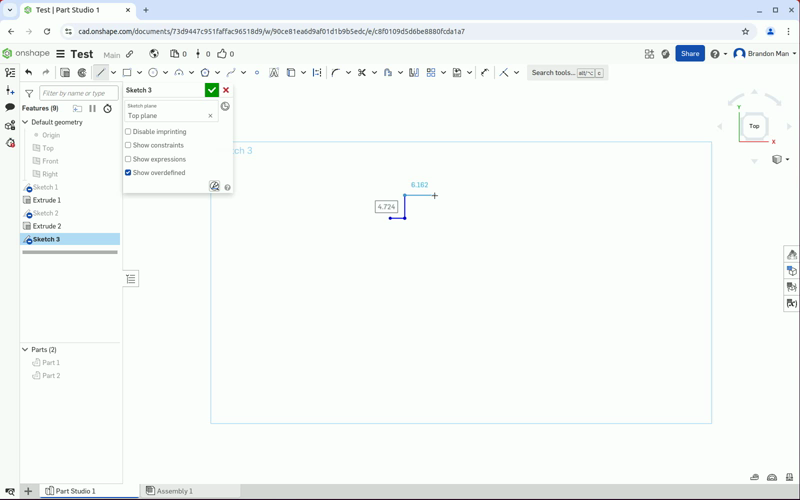
mouse_move(390, 195)
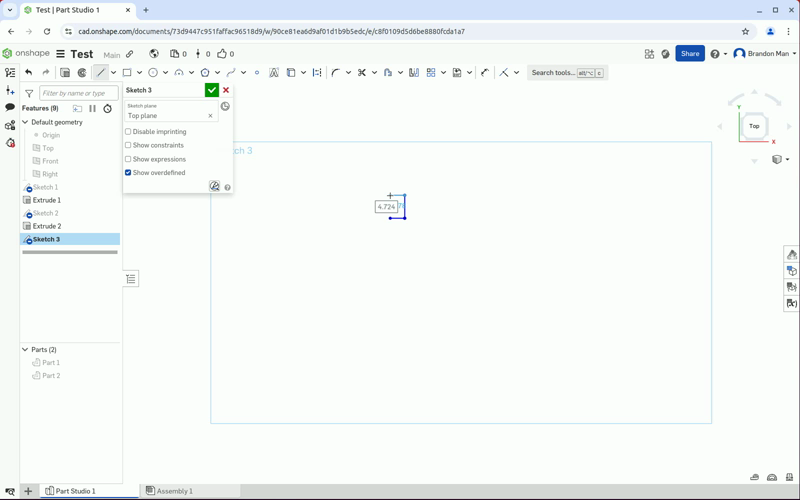
click(390, 195)
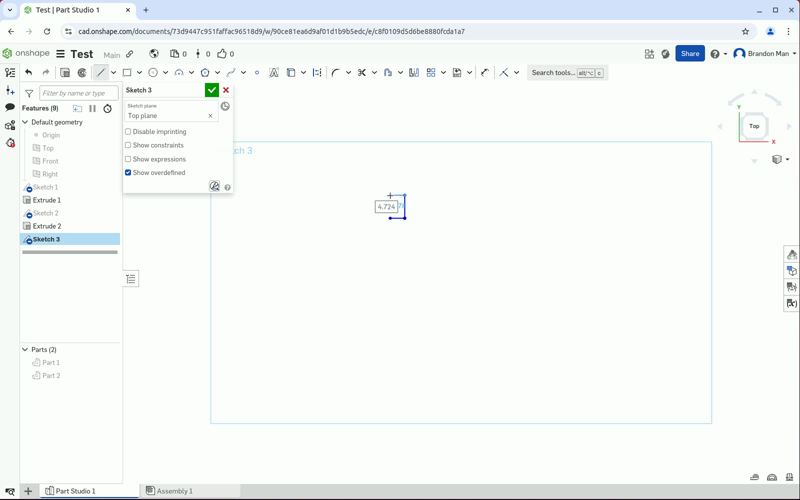
key_up(shift)
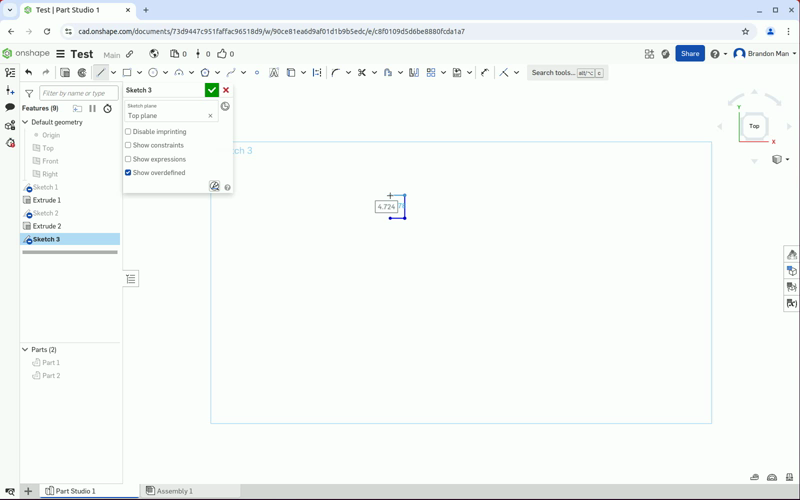
mouse_move(420, 195)
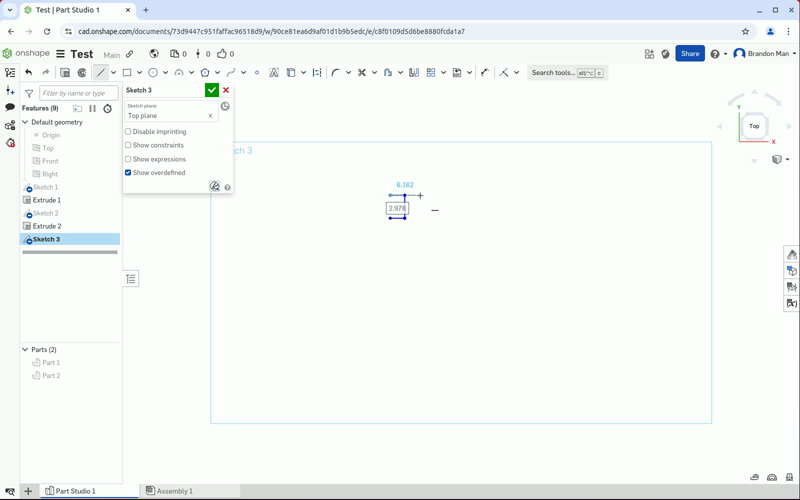
key_down(shift)
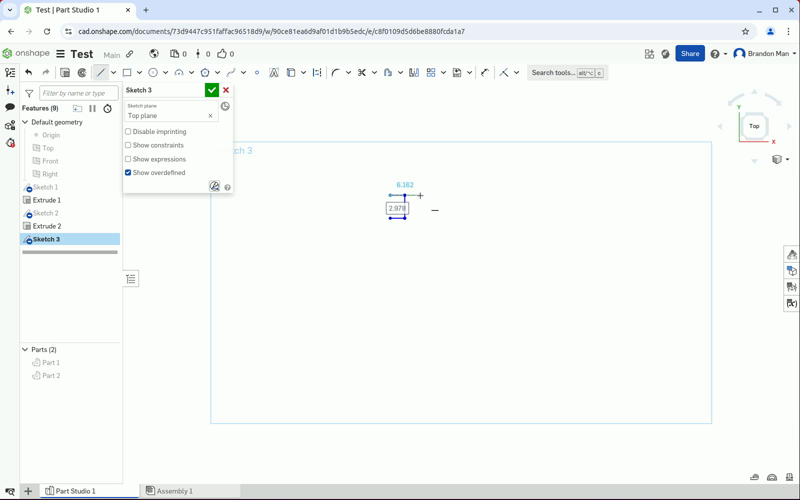
mouse_move(390, 218)
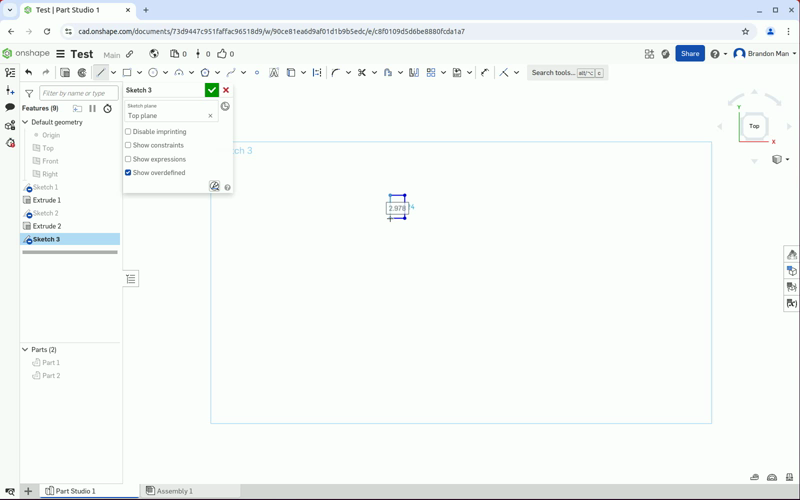
key_up(shift)
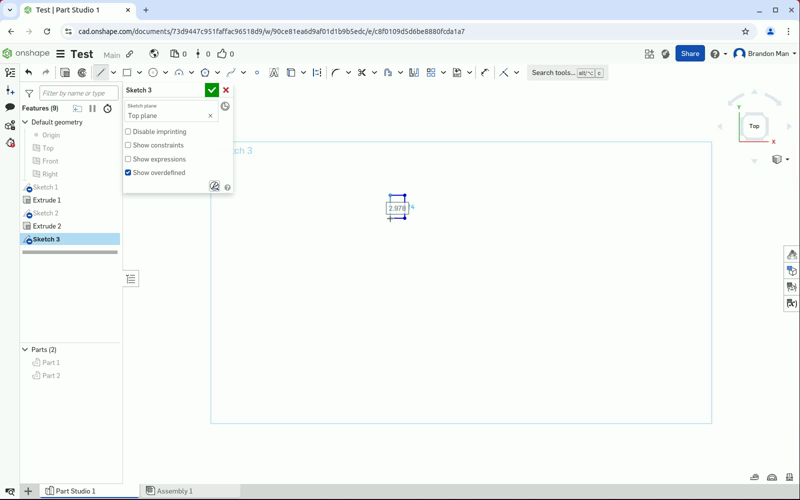
click(390, 218)
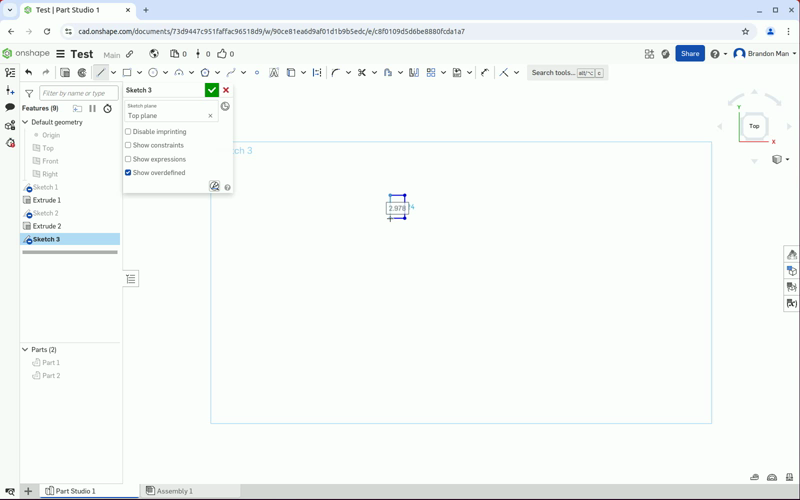
key(esc)
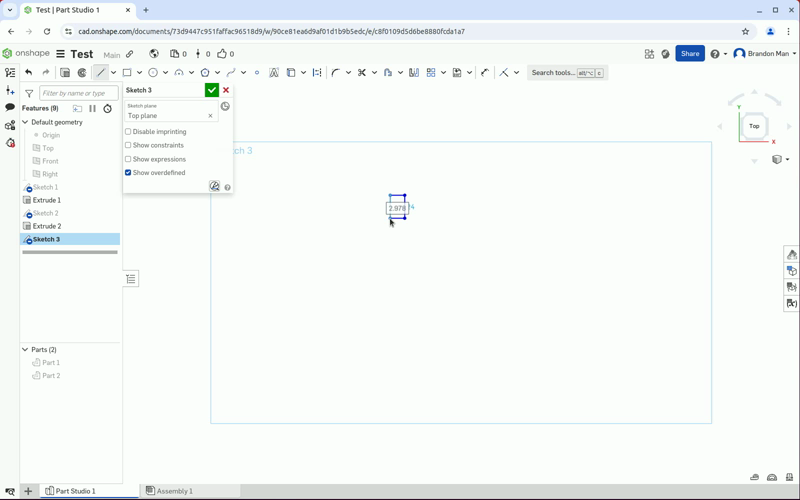
mouse_move(404, 210)
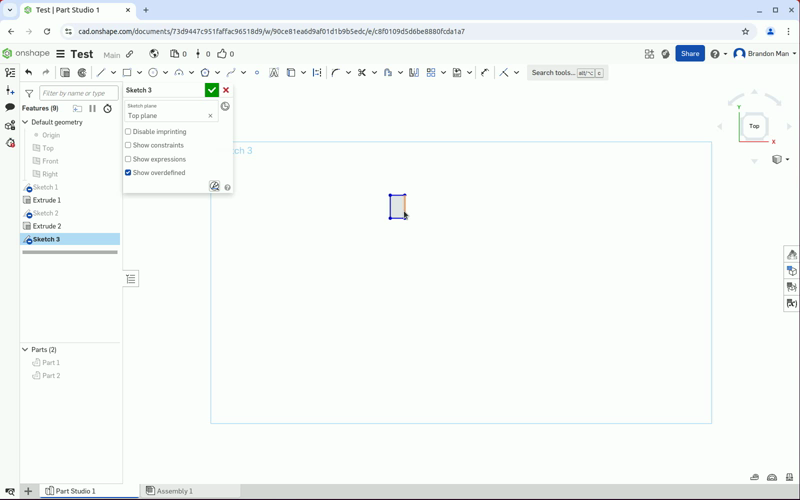
scroll(6)
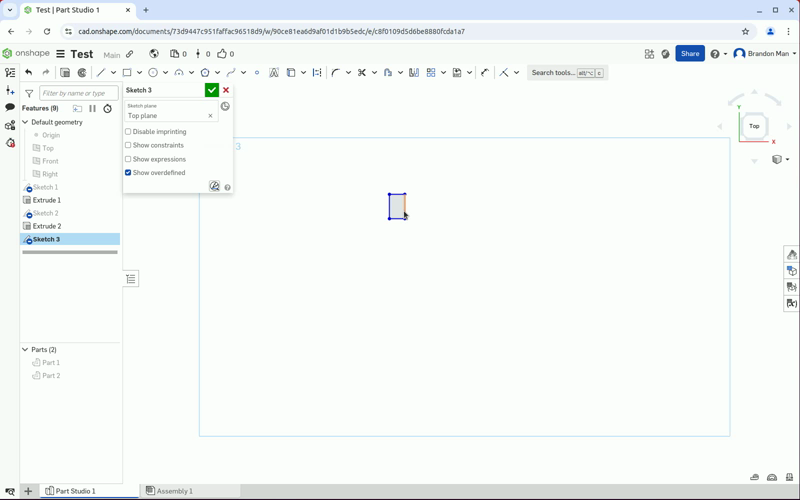
scroll(6)
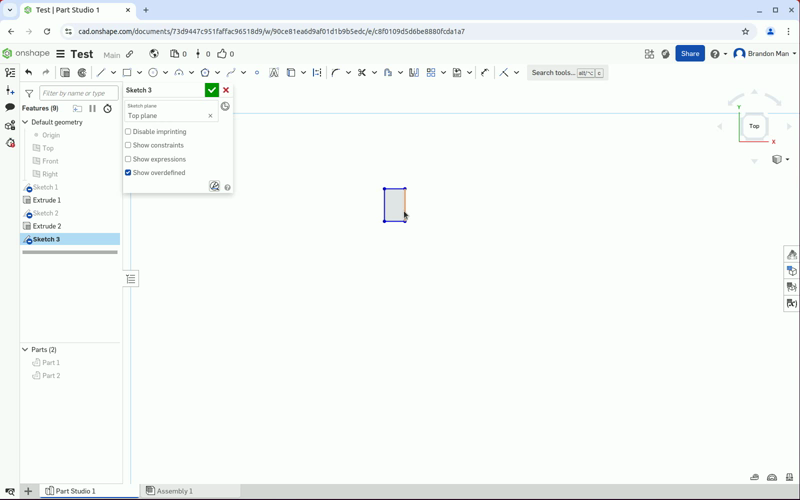
scroll(6)
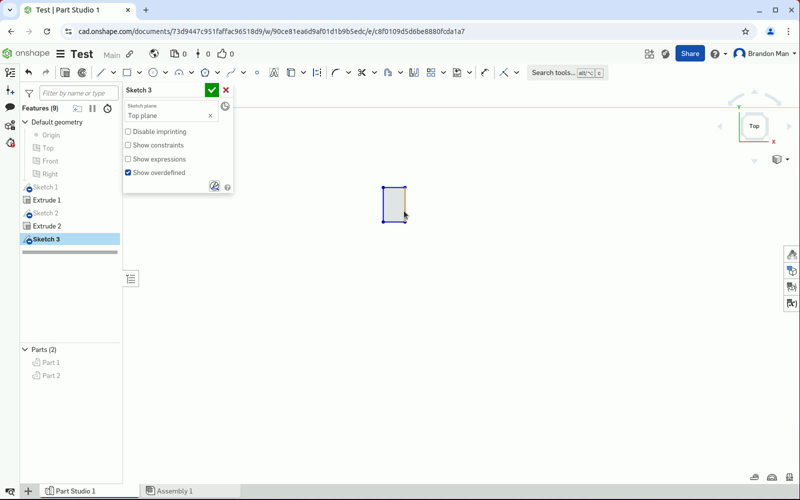
scroll(6)
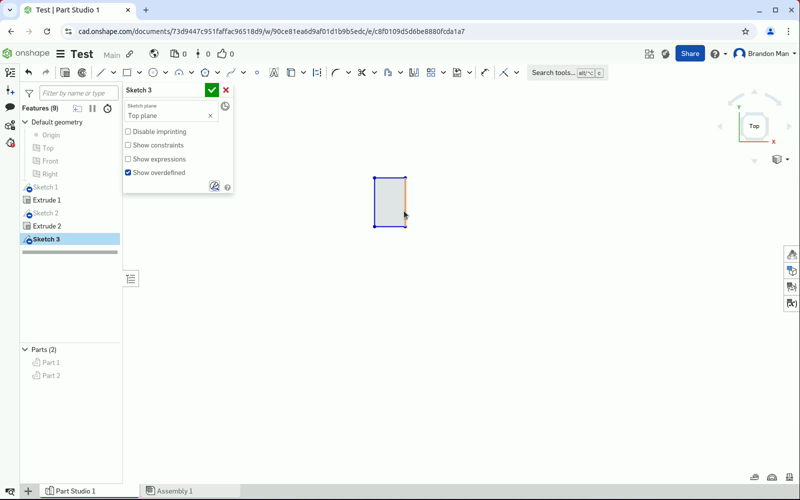
scroll(6)
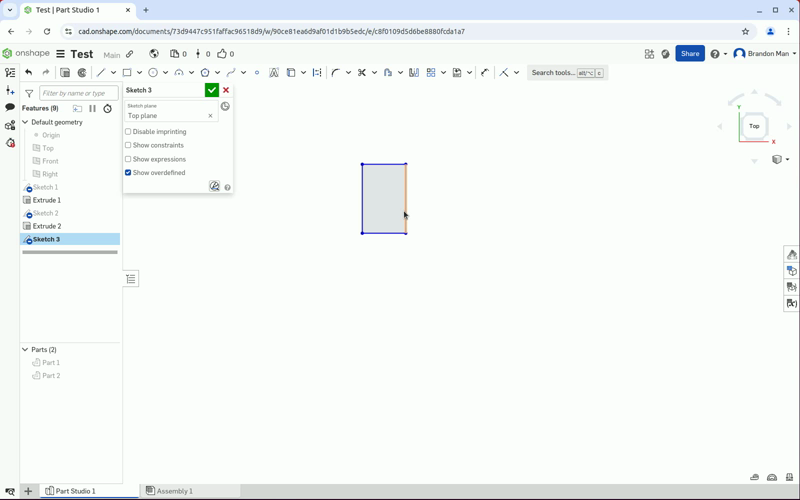
scroll(6)
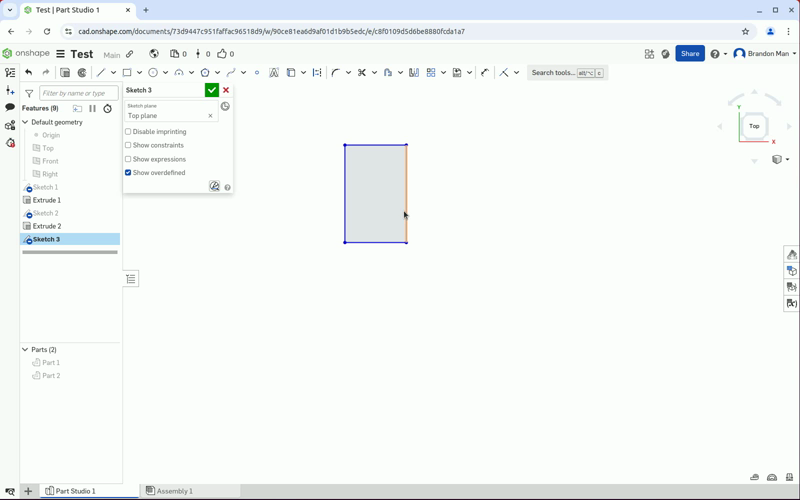
scroll(6)
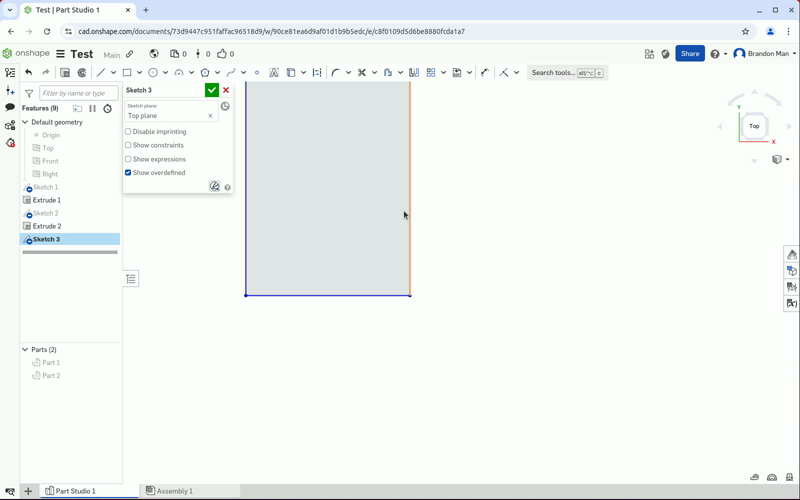
click(404, 210)
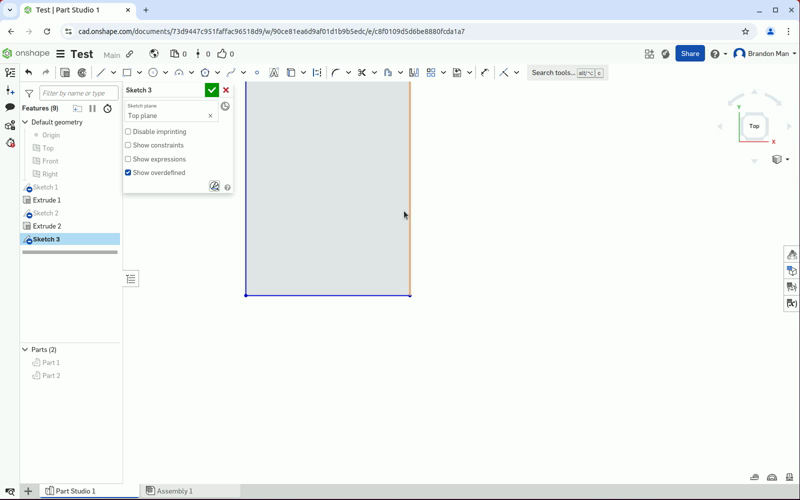
scroll(-6)
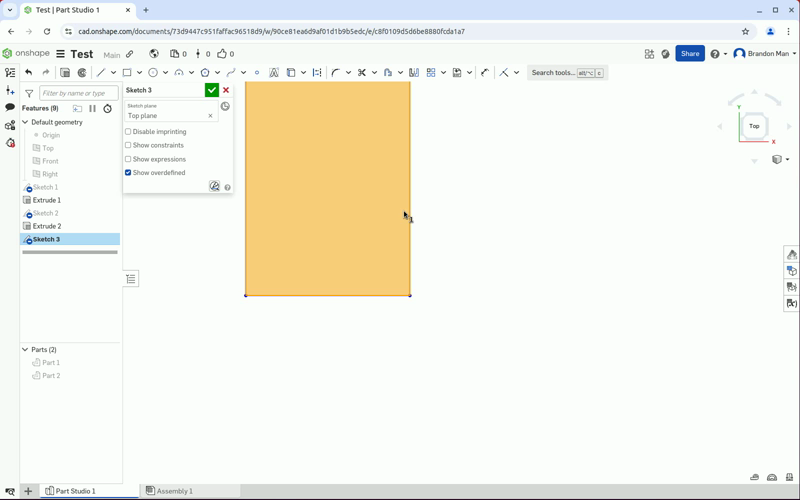
scroll(-6)
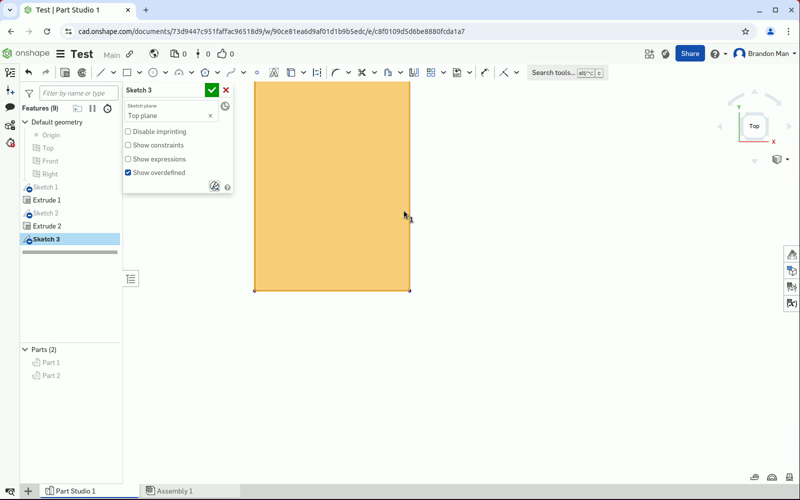
scroll(-6)
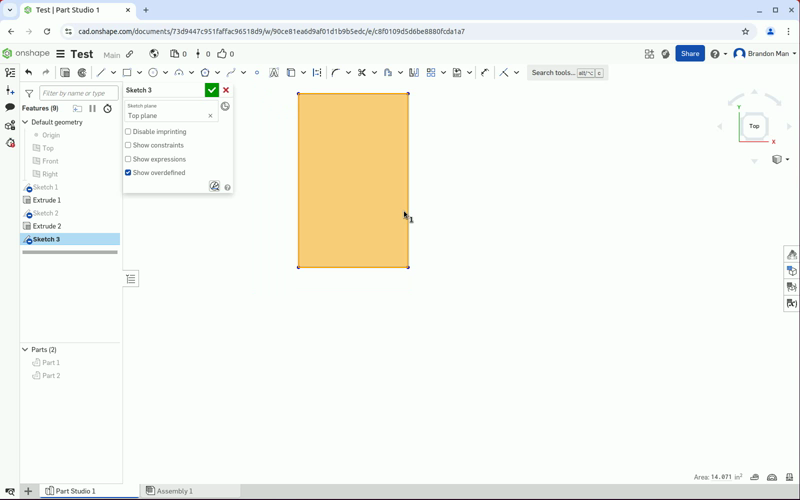
scroll(-6)
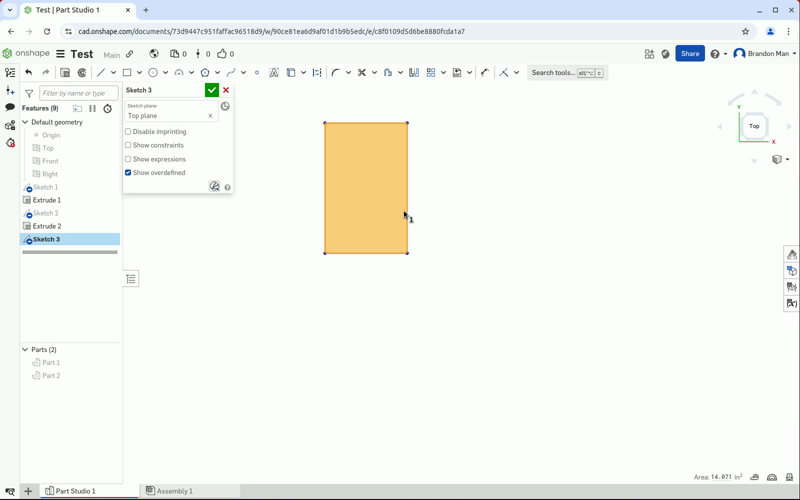
scroll(-6)
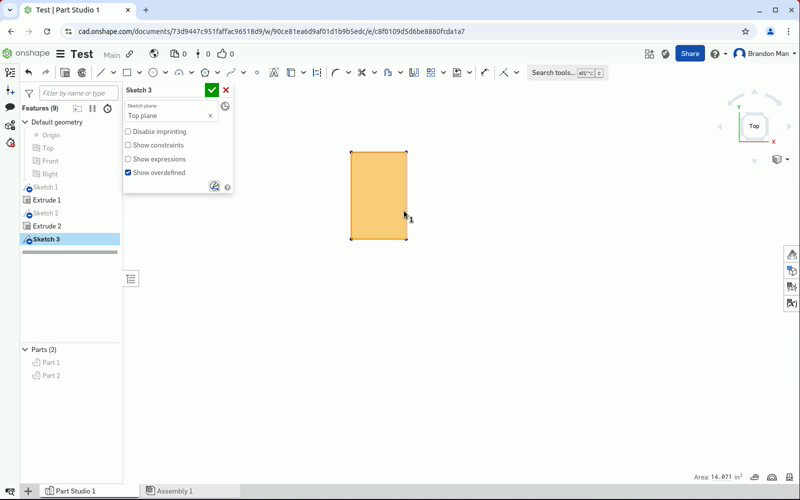
scroll(-6)
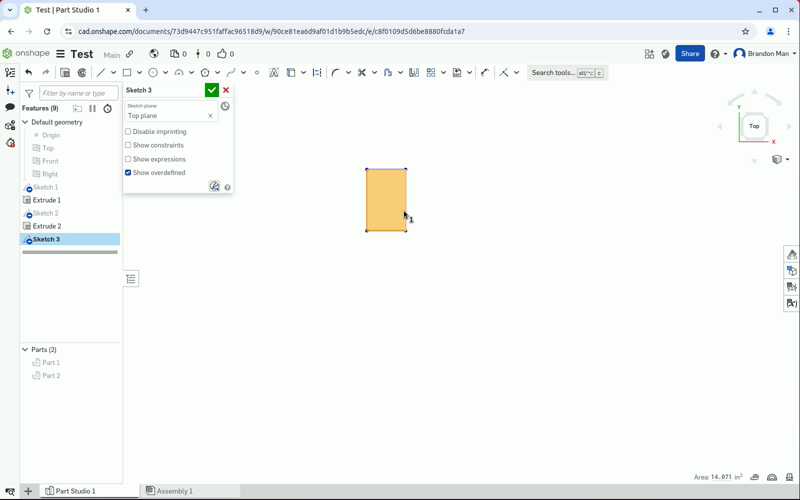
scroll(-6)
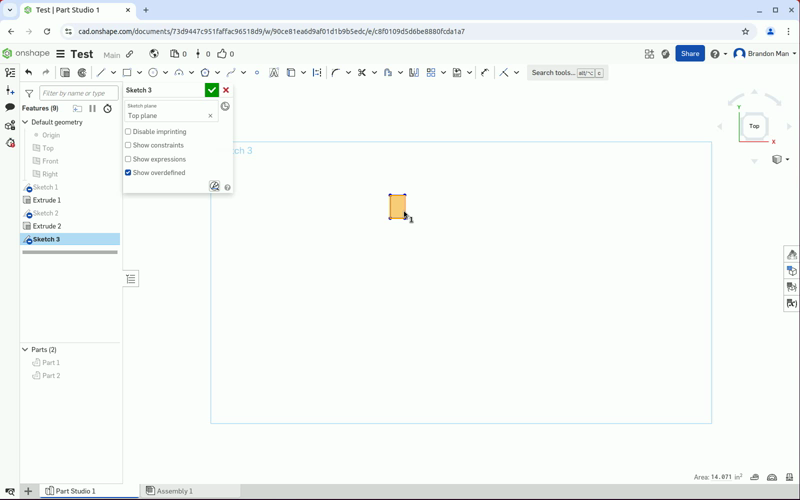
mouse_move(73, 352)
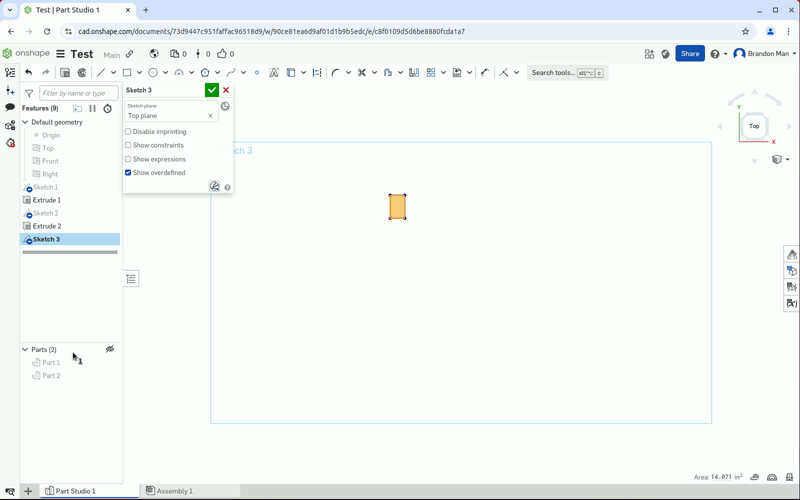
key(shift+y)
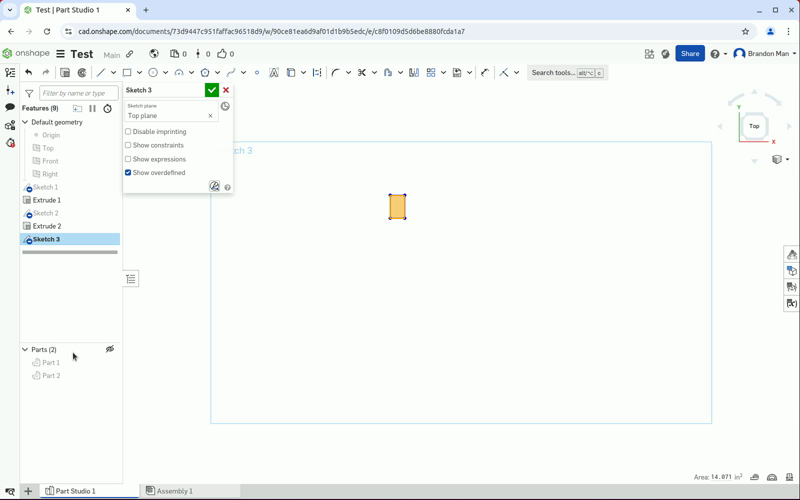
key(shift+e)
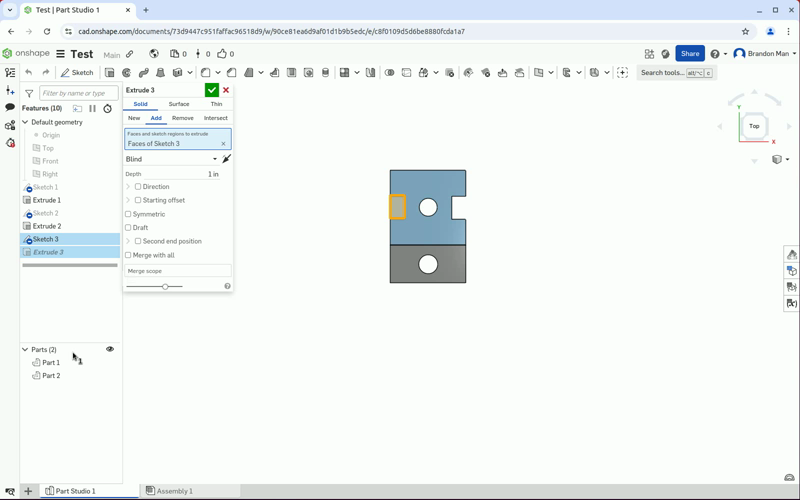
mouse_move(143, 106)
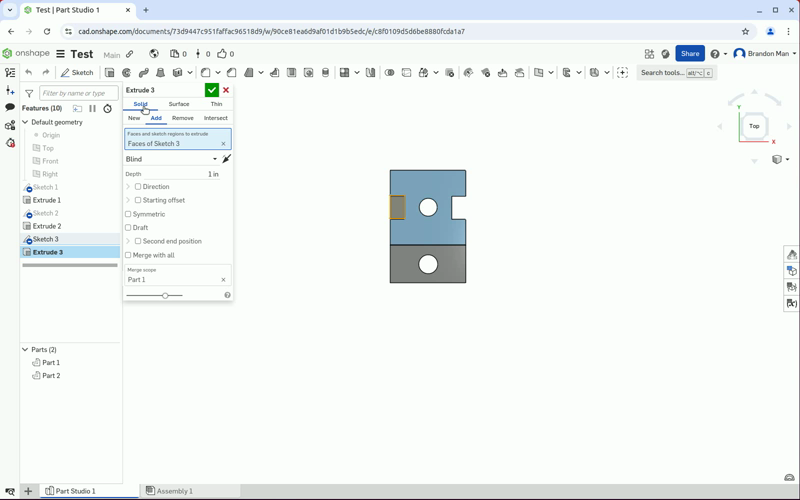
click(143, 106)
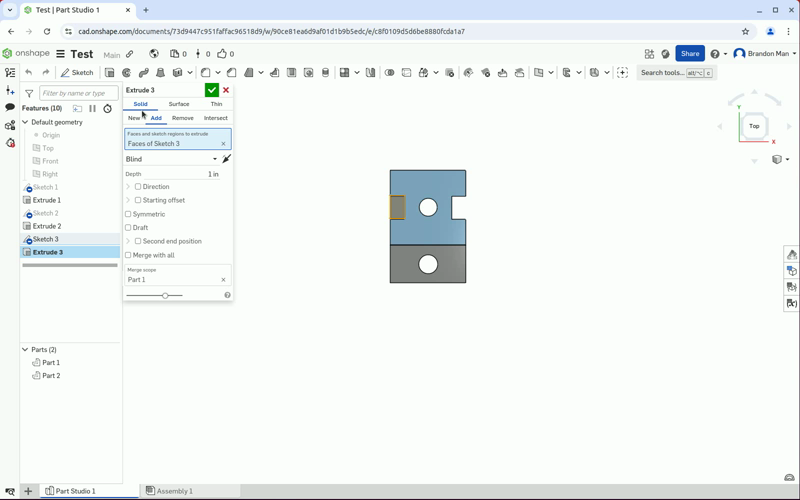
mouse_move(137, 120)
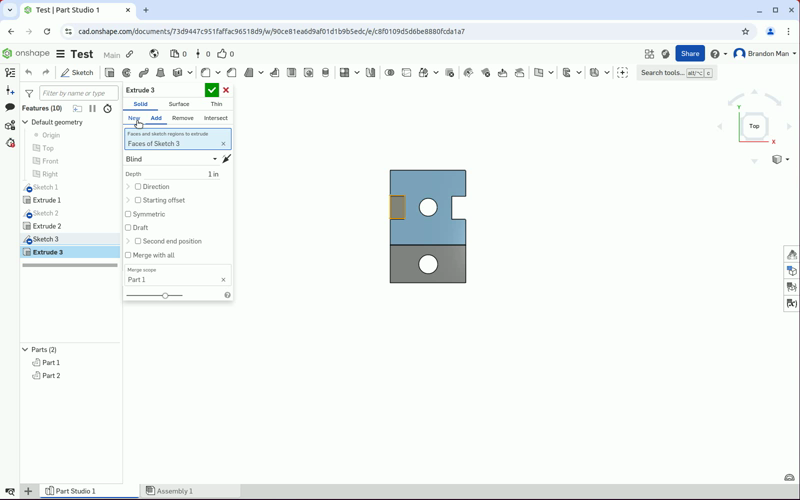
click(137, 120)
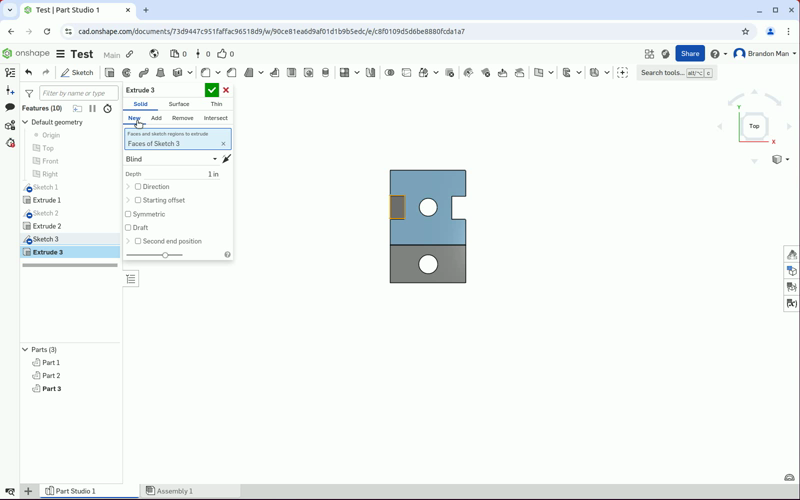
key(tab, 4)
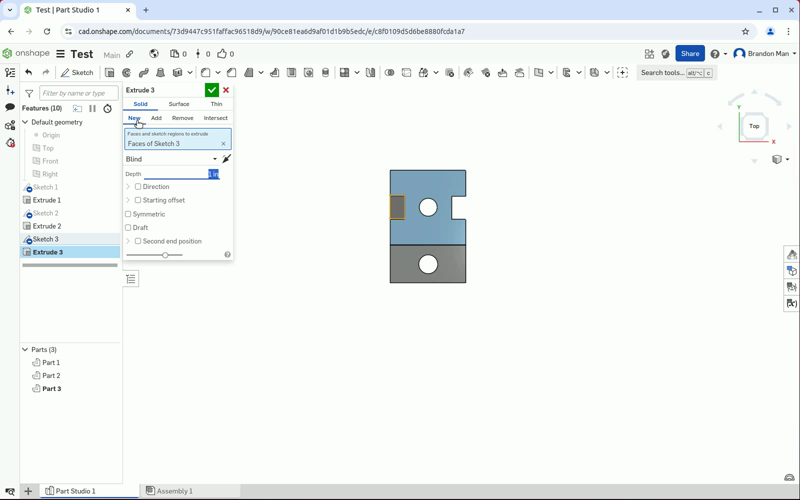
text(7.703)
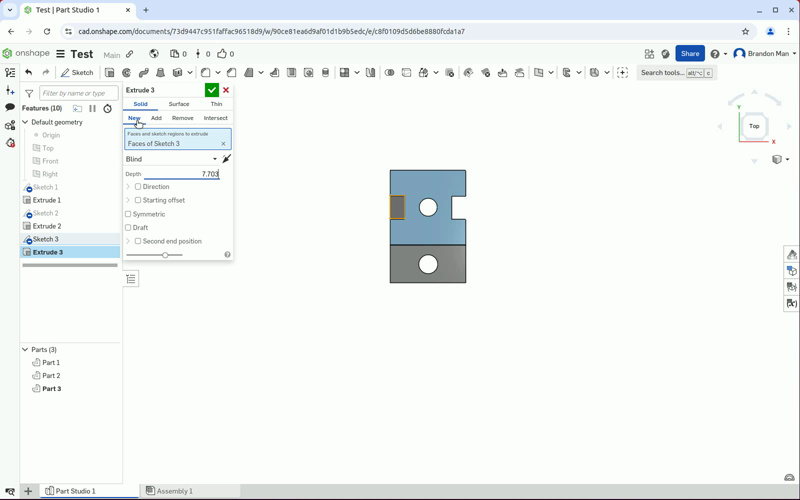
key(enter)
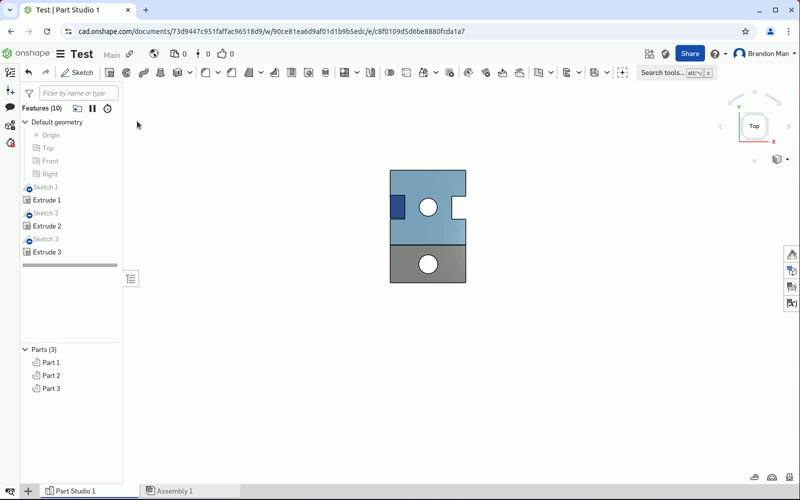
key(shift+h)
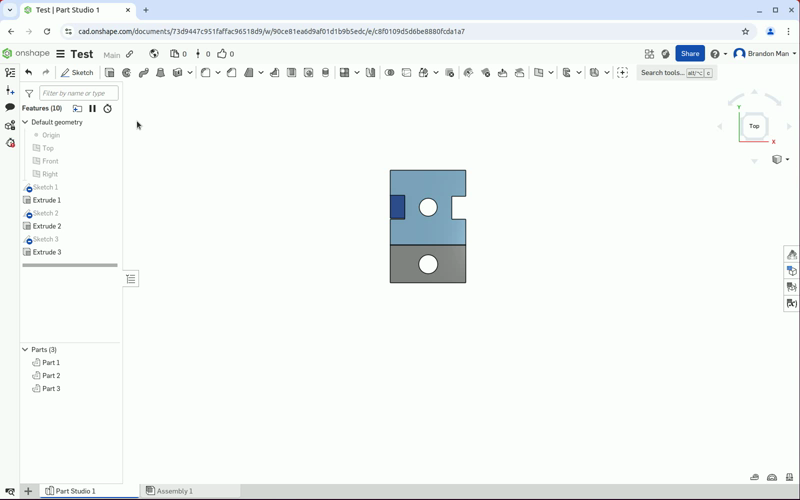
key(shift+h)
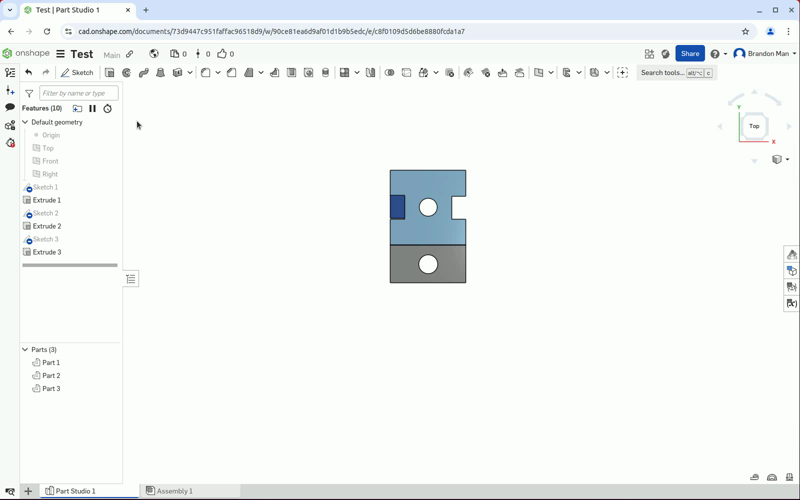
mouse_move(73, 189)
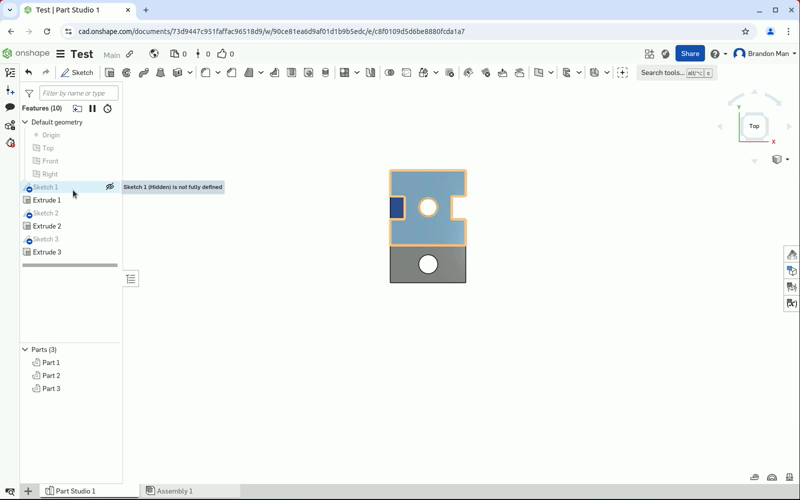
click(73, 189)
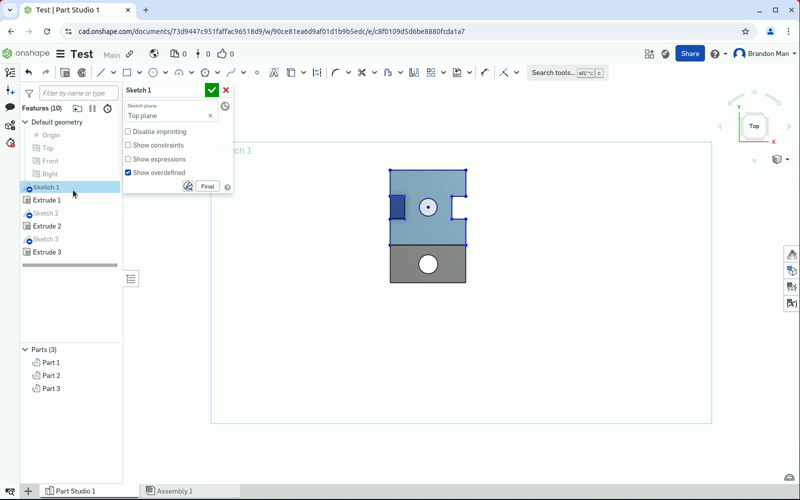
mouse_move(229, 92)
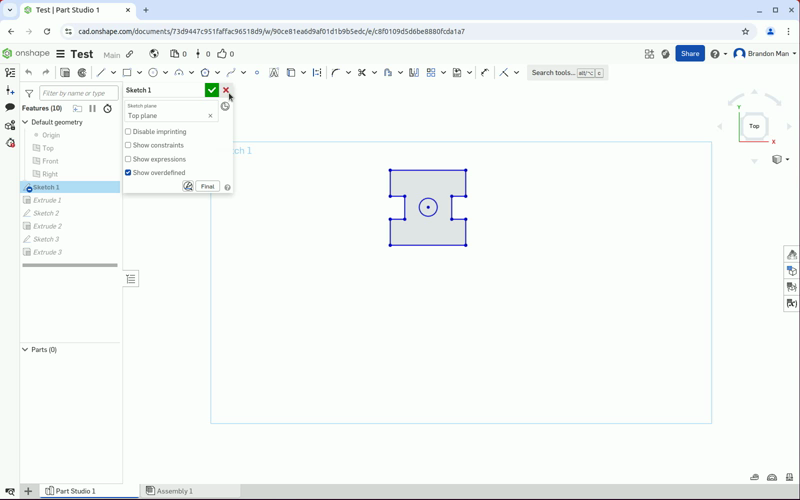
click(229, 92)
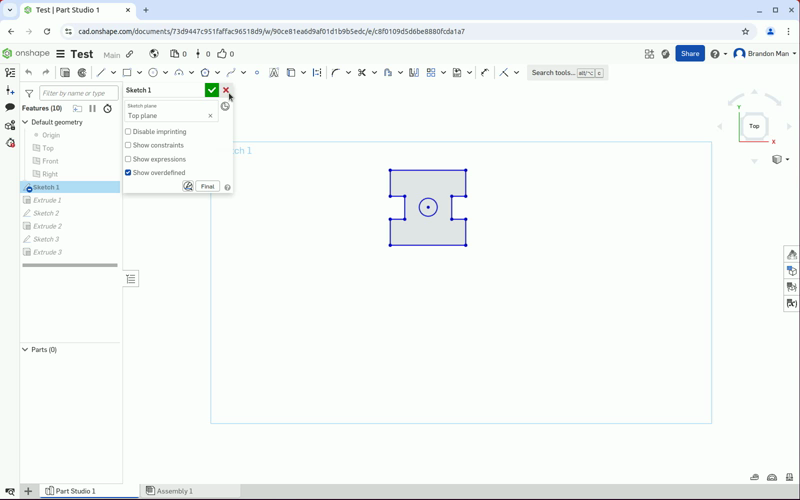
key(shift+s)
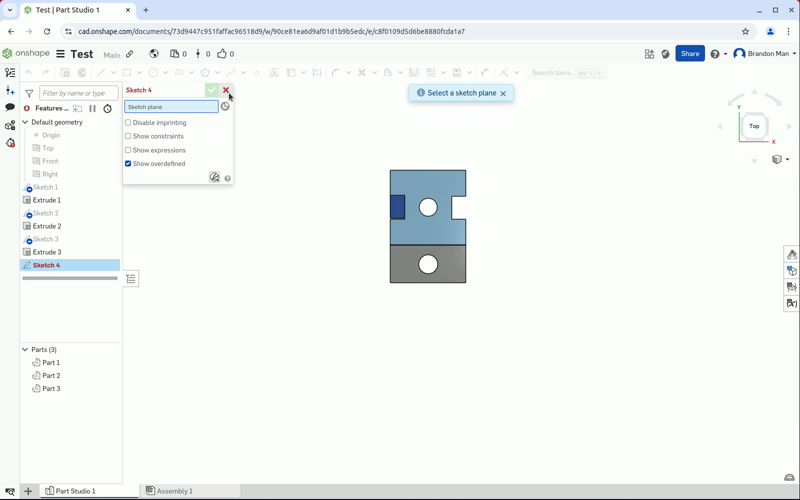
mouse_move(73, 150)
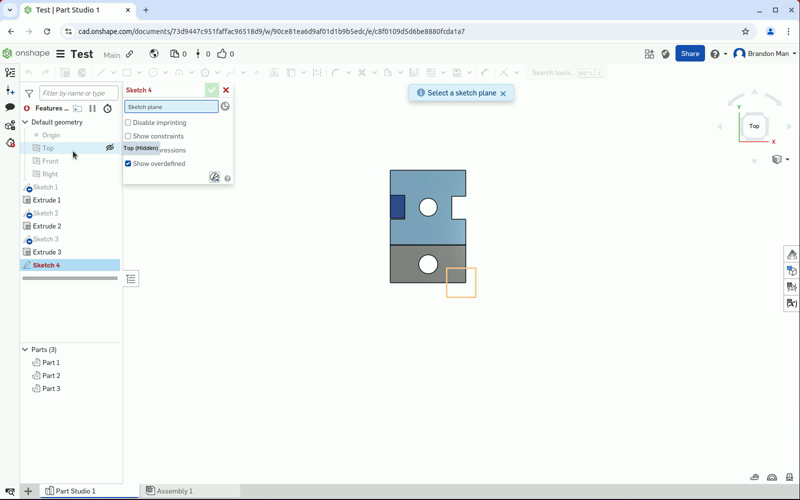
click(73, 150)
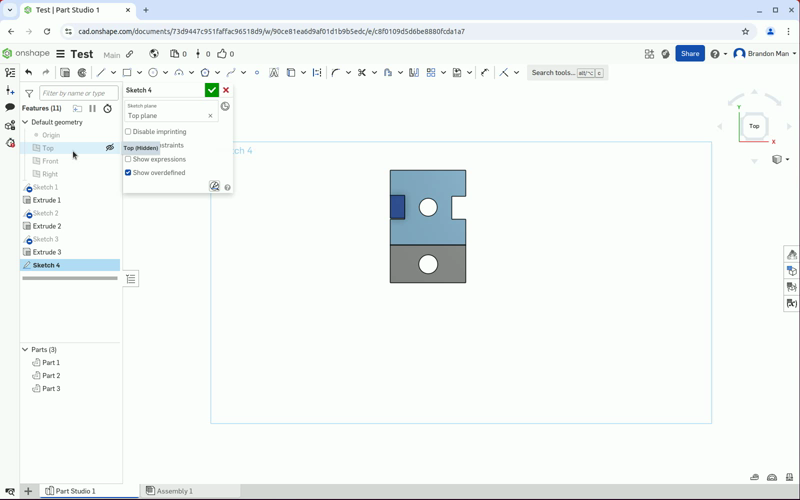
mouse_move(73, 352)
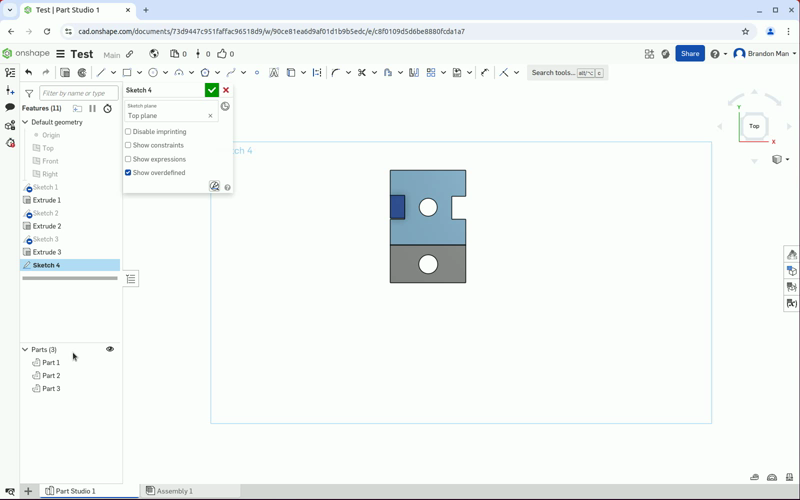
key(y)
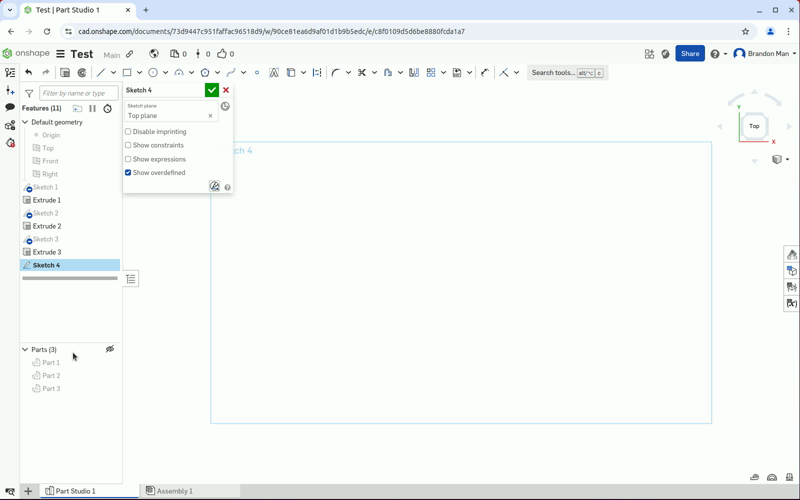
key(l)
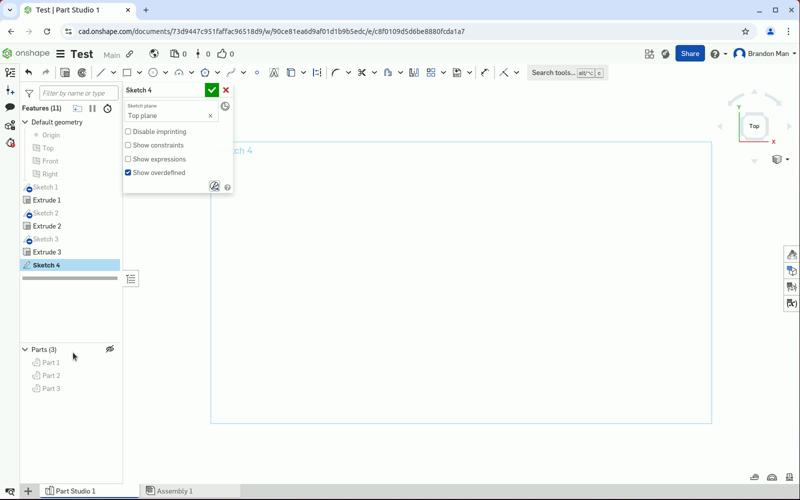
key_down(shift)
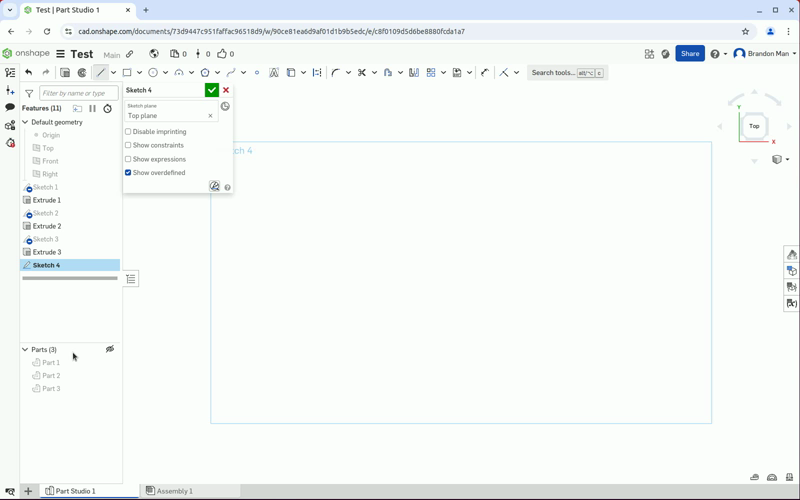
mouse_move(451, 218)
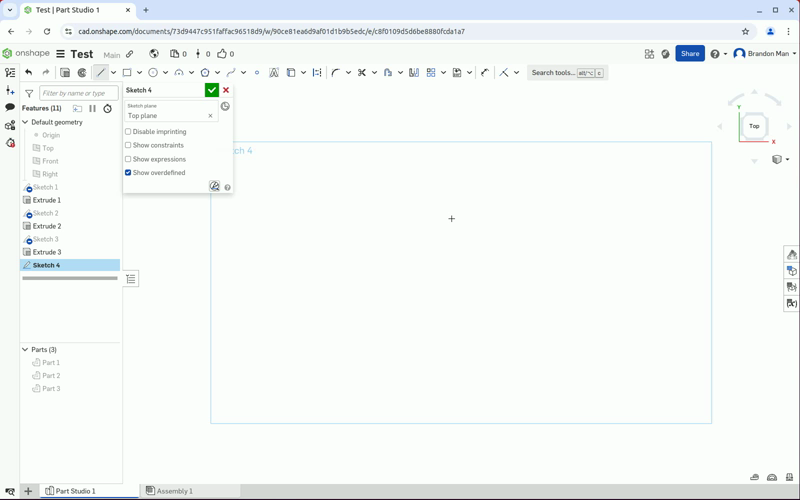
click(451, 218)
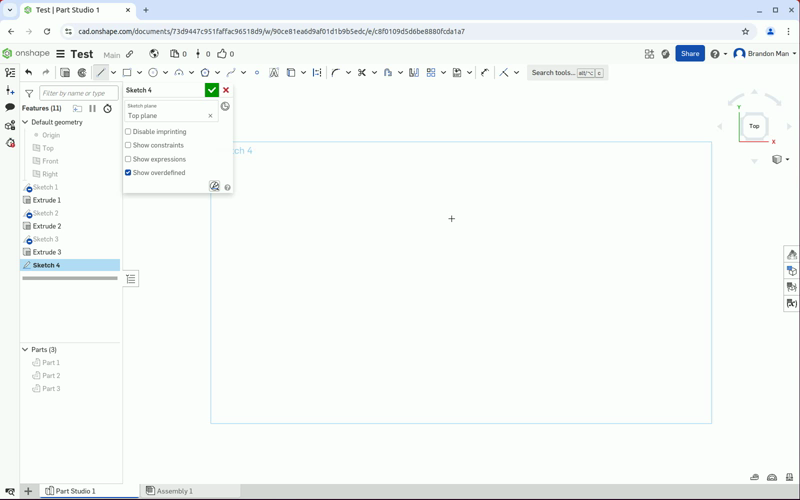
key_up(shift)
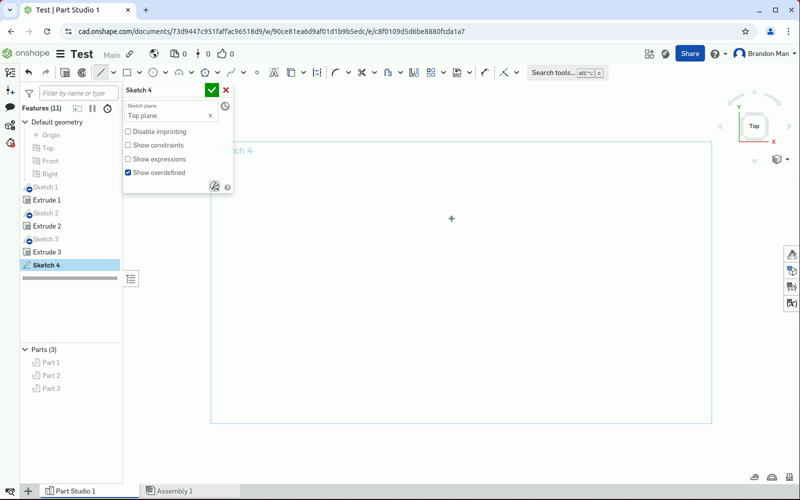
key_down(shift)
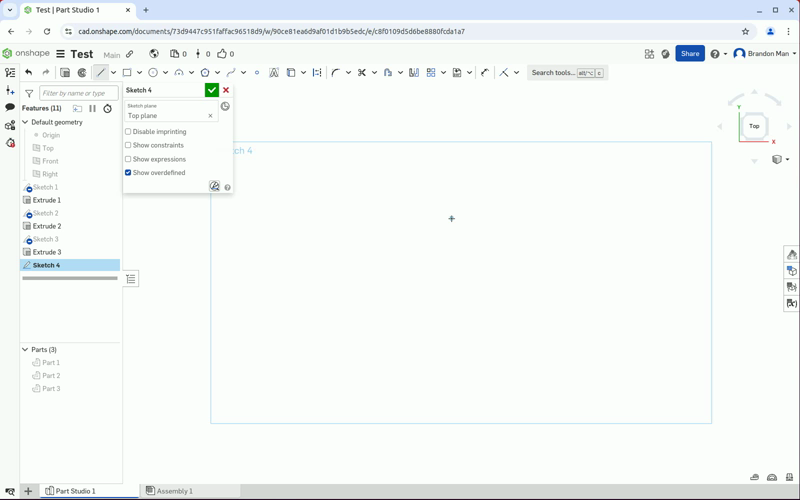
mouse_move(481, 218)
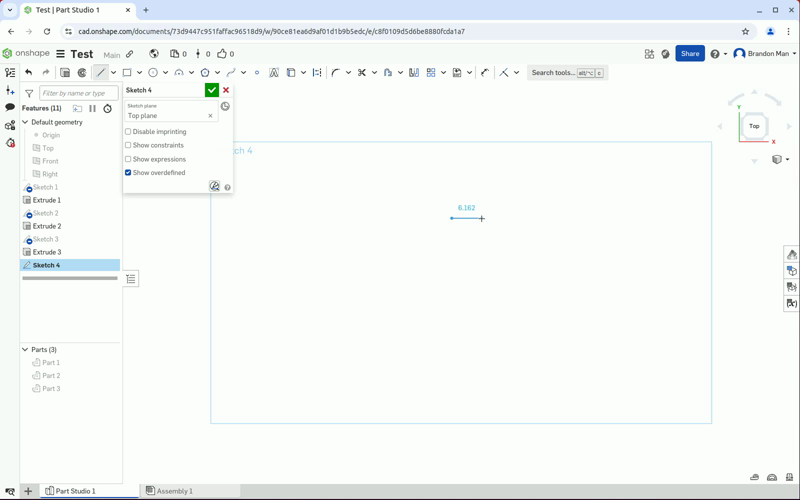
mouse_move(466, 218)
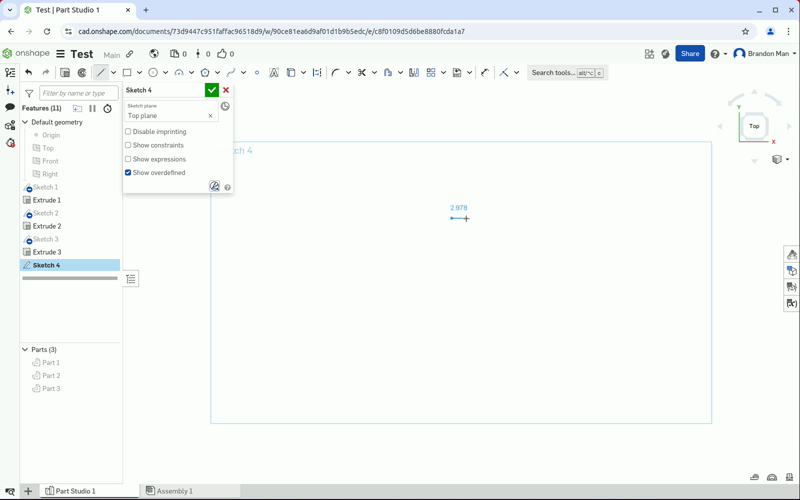
click(466, 218)
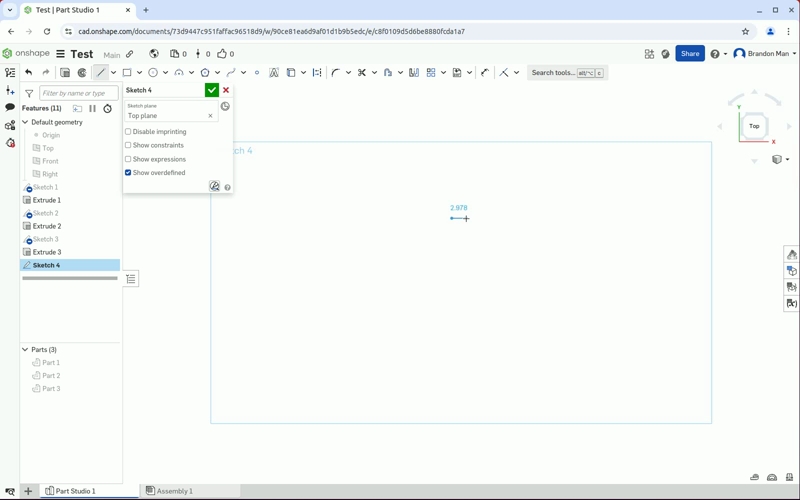
key_up(shift)
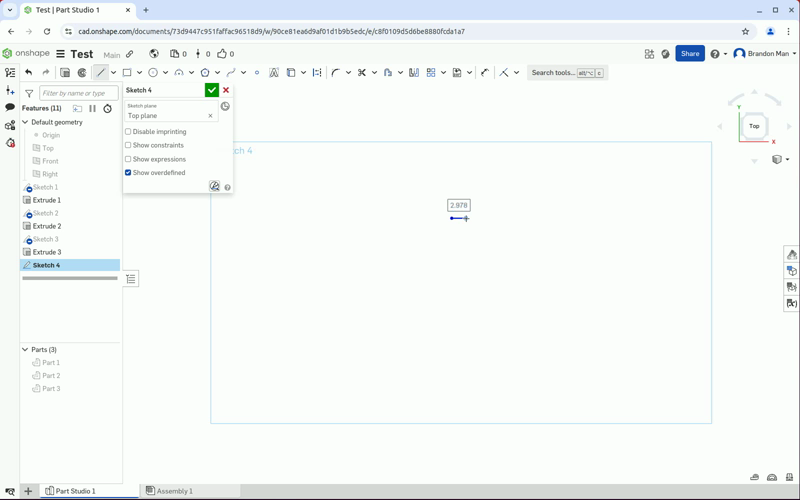
key_down(shift)
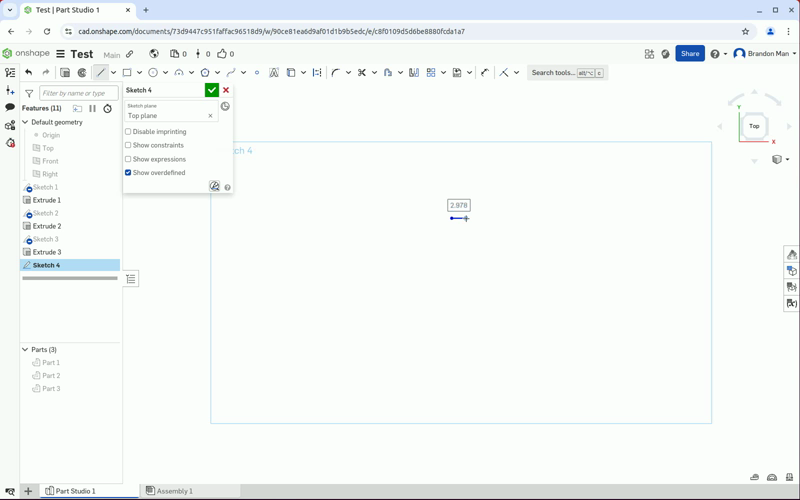
mouse_move(496, 218)
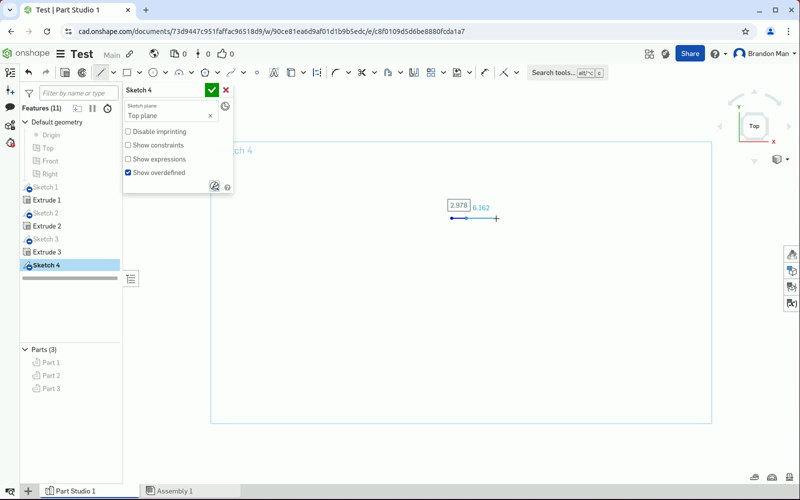
mouse_move(466, 195)
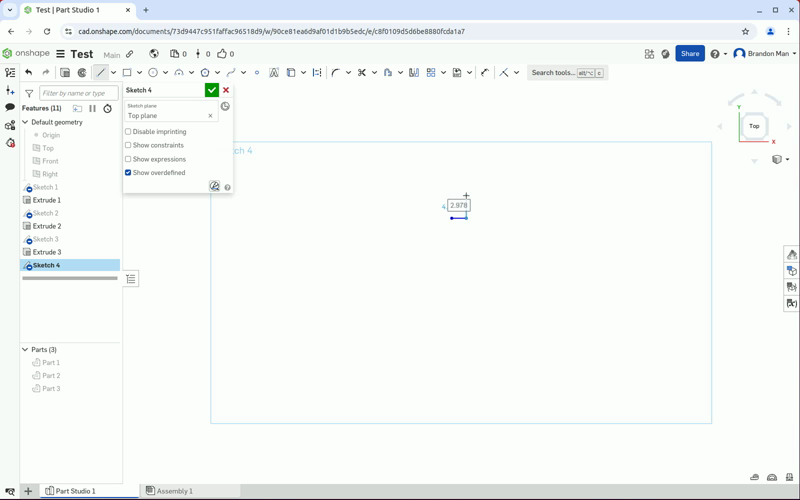
click(466, 195)
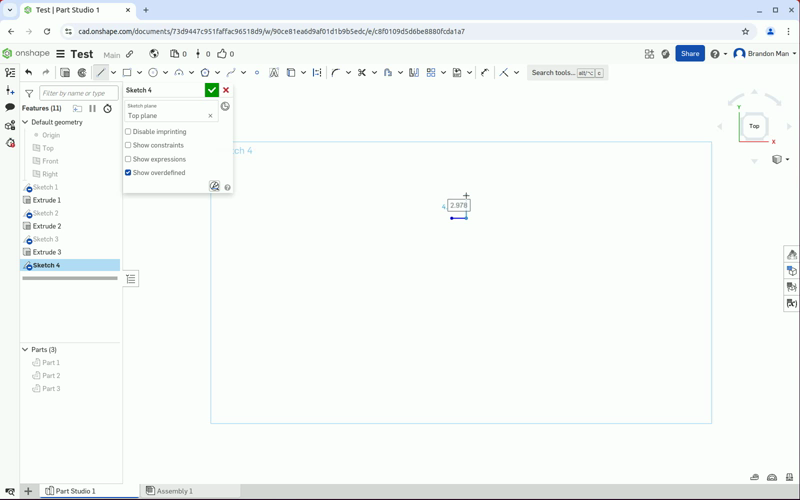
key_up(shift)
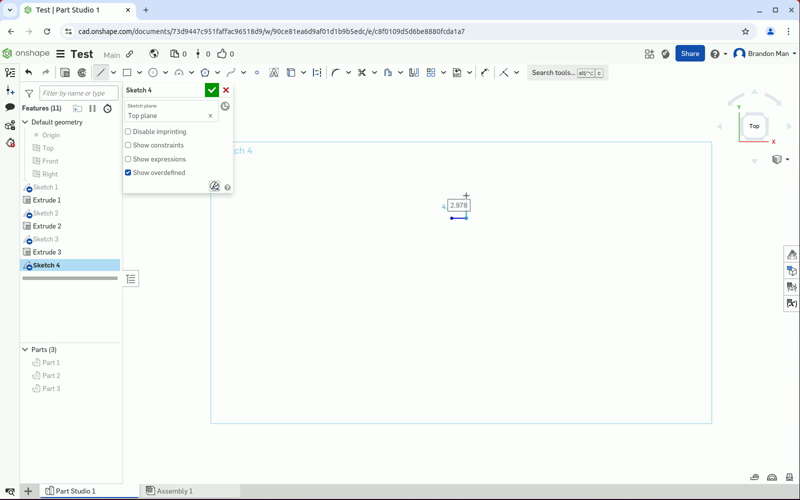
key_down(shift)
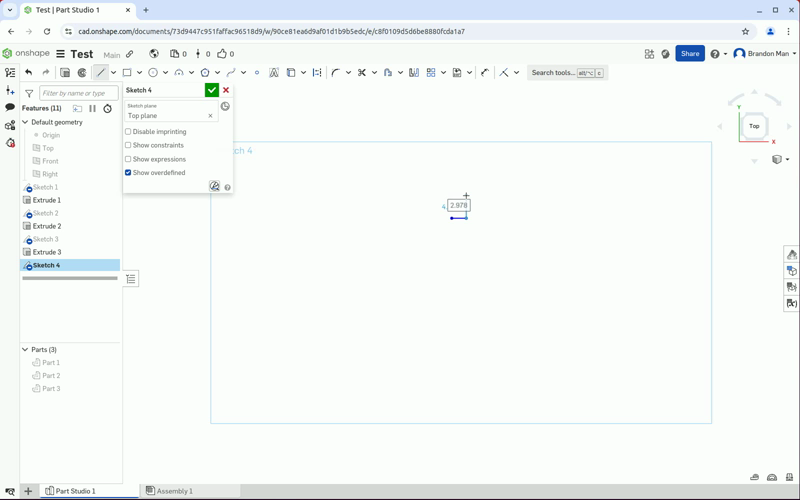
mouse_move(496, 195)
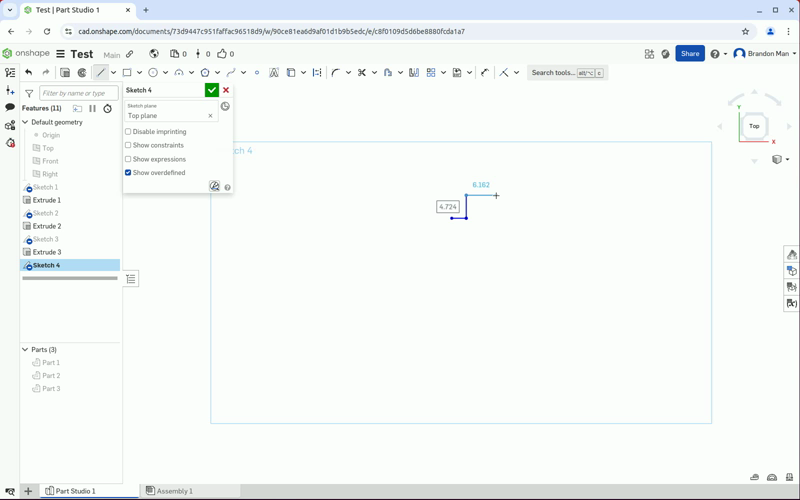
mouse_move(451, 195)
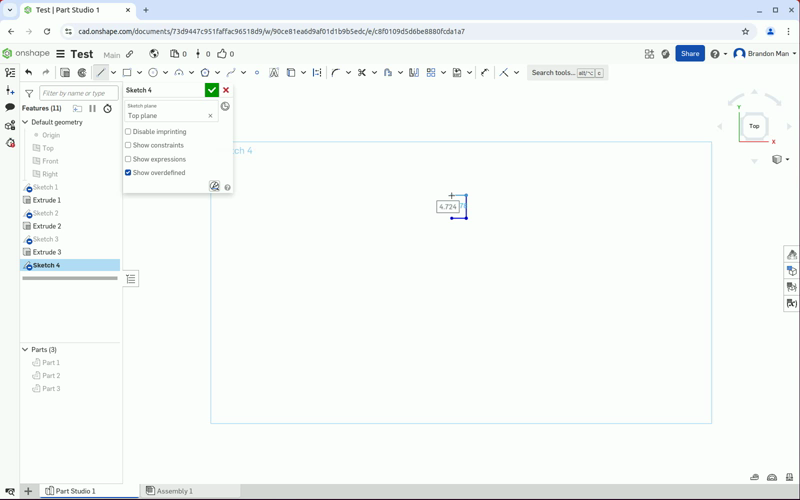
click(451, 195)
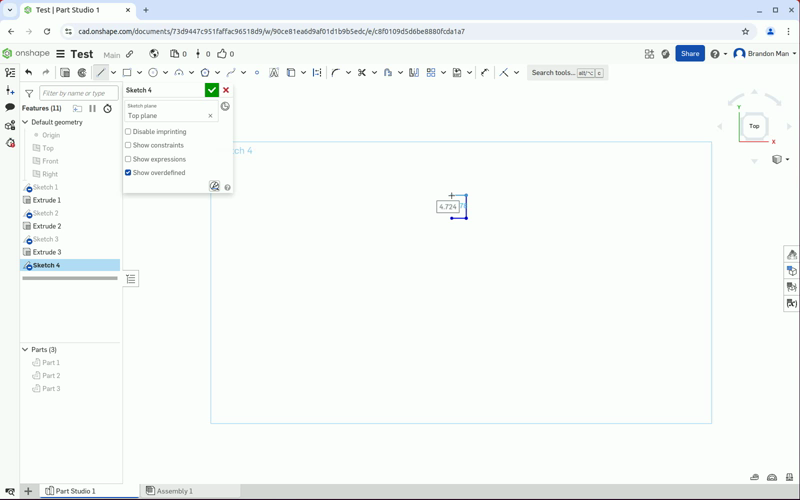
key_up(shift)
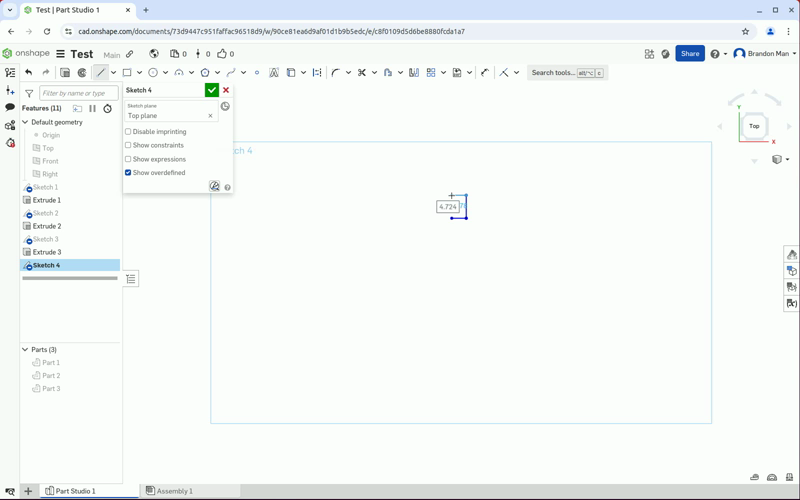
mouse_move(481, 195)
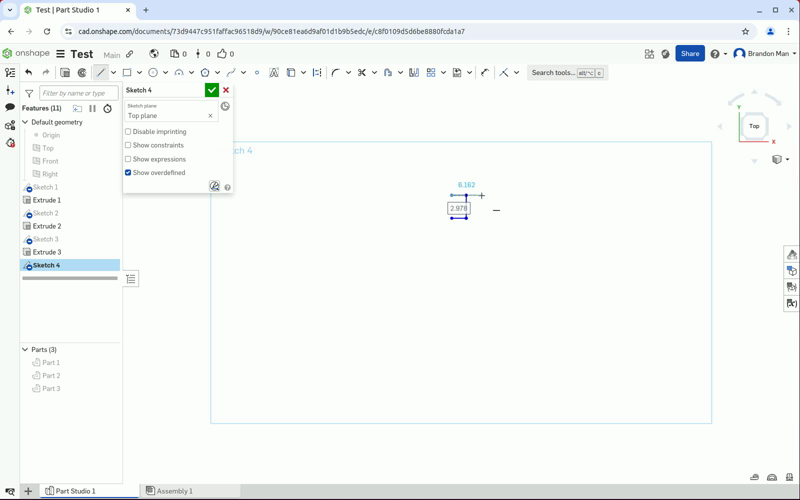
key_down(shift)
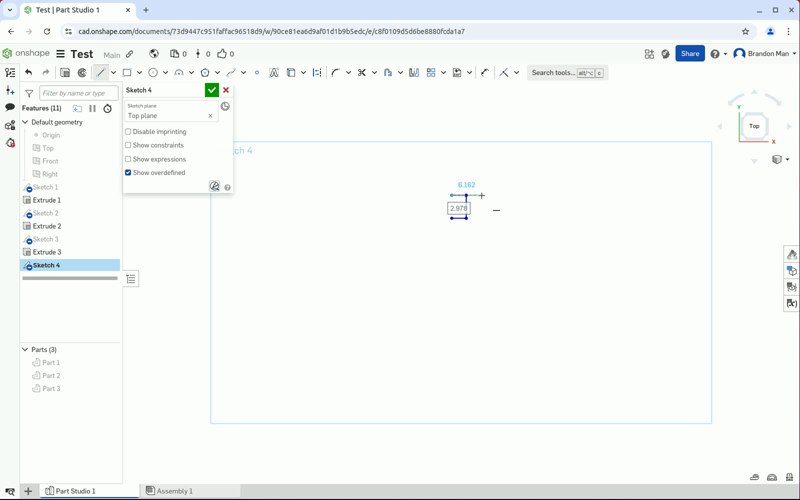
mouse_move(451, 218)
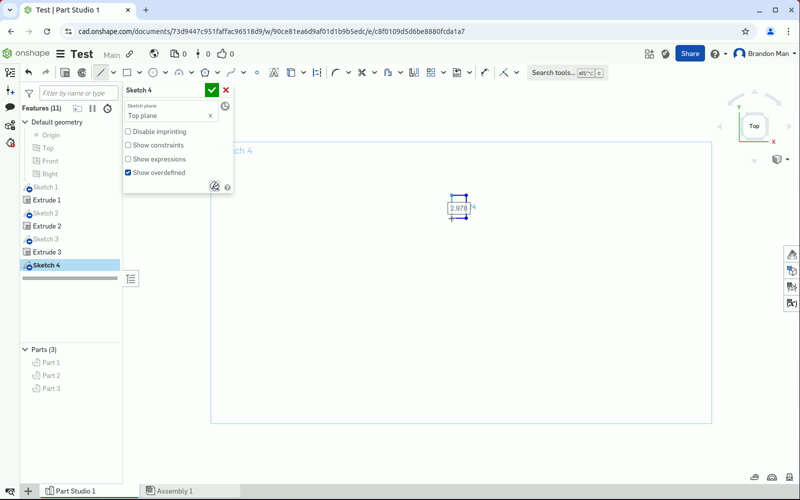
key_up(shift)
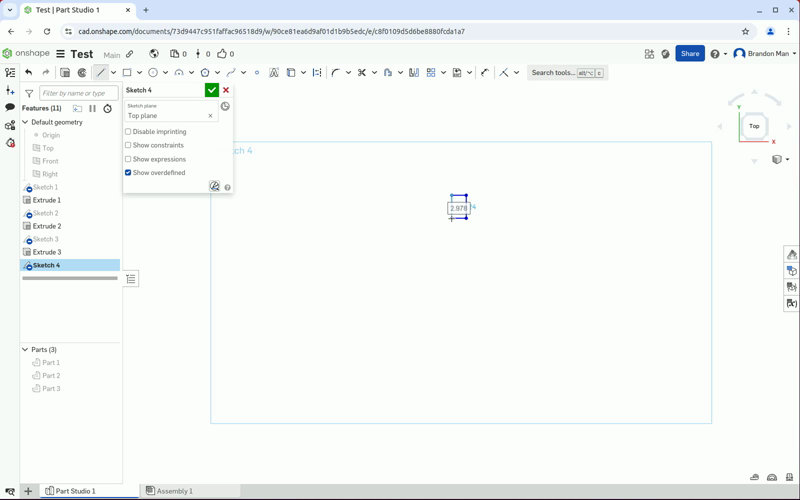
click(451, 218)
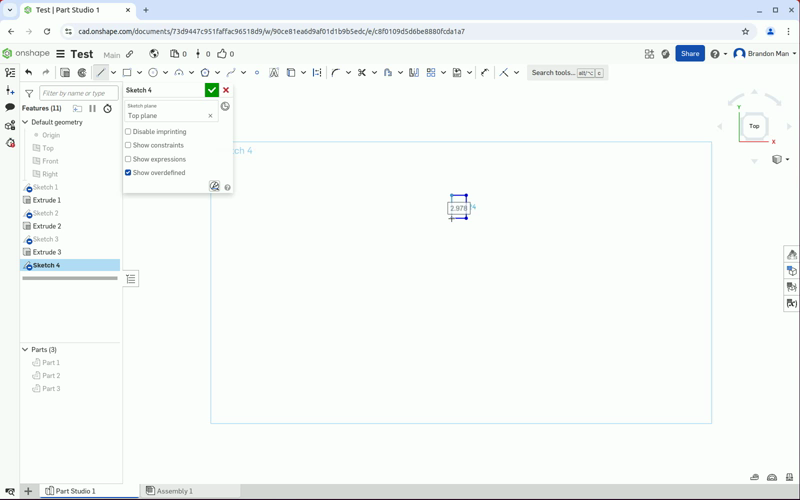
key(esc)
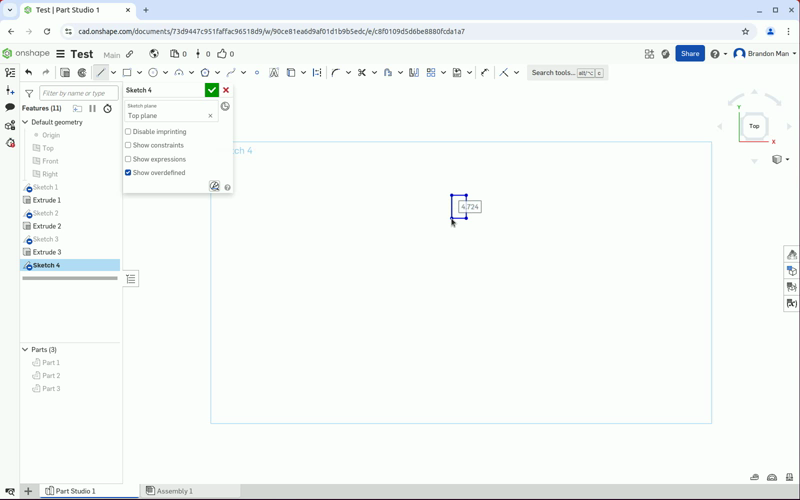
mouse_move(462, 206)
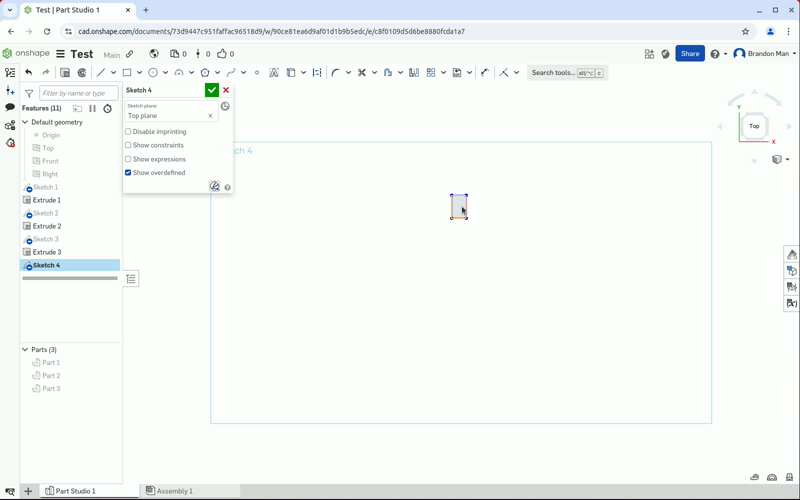
scroll(6)
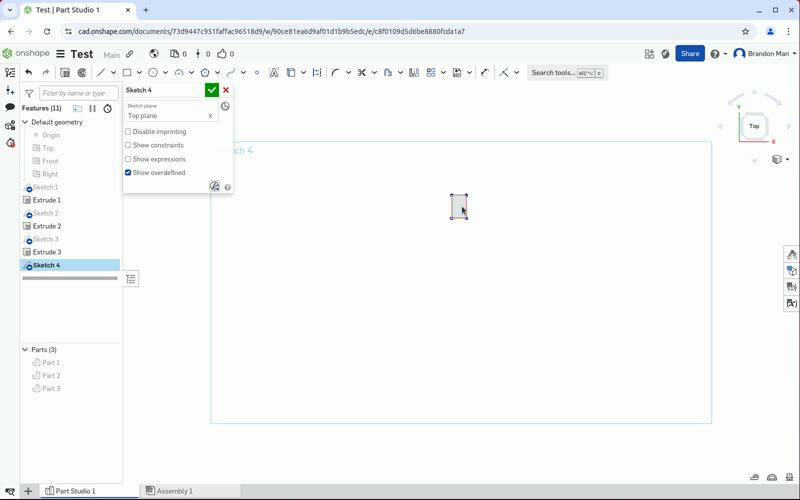
scroll(6)
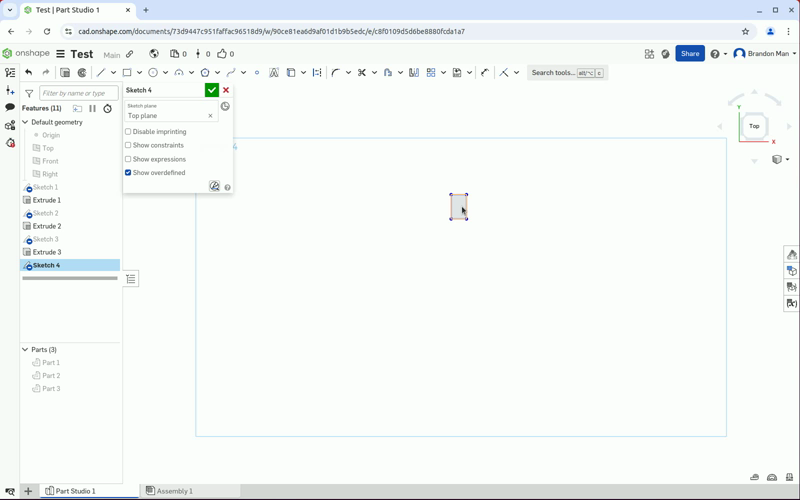
scroll(6)
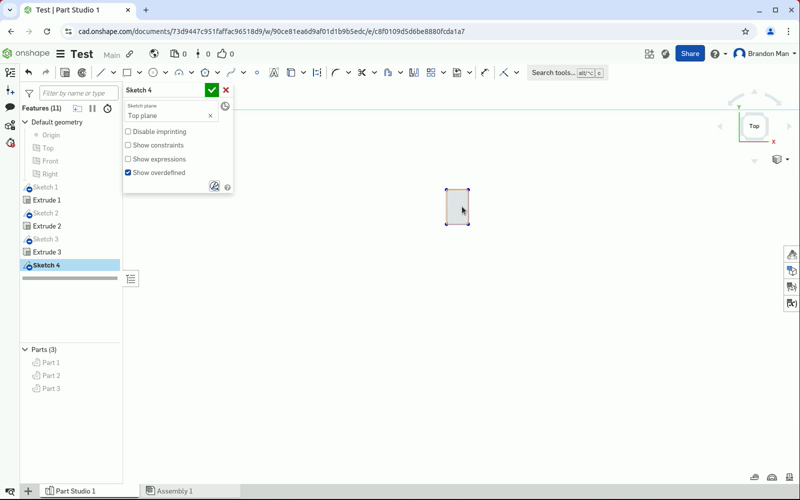
scroll(6)
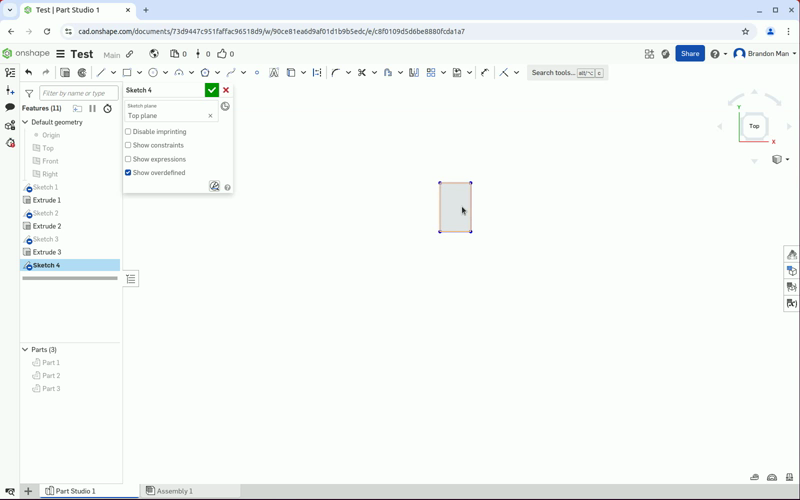
scroll(6)
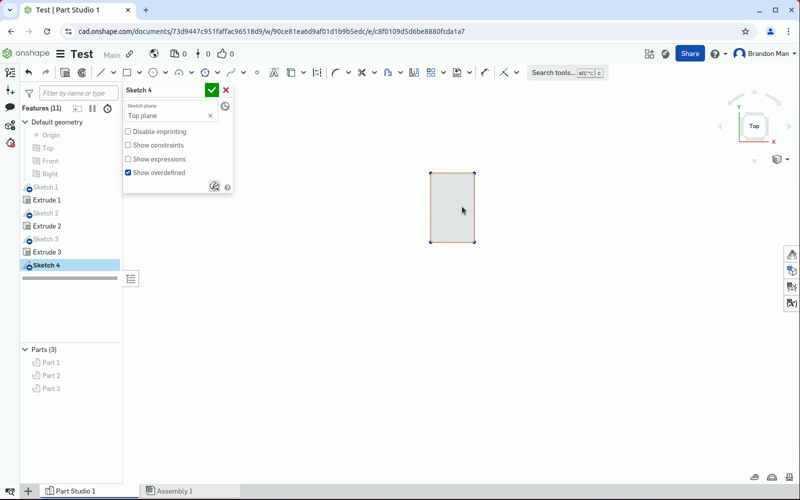
scroll(6)
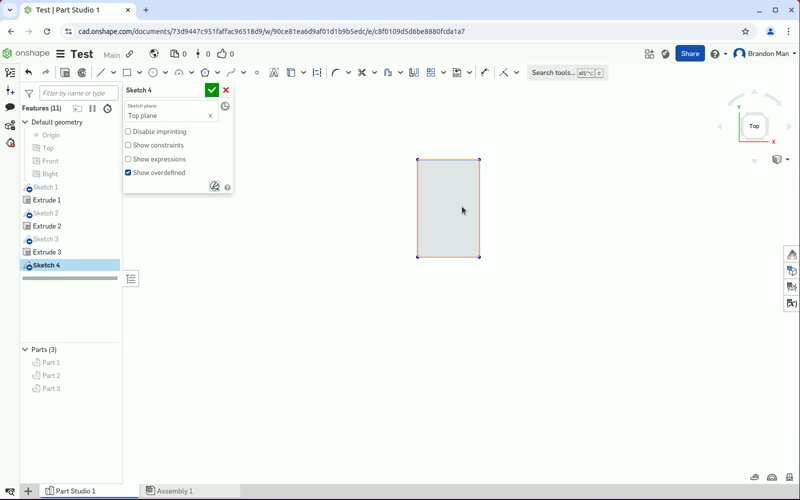
scroll(6)
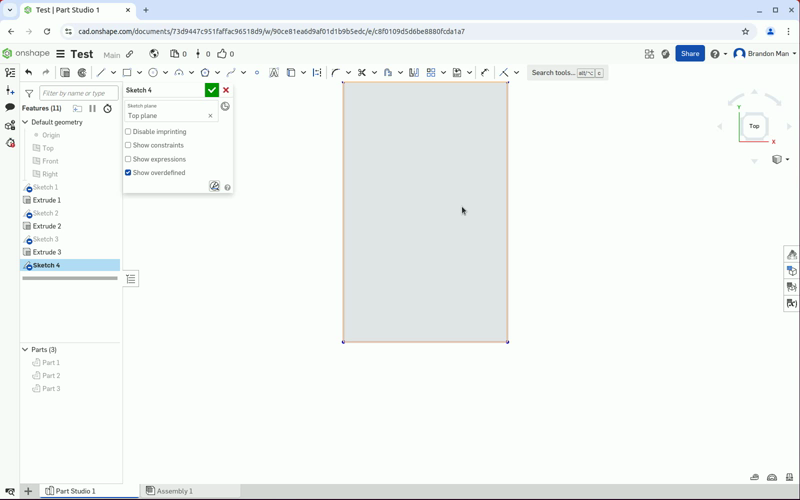
click(462, 206)
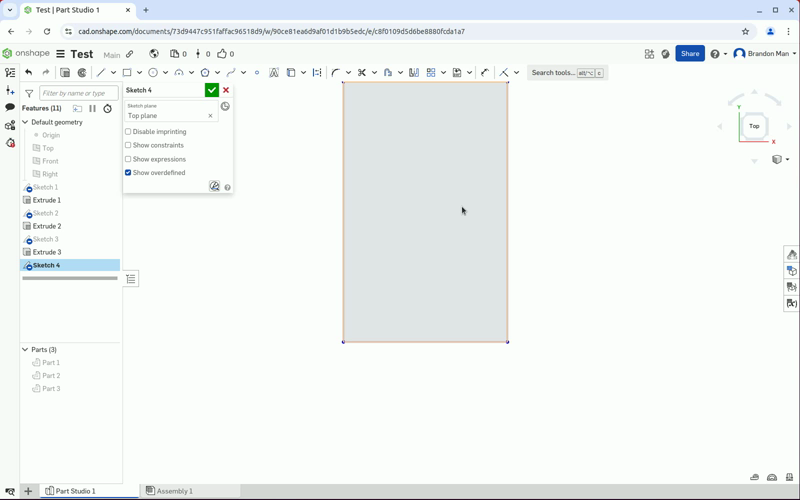
scroll(-6)
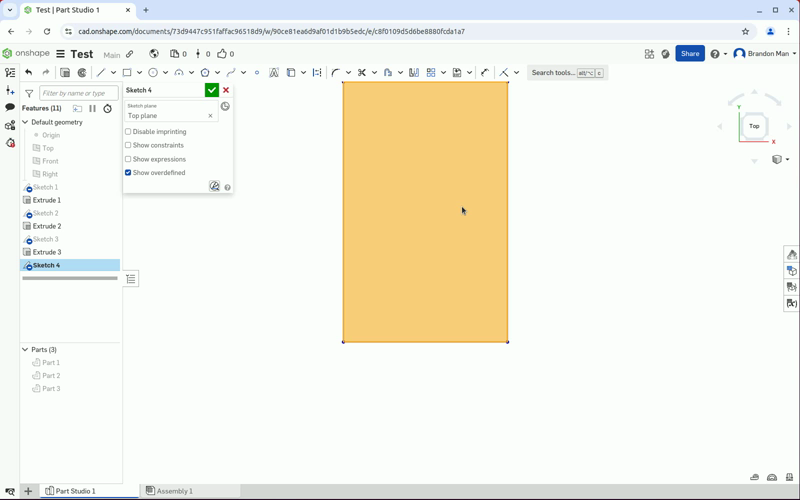
scroll(-6)
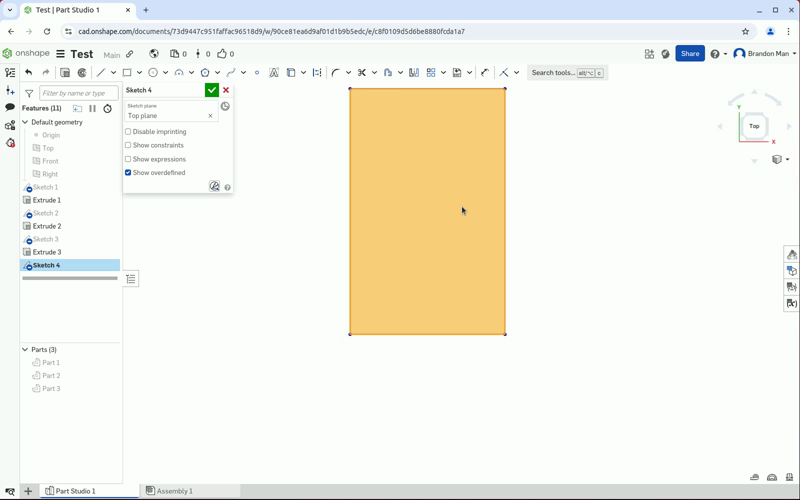
scroll(-6)
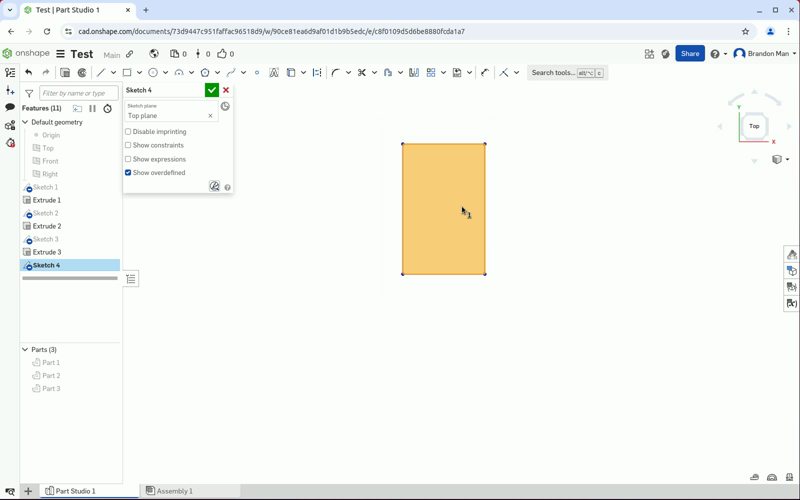
scroll(-6)
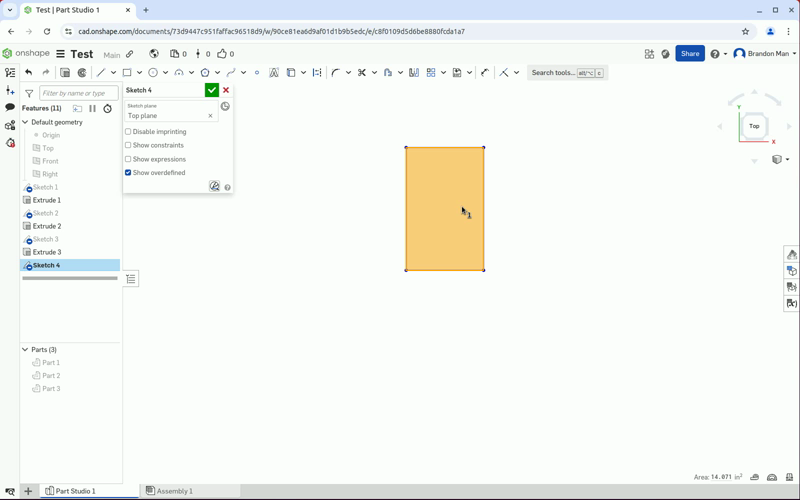
scroll(-6)
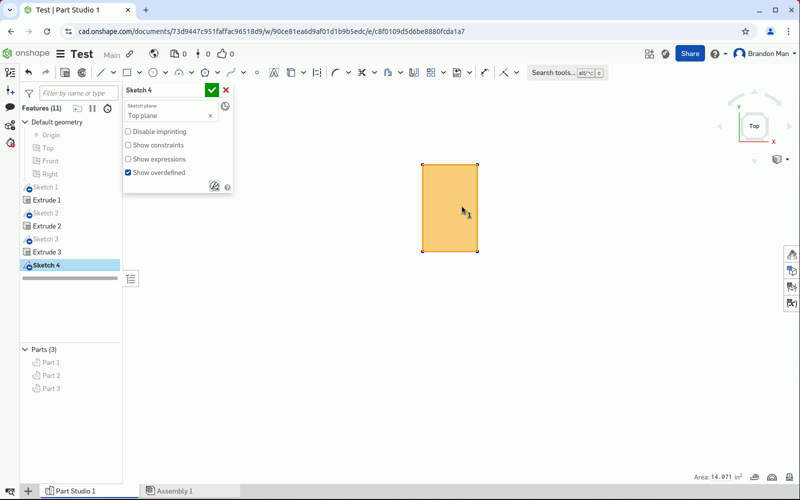
scroll(-6)
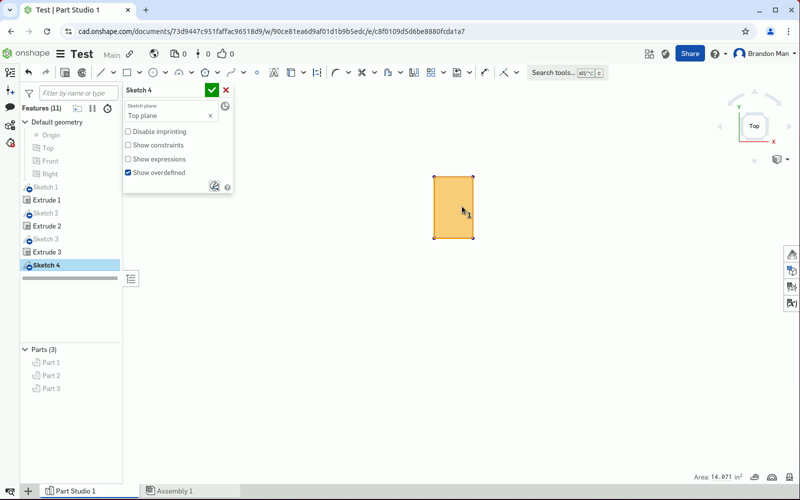
scroll(-6)
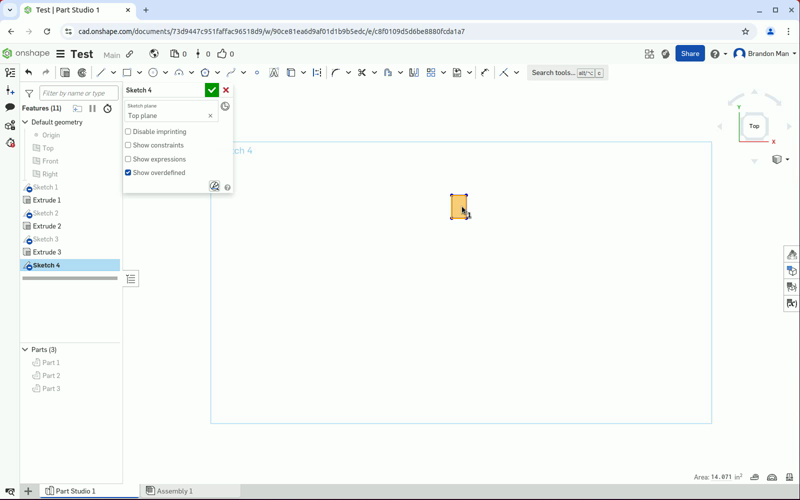
mouse_move(73, 352)
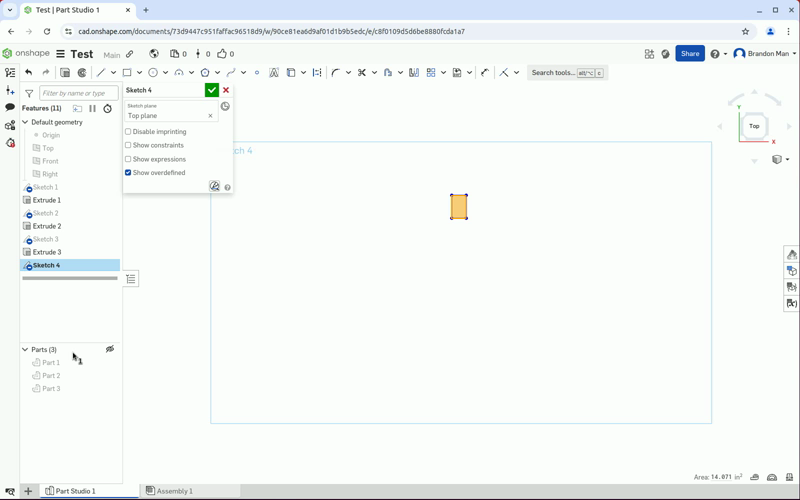
key(shift+y)
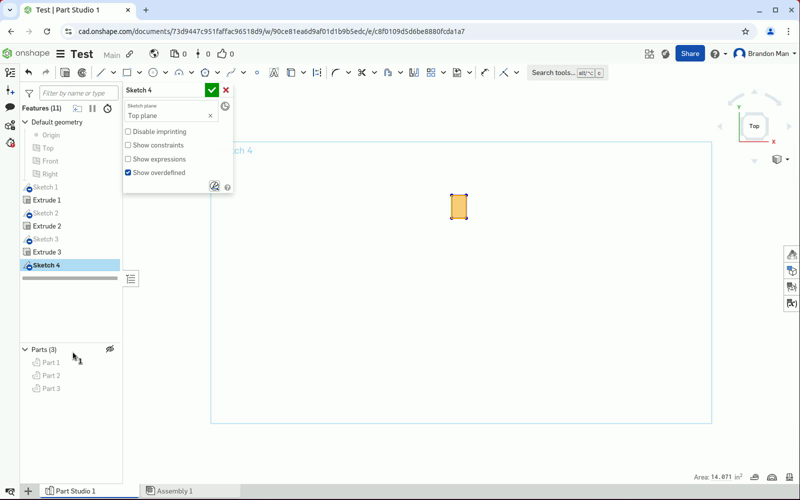
key(shift+e)
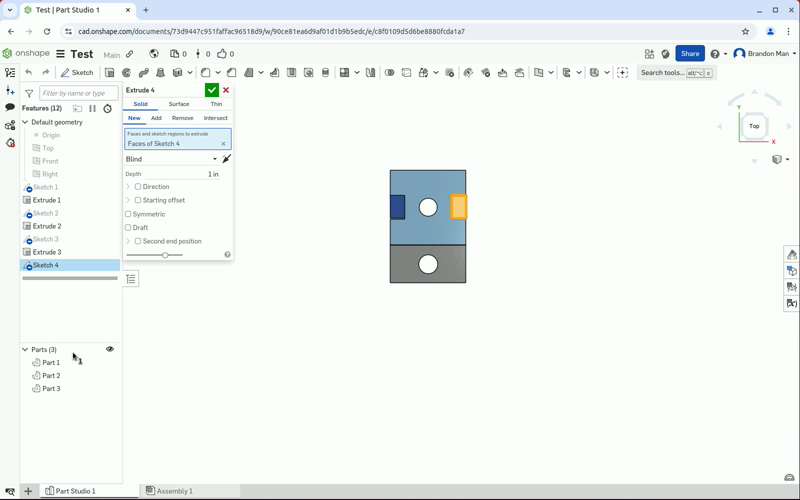
mouse_move(143, 106)
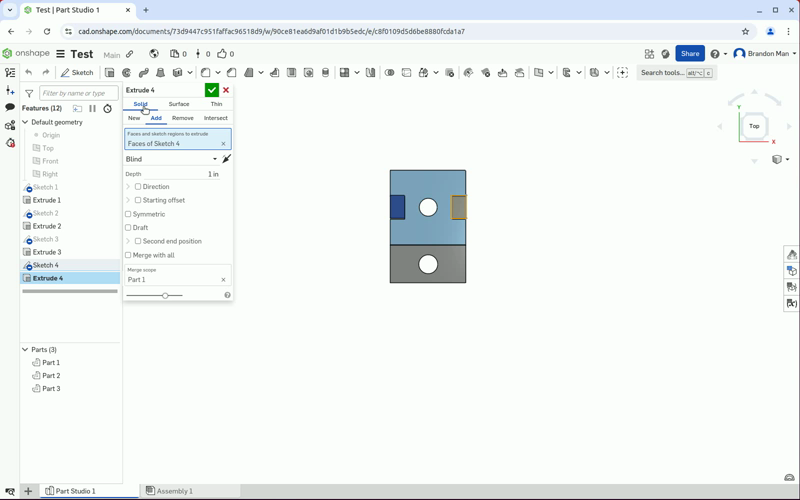
click(143, 106)
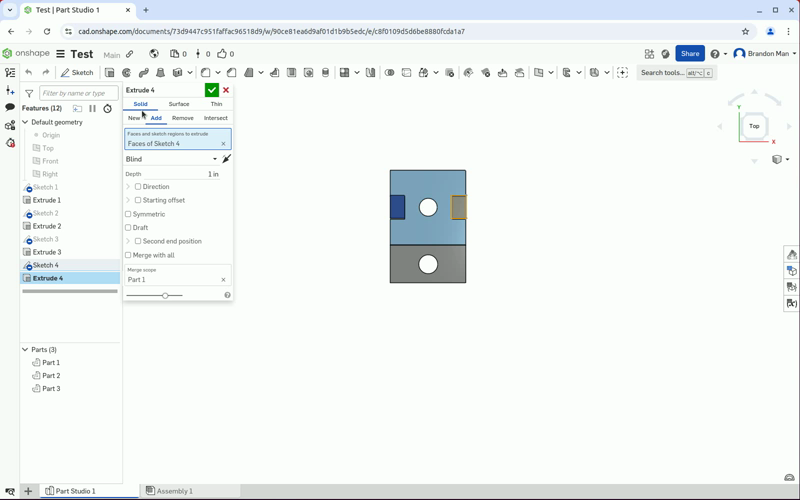
mouse_move(137, 120)
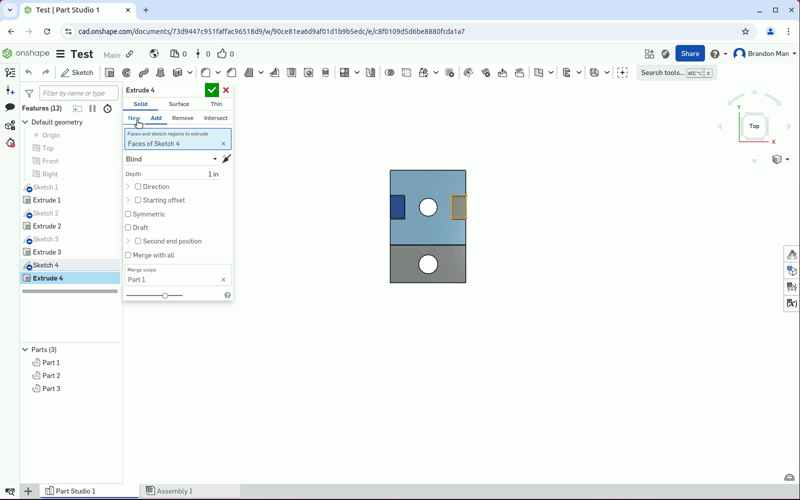
click(137, 120)
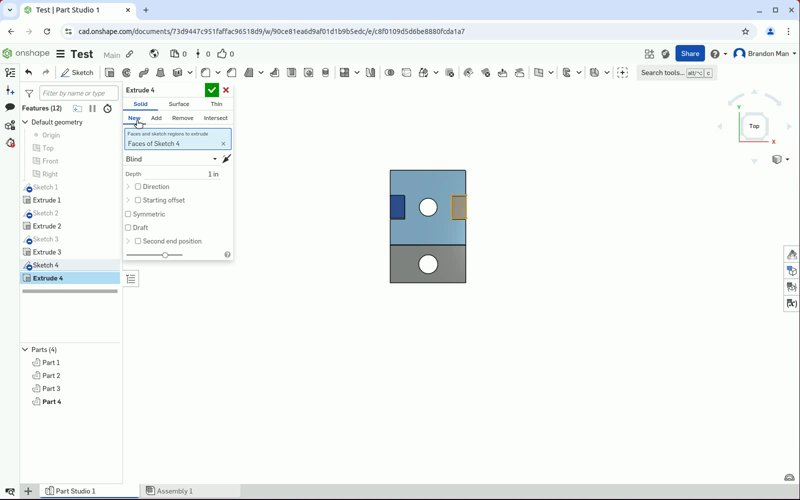
key(tab, 4)
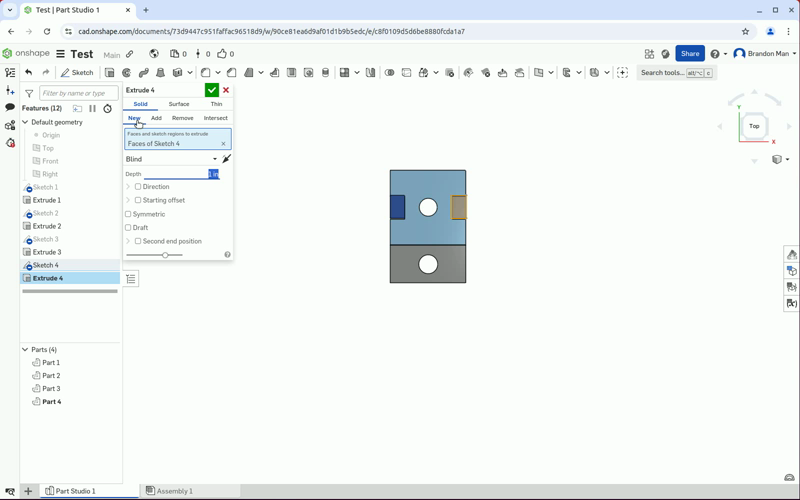
text(7.703)
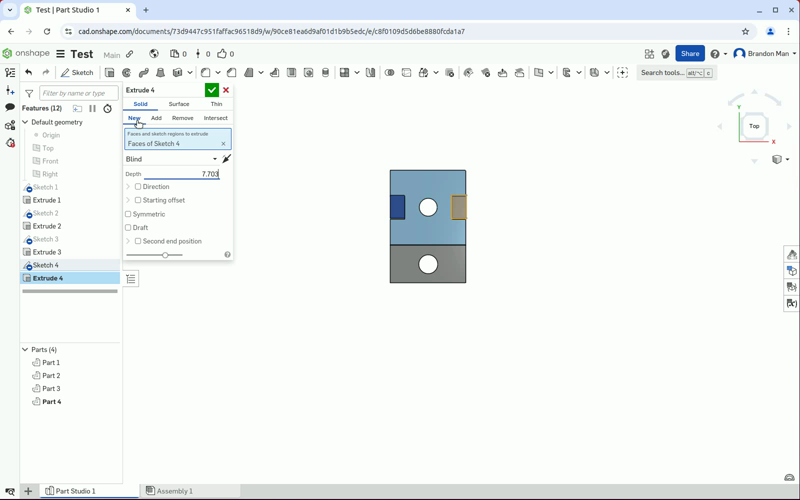
key(enter)
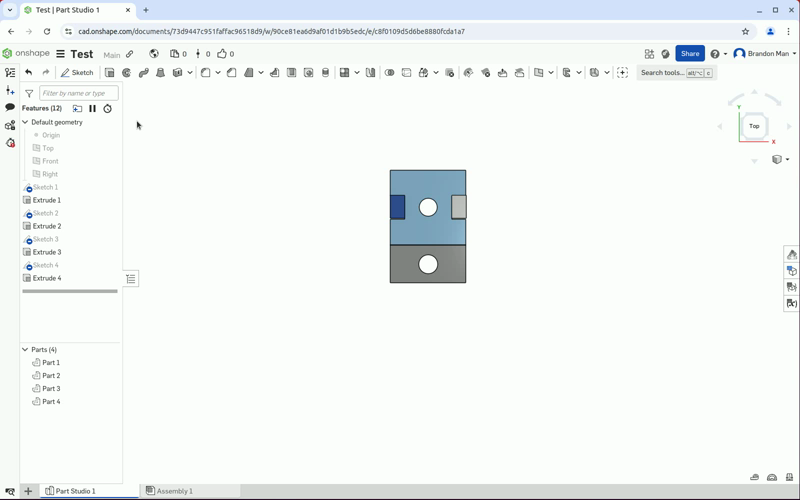
key(shift+h)
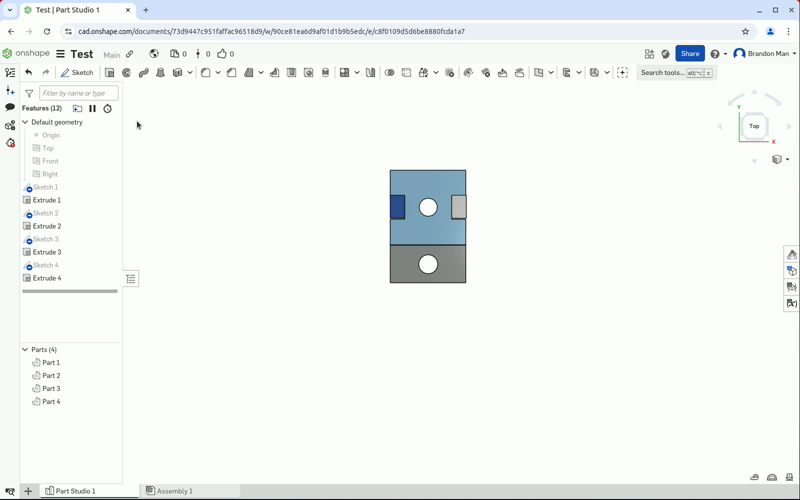
key(shift+h)
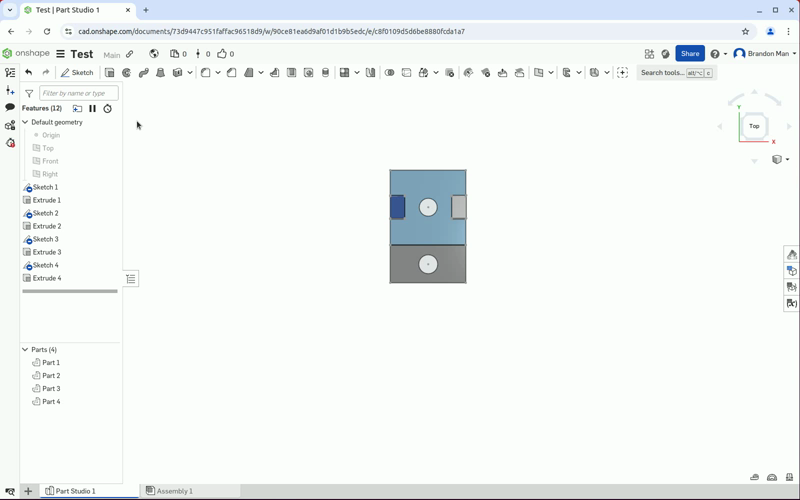
key(shift+7)
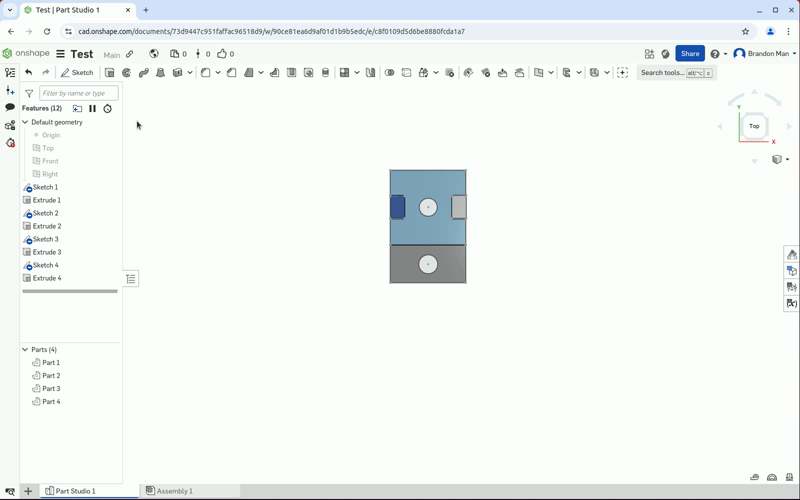
key(up, 3)
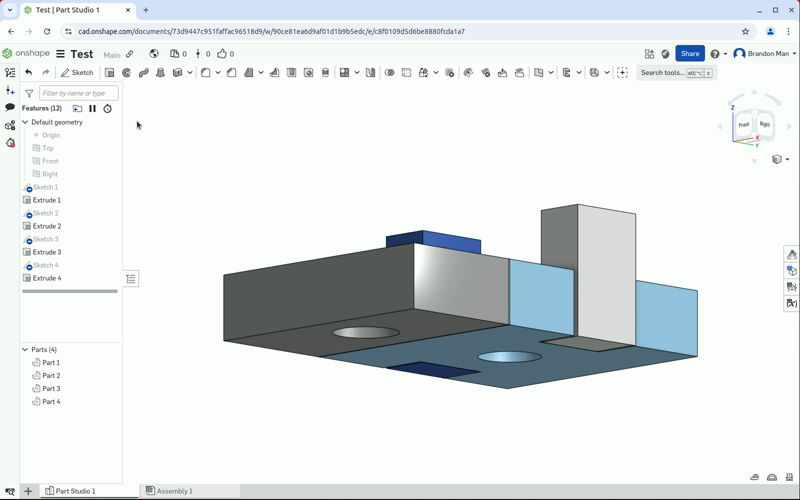
key(left, 3)
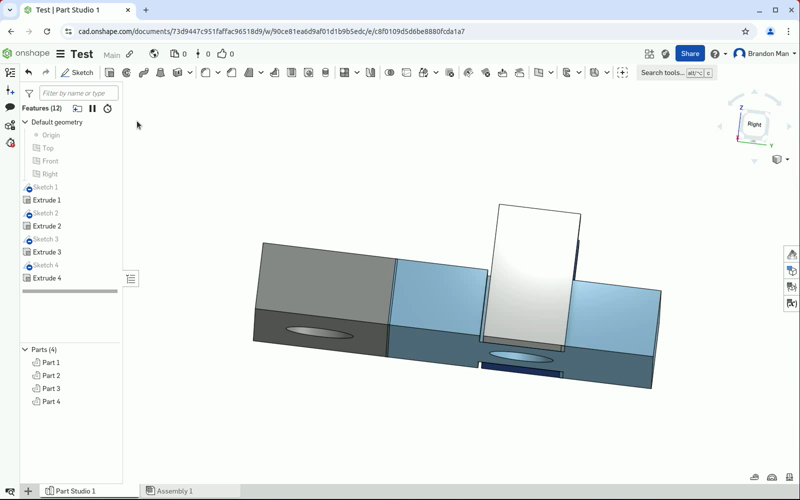
key(right, 3)
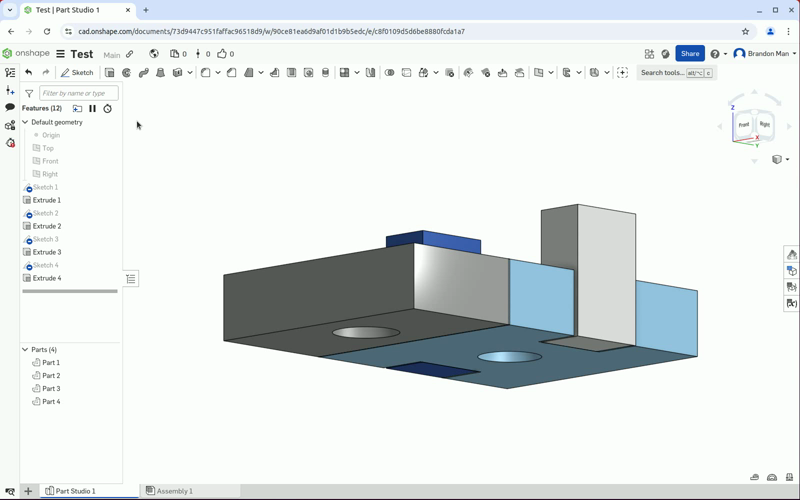
key(down, 3)
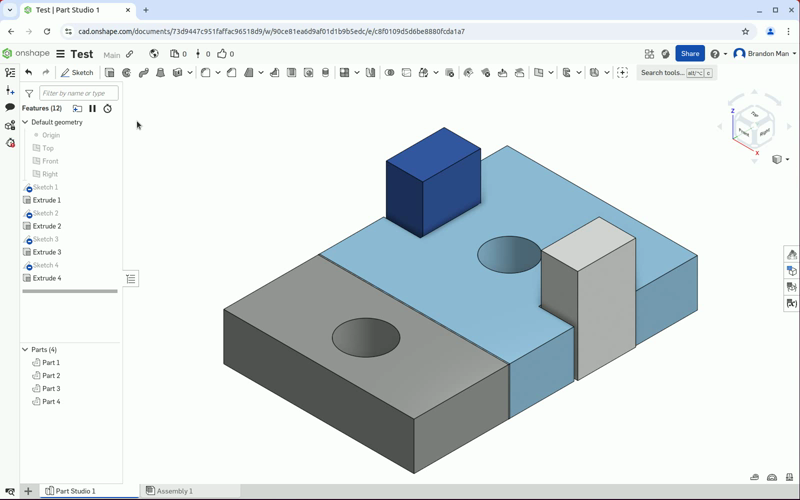
mouse_move(73, 189)
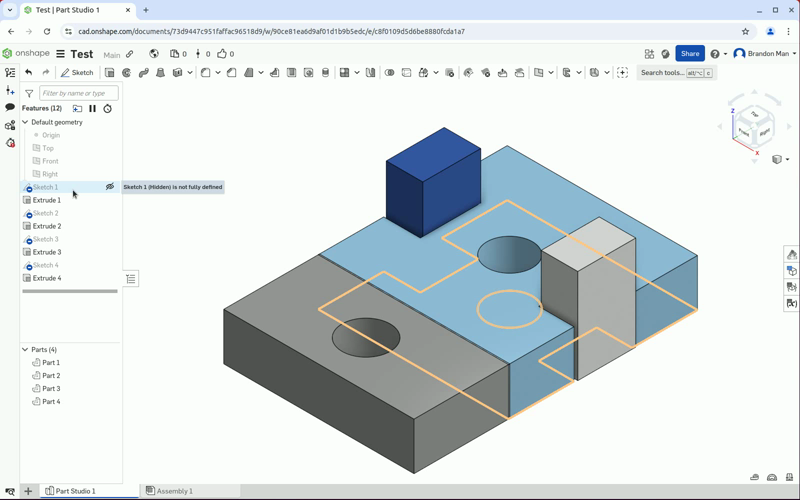
click(73, 189)